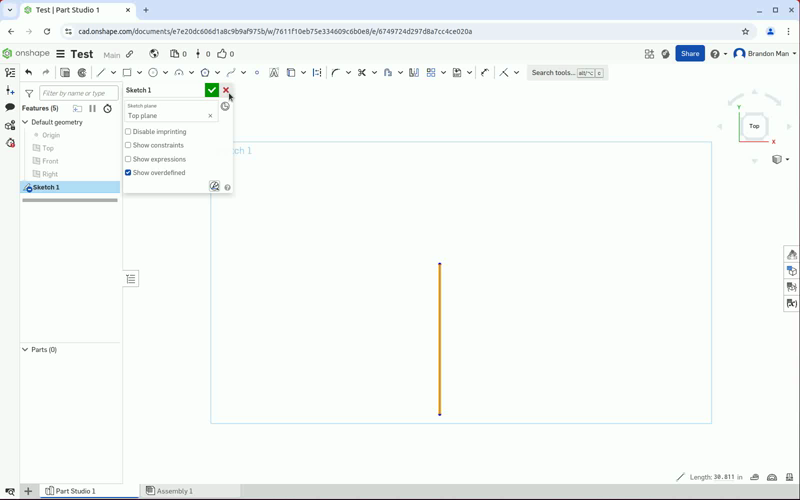
key(shift+h)
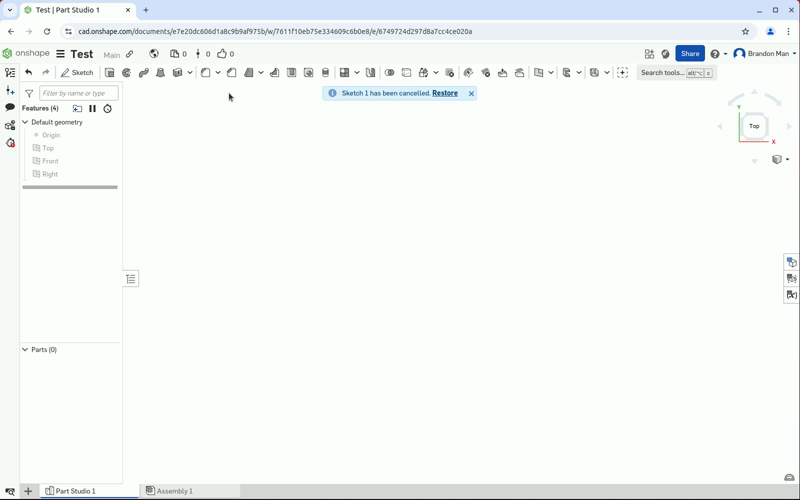
mouse_move(73, 352)
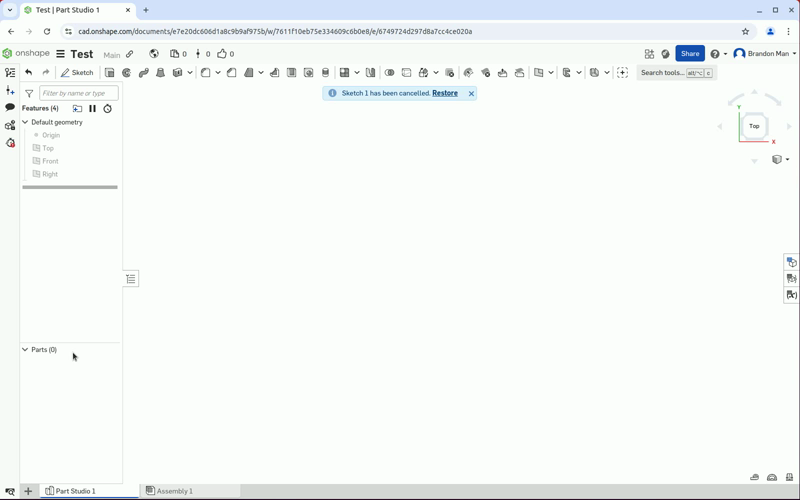
key(y)
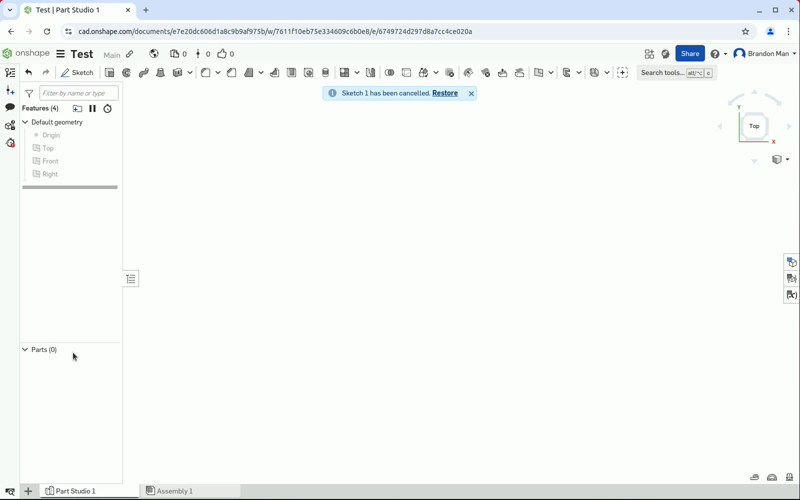
key(shift+p)
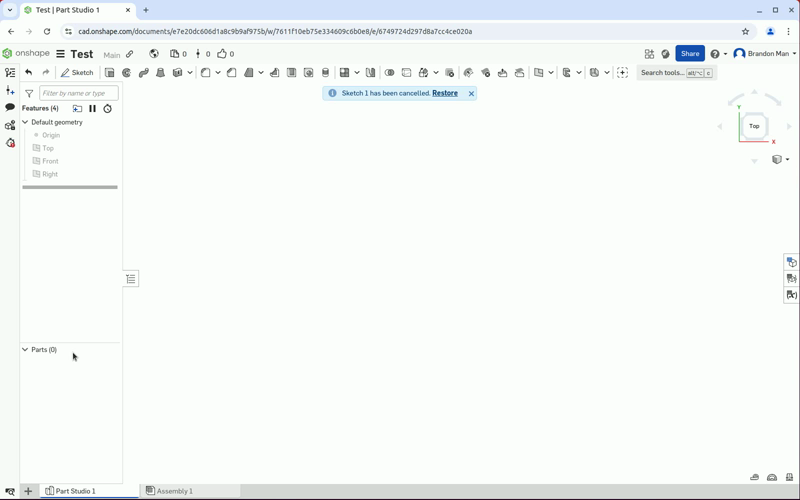
key(space)
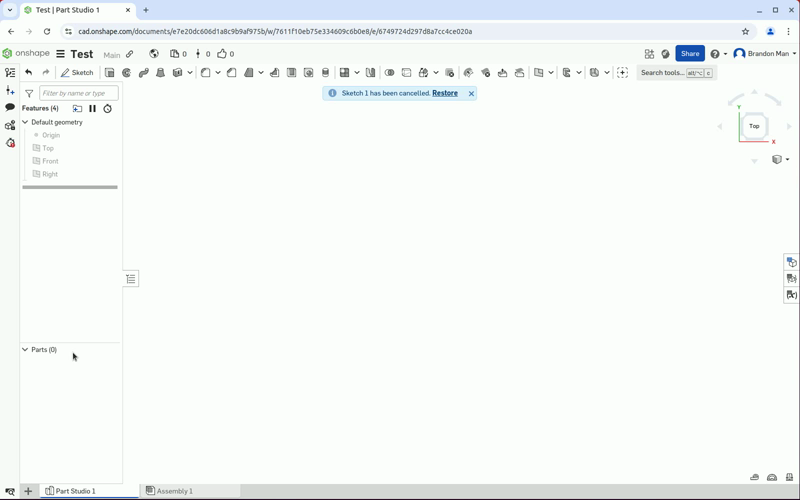
key_down(shift)
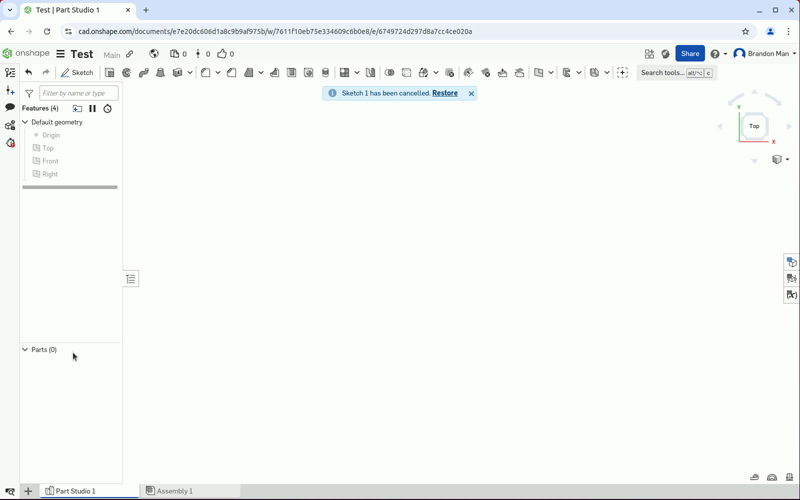
key(up)
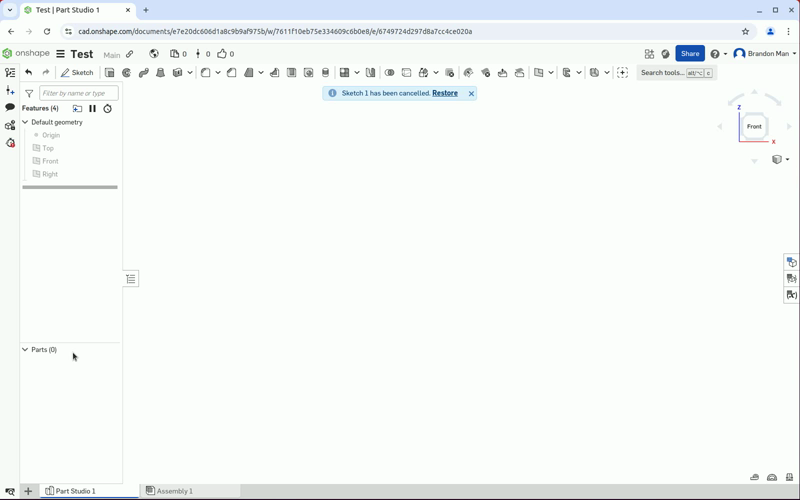
key_up(shift)
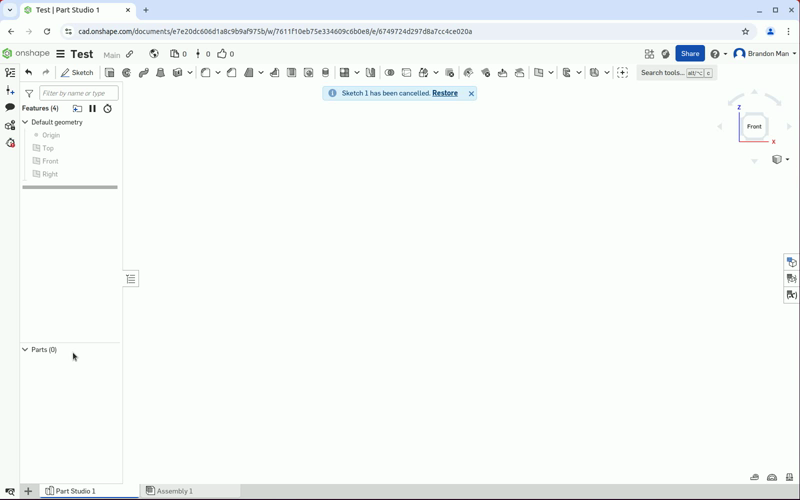
mouse_move(73, 352)
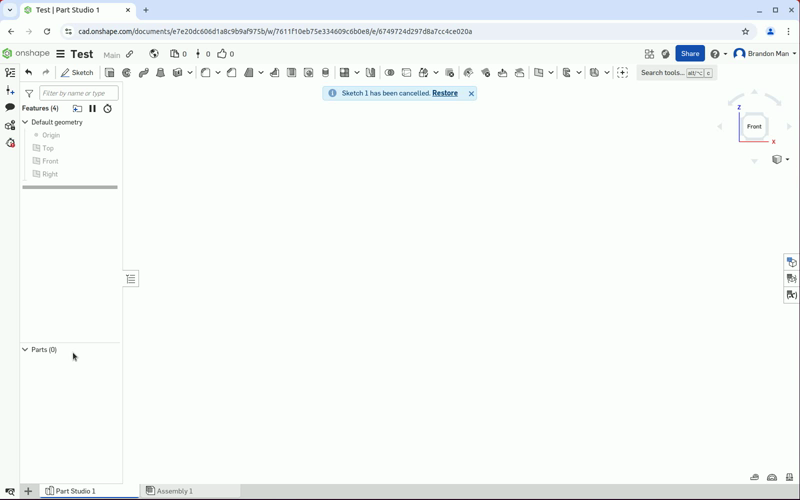
key(shift+y)
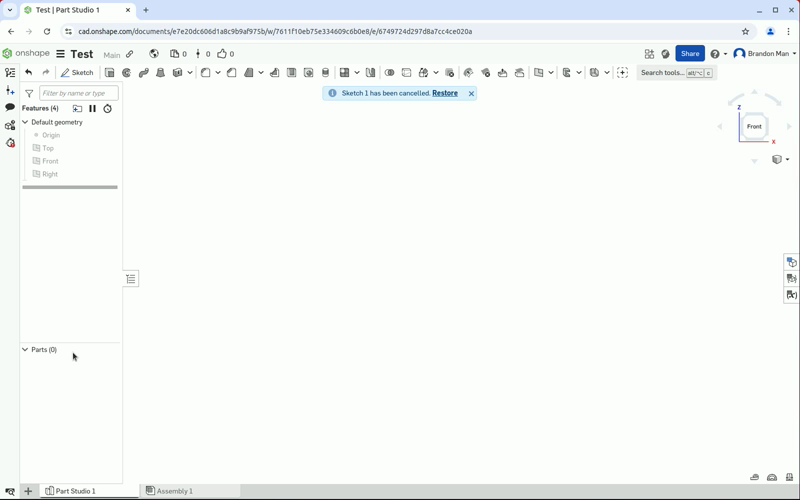
key(shift+s)
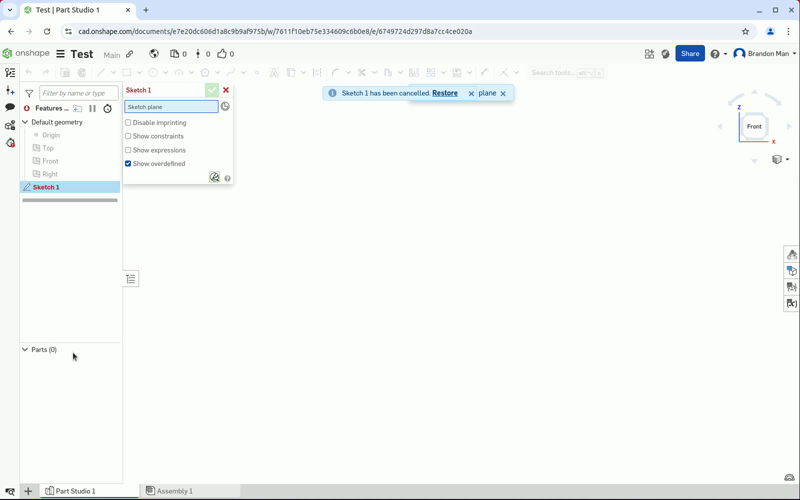
mouse_move(73, 163)
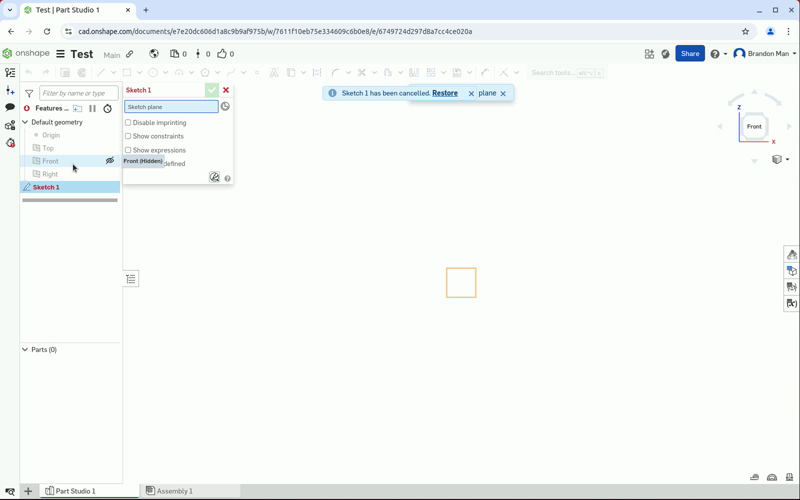
click(73, 163)
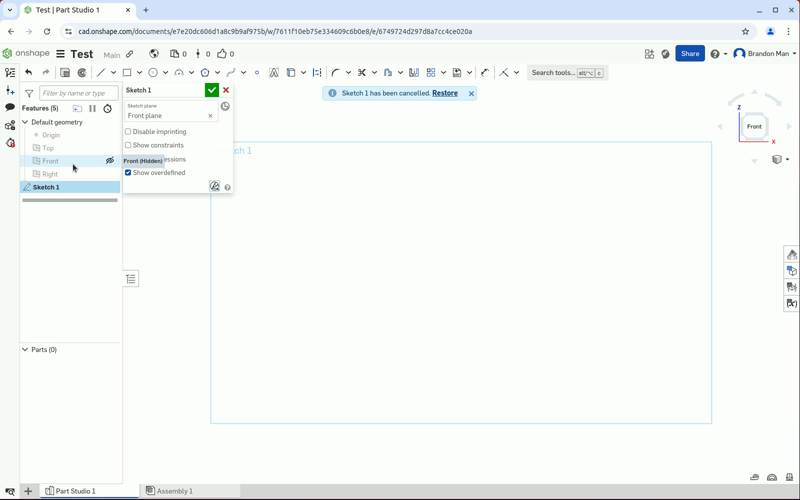
mouse_move(73, 352)
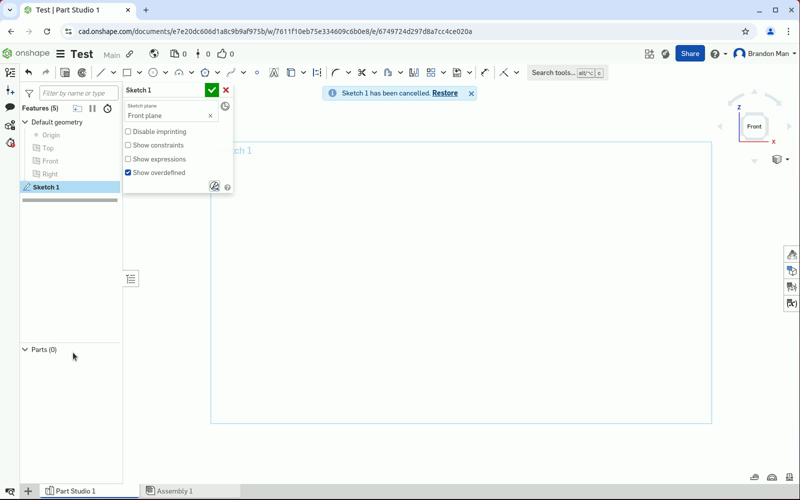
key(y)
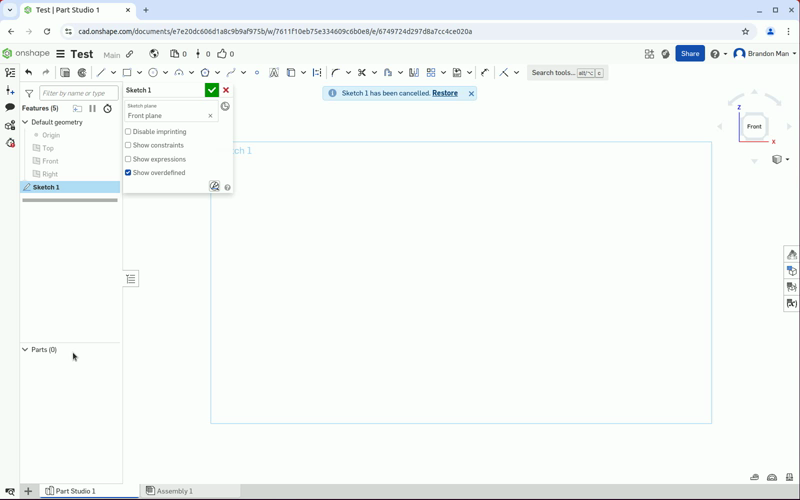
key(c)
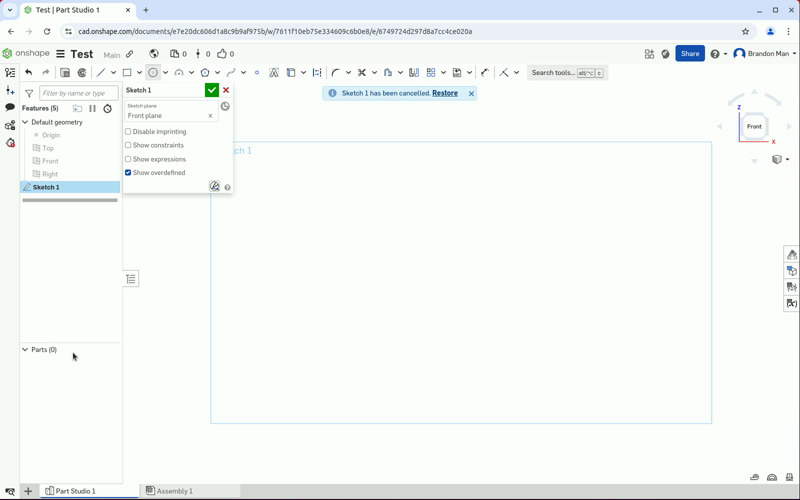
key_down(shift)
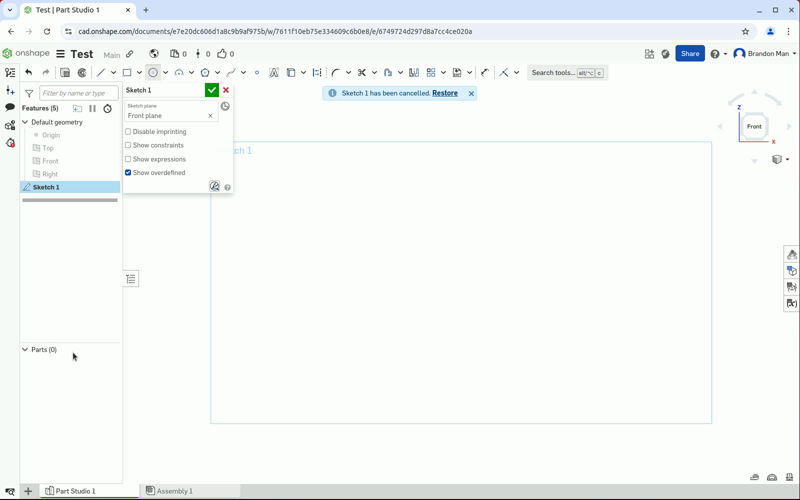
mouse_move(460, 282)
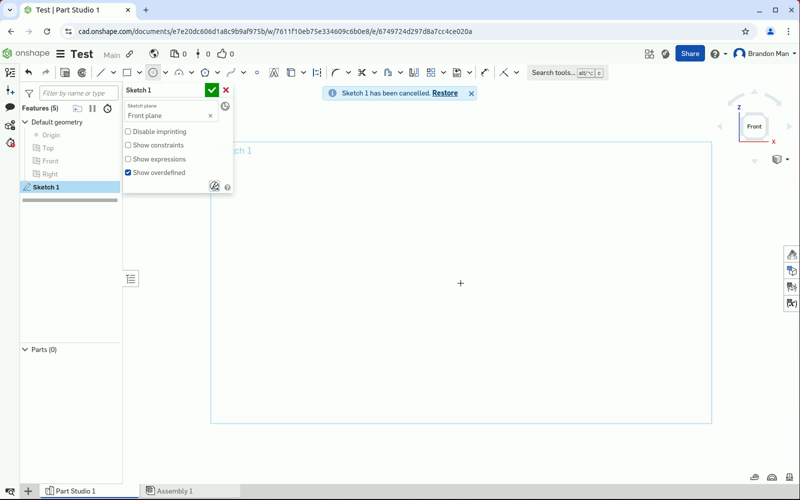
click(460, 282)
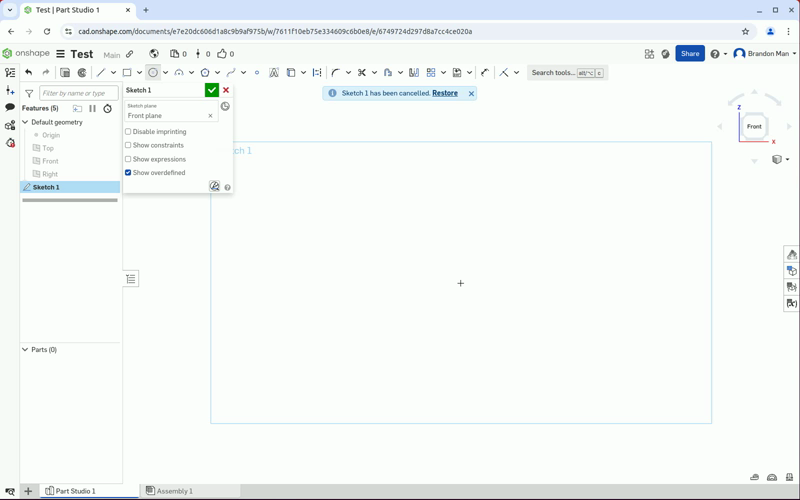
key_up(shift)
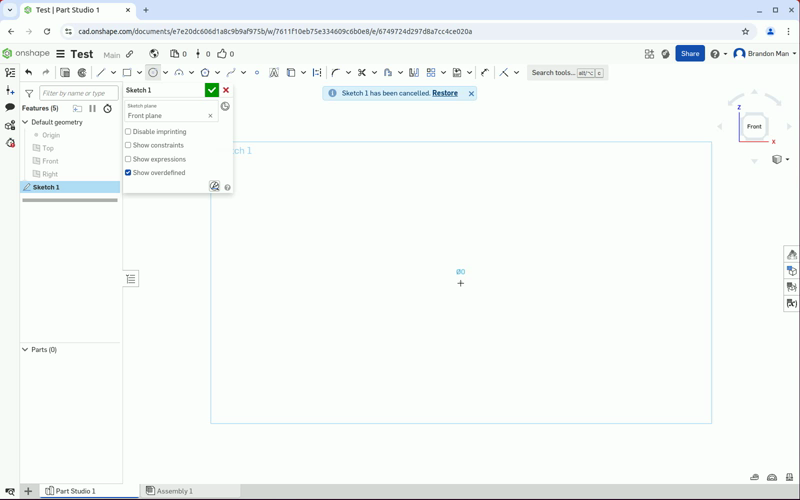
mouse_move(463, 282)
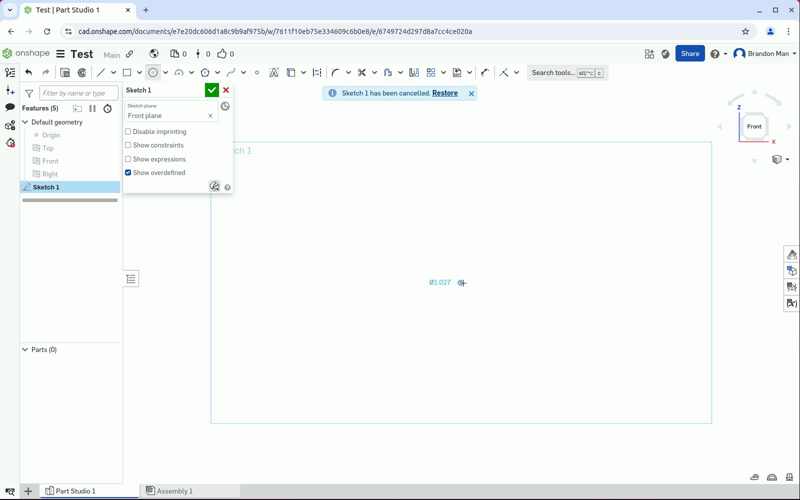
scroll(6)
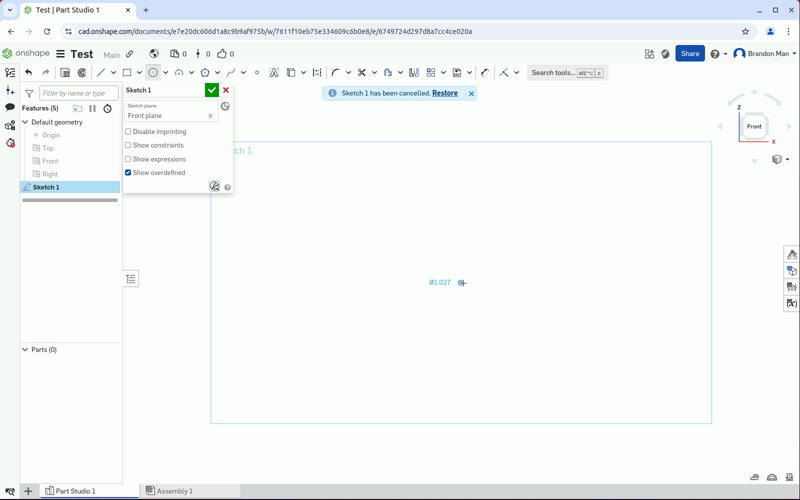
scroll(6)
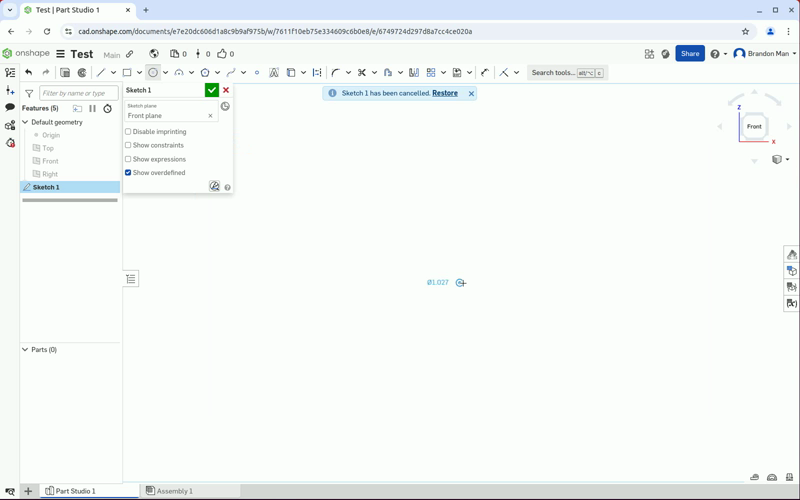
scroll(6)
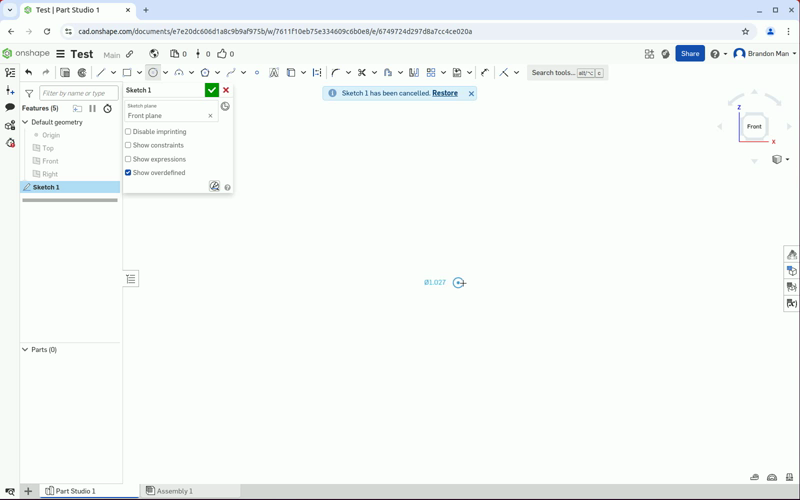
scroll(6)
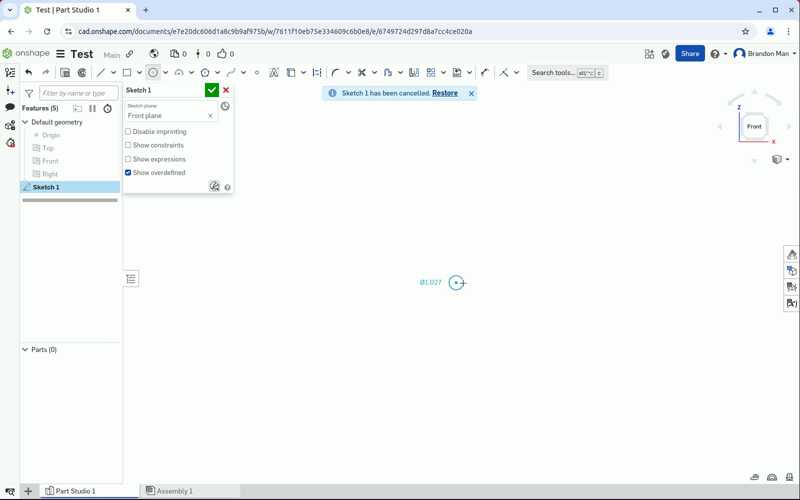
scroll(6)
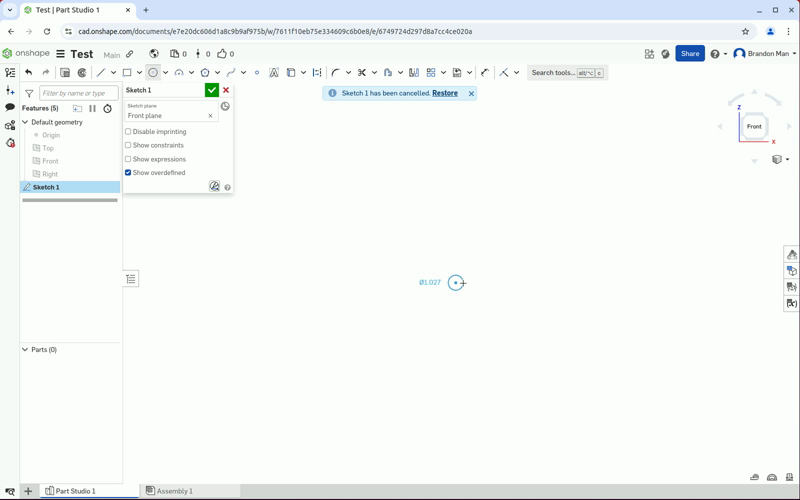
scroll(6)
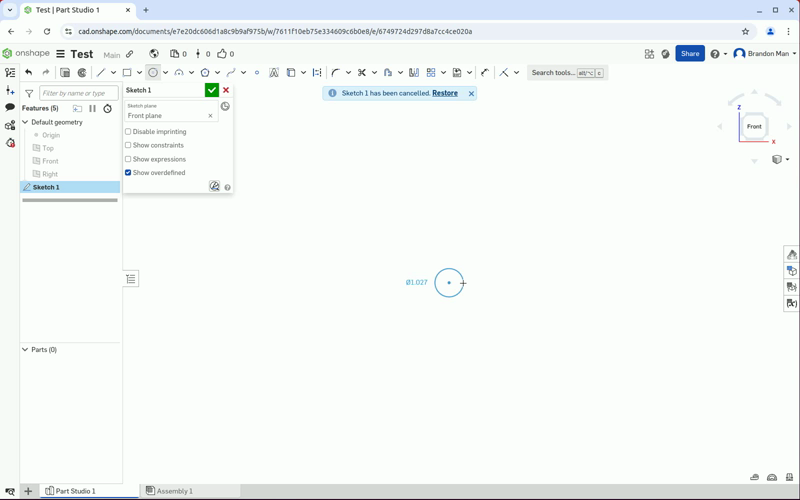
scroll(6)
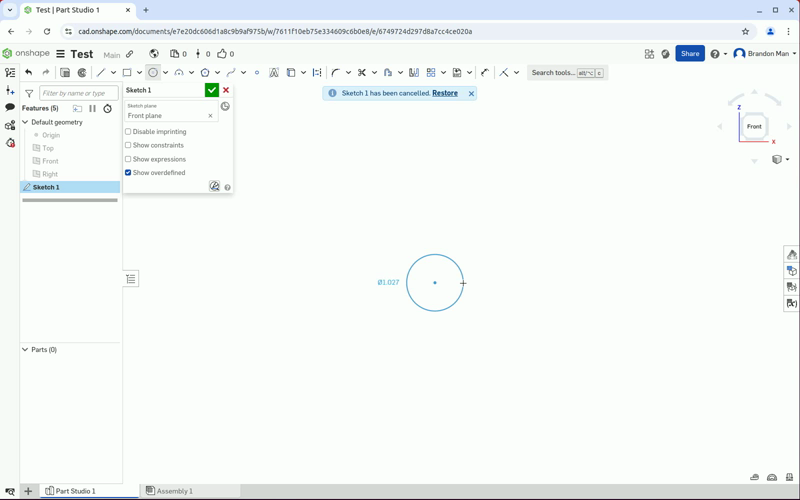
click(463, 282)
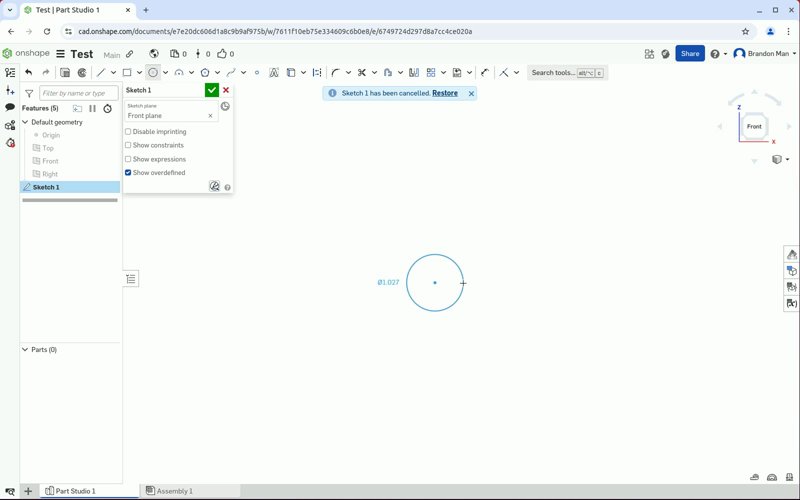
scroll(-6)
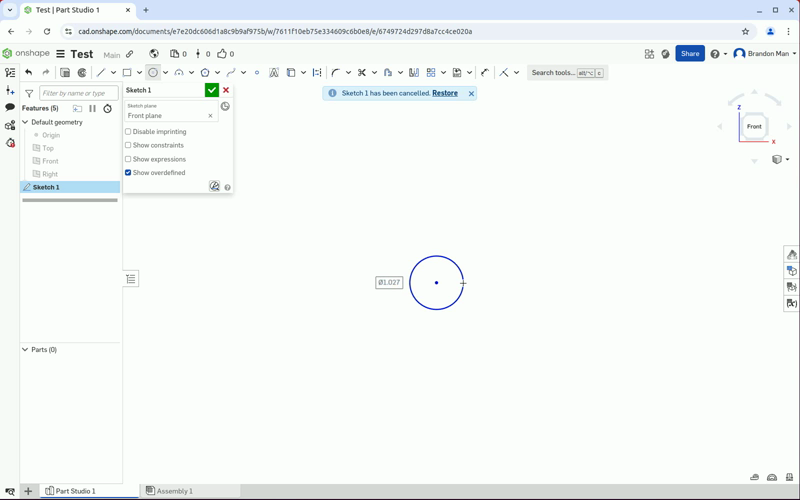
scroll(-6)
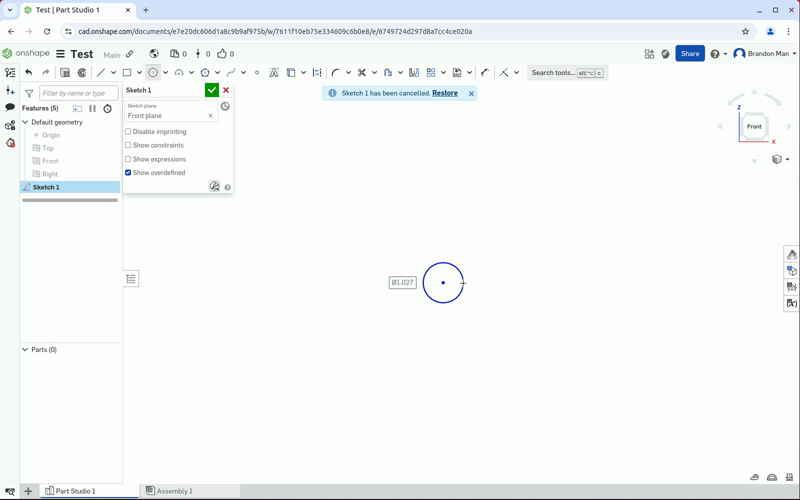
scroll(-6)
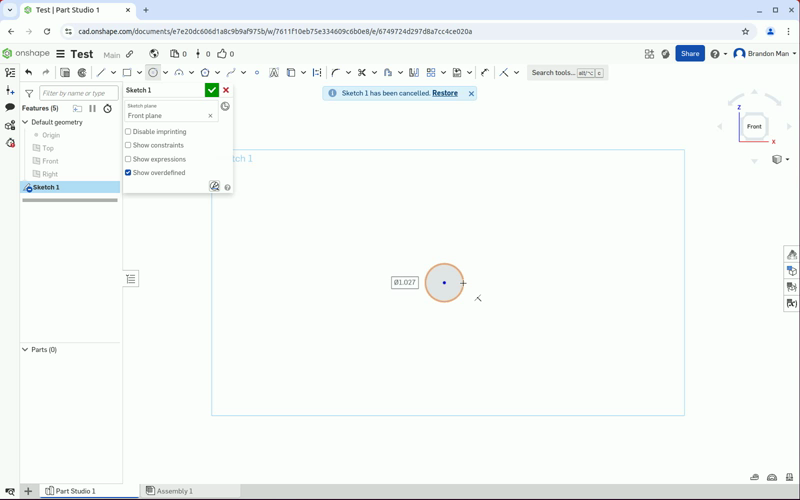
scroll(-6)
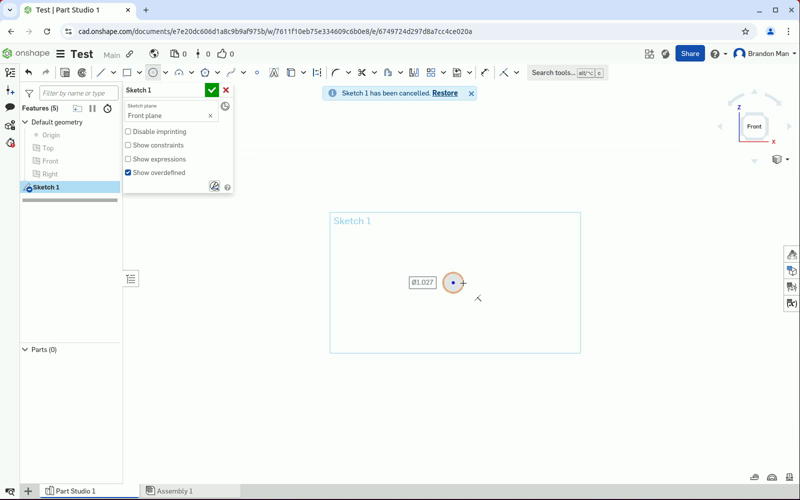
scroll(-6)
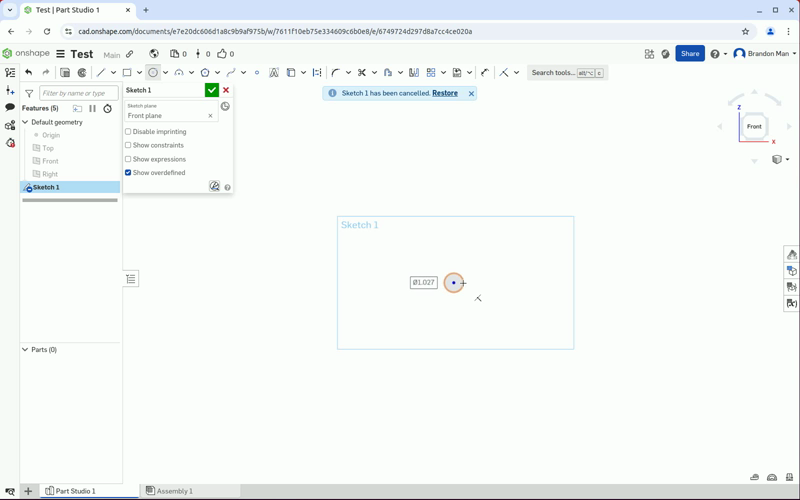
scroll(-6)
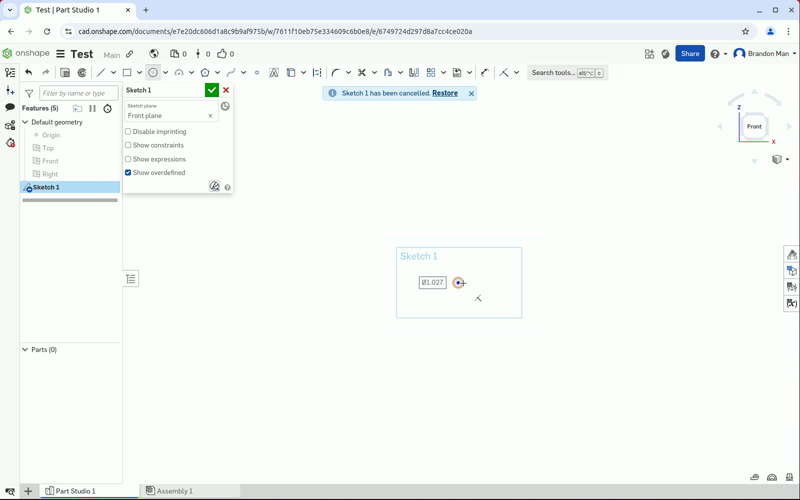
scroll(-6)
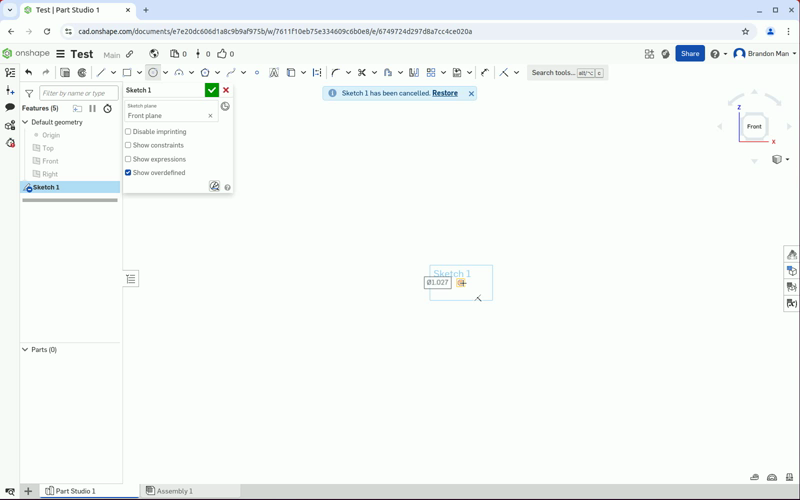
key(esc)
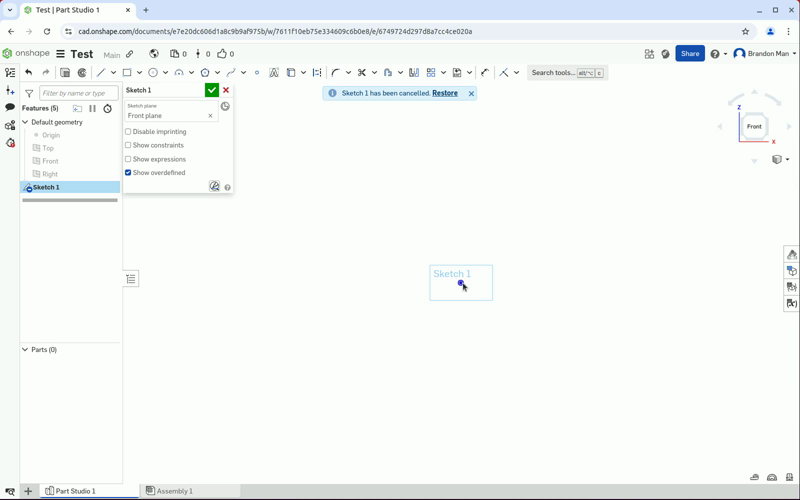
mouse_move(459, 282)
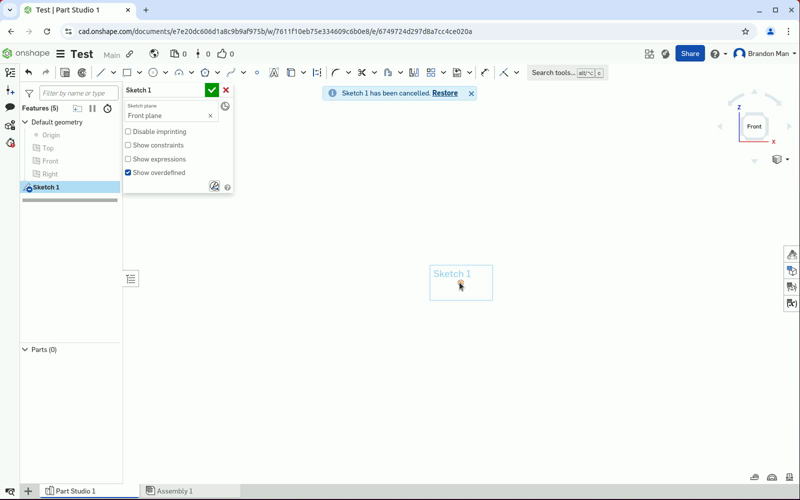
scroll(6)
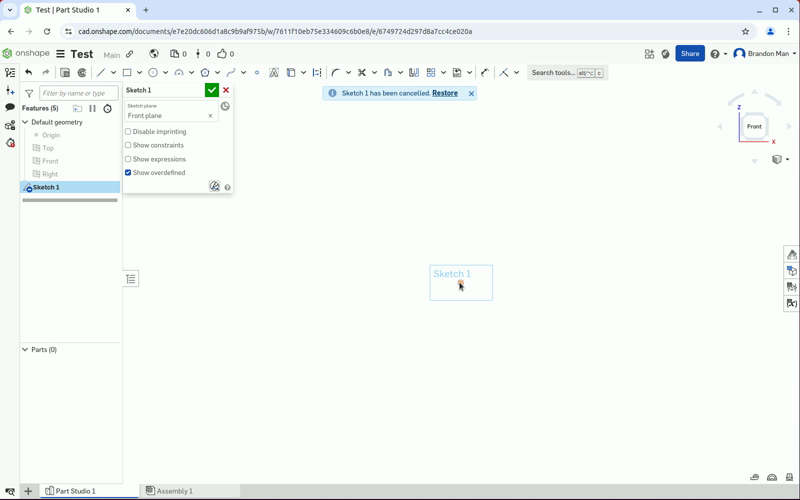
scroll(6)
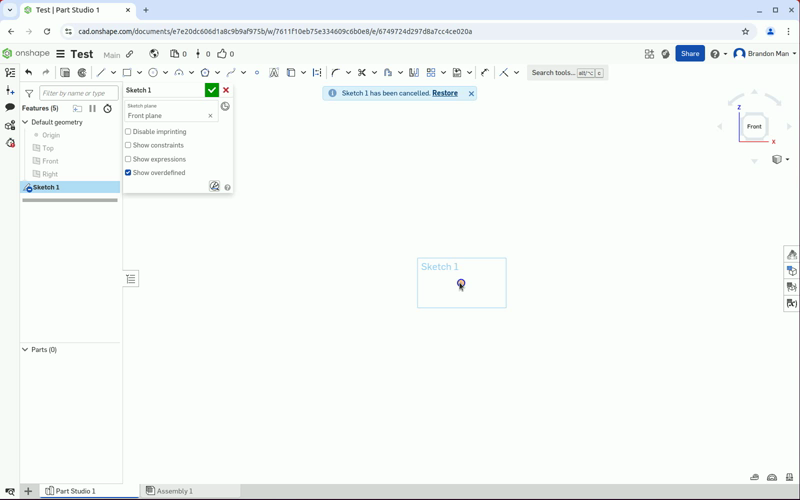
scroll(6)
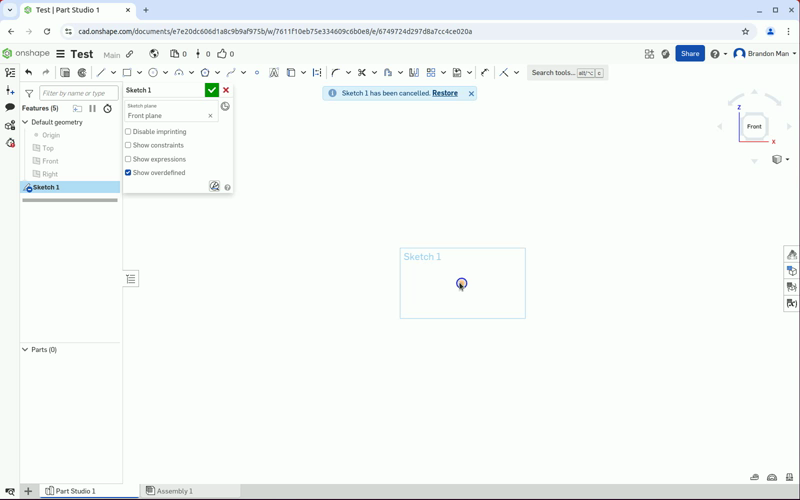
scroll(6)
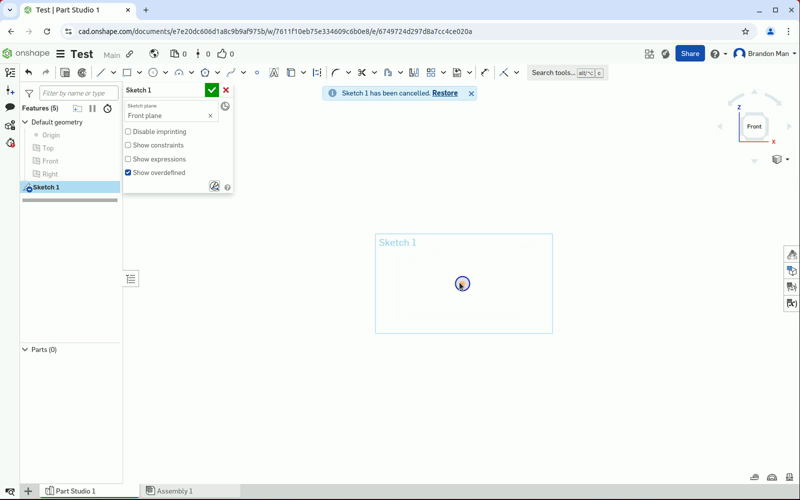
scroll(6)
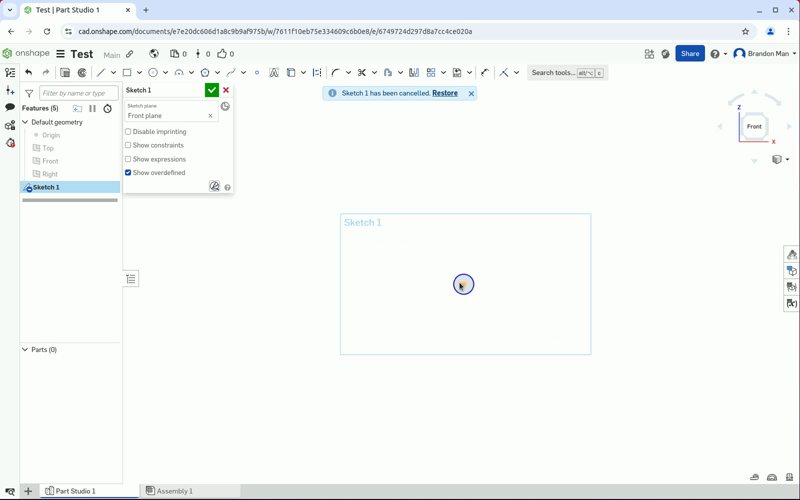
scroll(6)
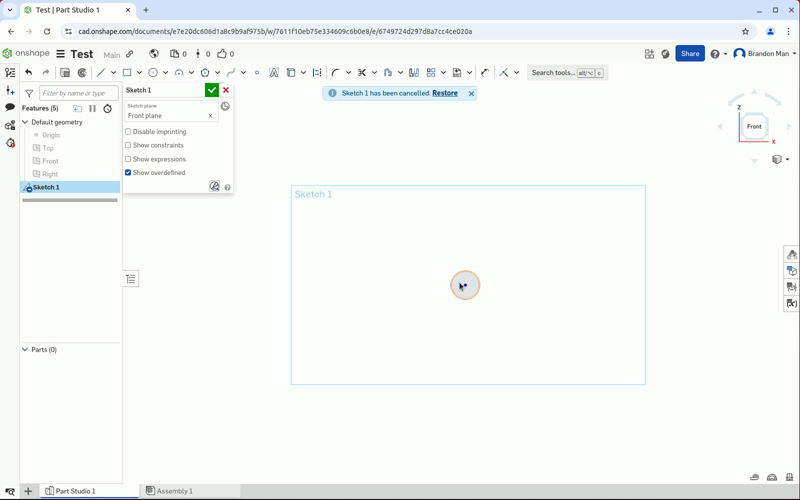
scroll(6)
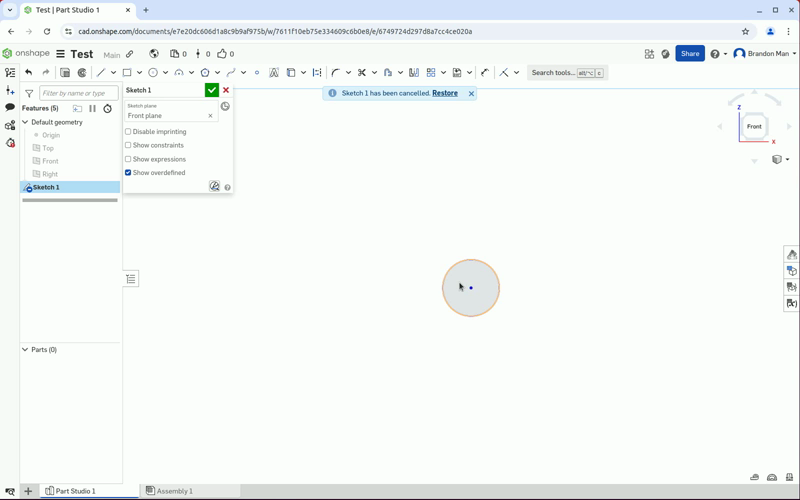
click(459, 282)
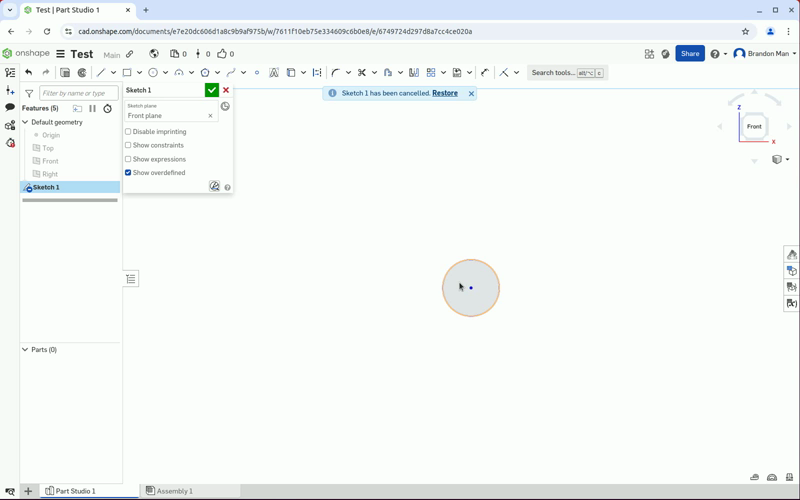
scroll(-6)
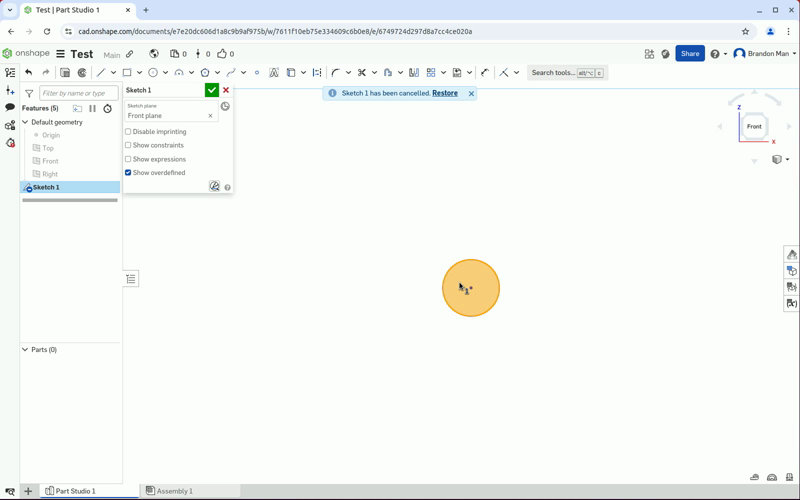
scroll(-6)
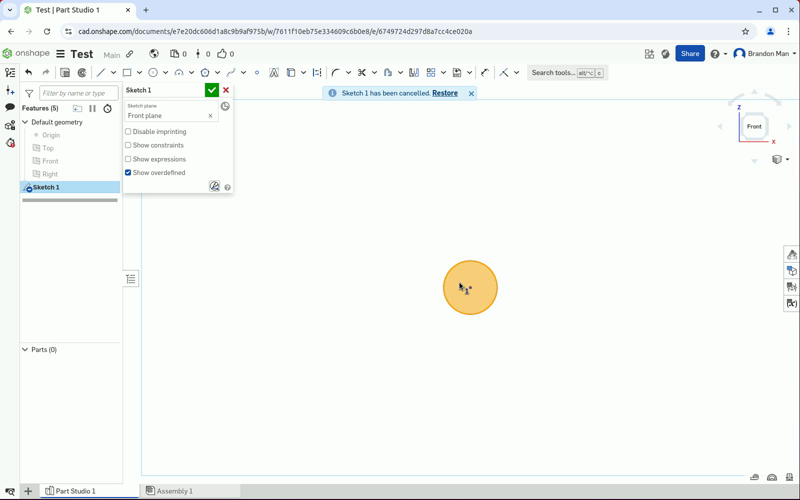
scroll(-6)
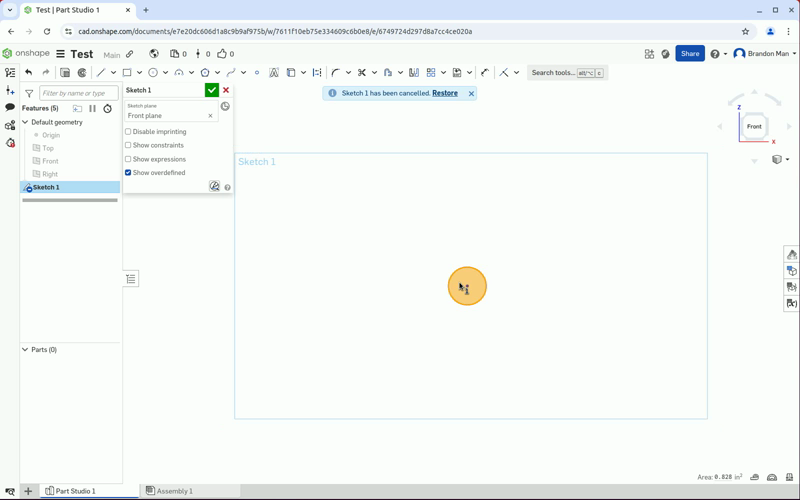
scroll(-6)
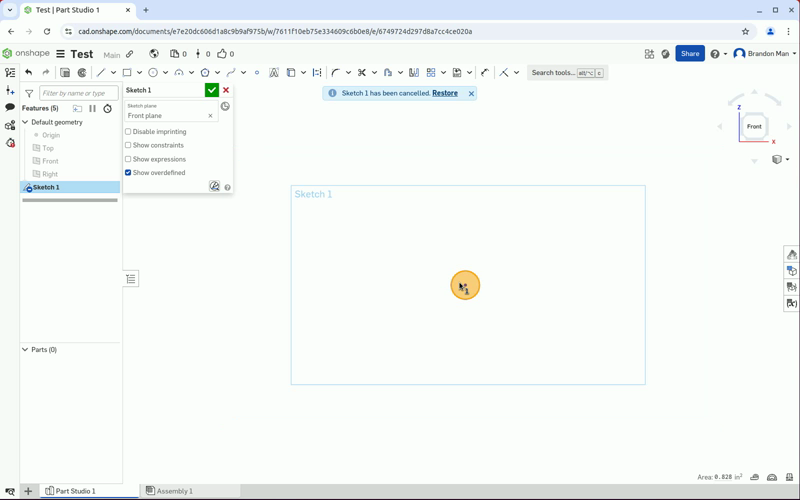
scroll(-6)
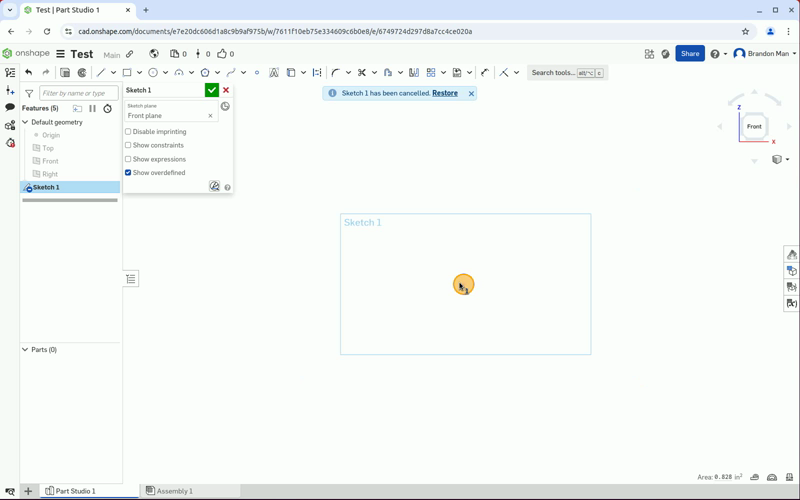
scroll(-6)
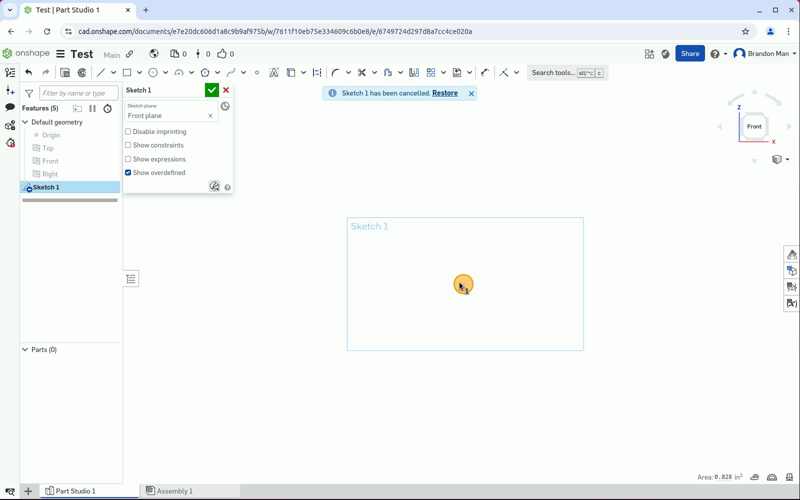
scroll(-6)
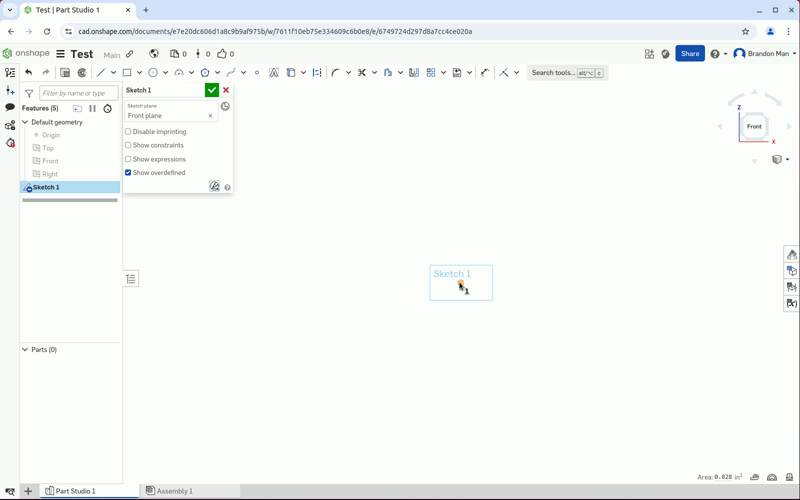
mouse_move(73, 352)
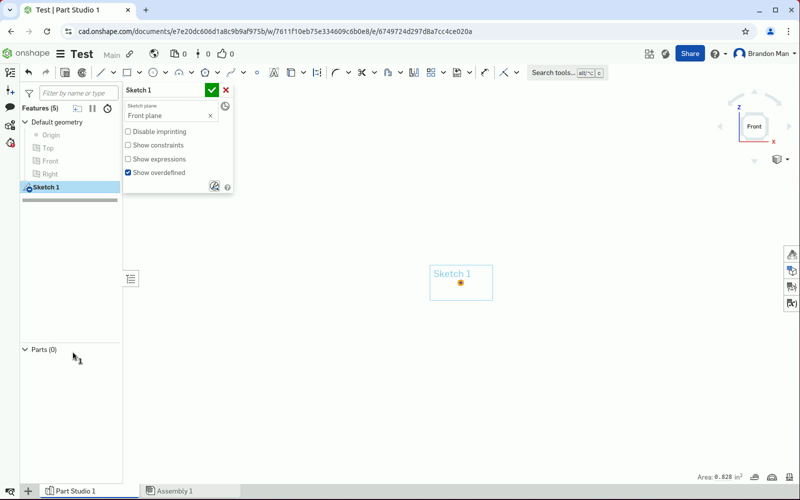
key(shift+y)
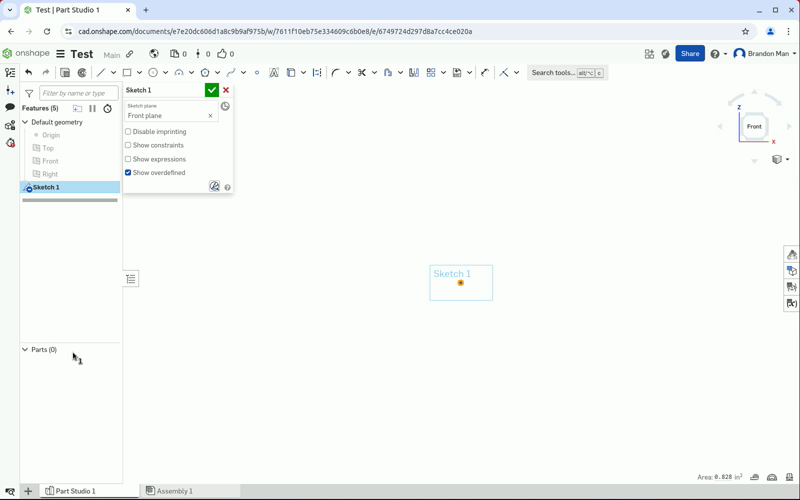
key(shift+e)
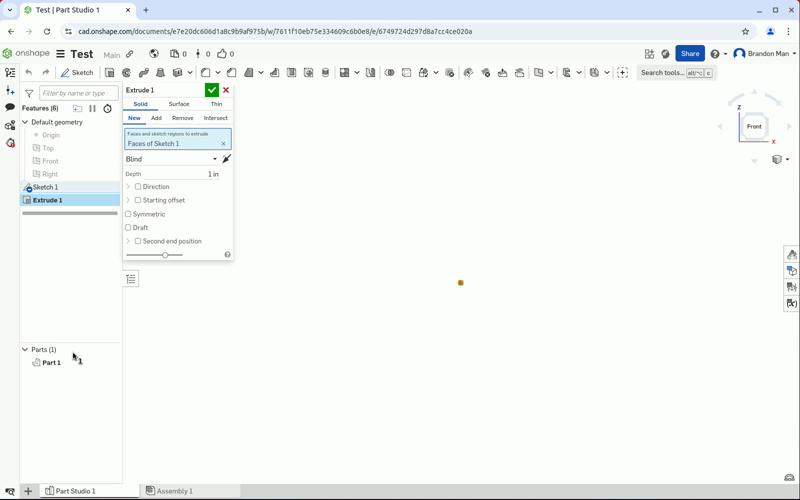
mouse_move(143, 106)
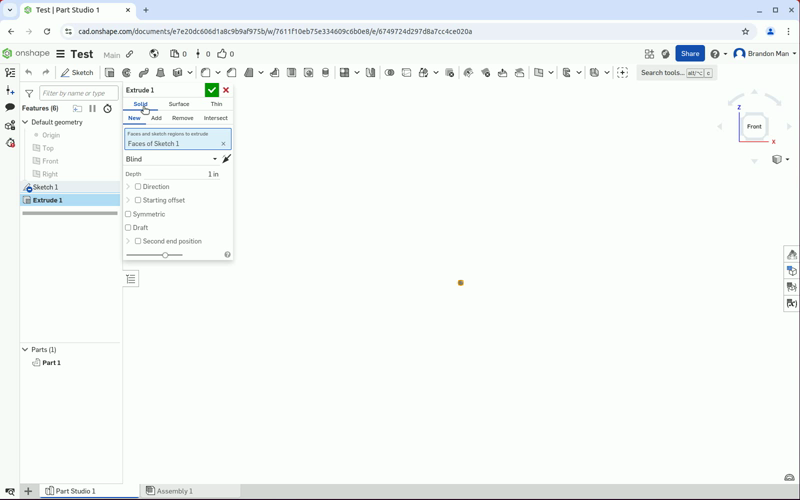
click(143, 106)
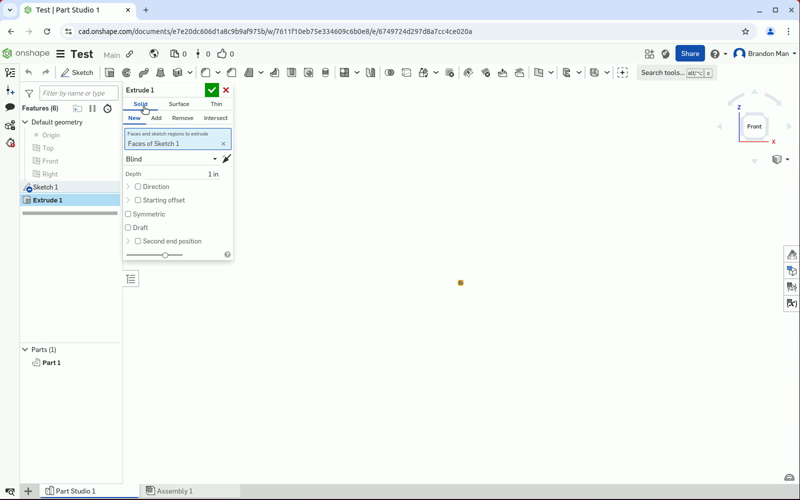
mouse_move(137, 120)
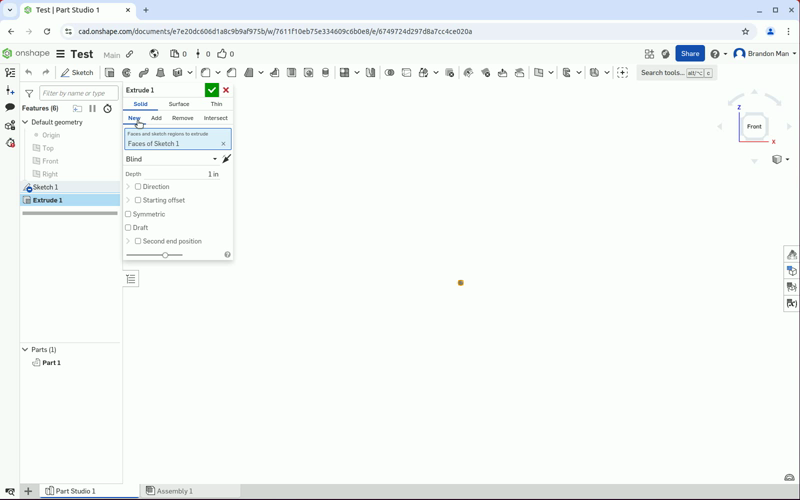
click(137, 120)
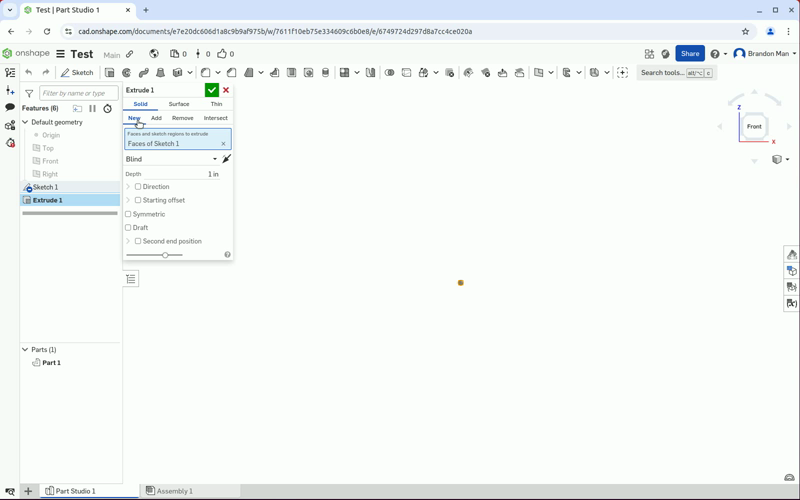
key(tab, 4)
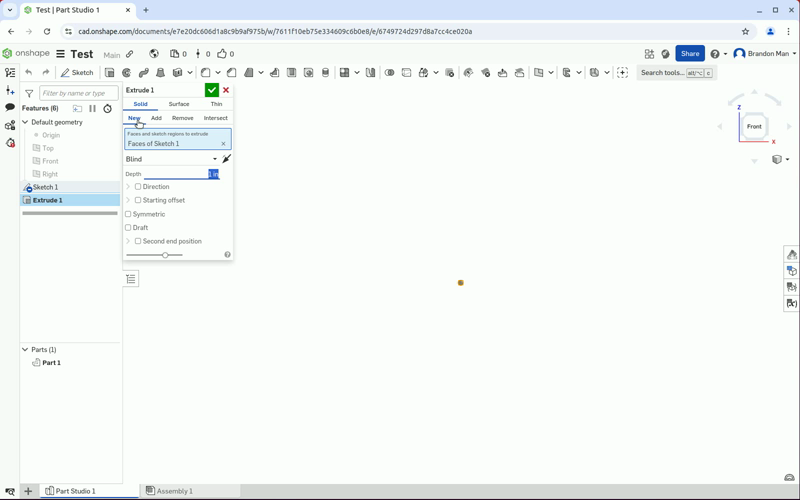
text(23.108)
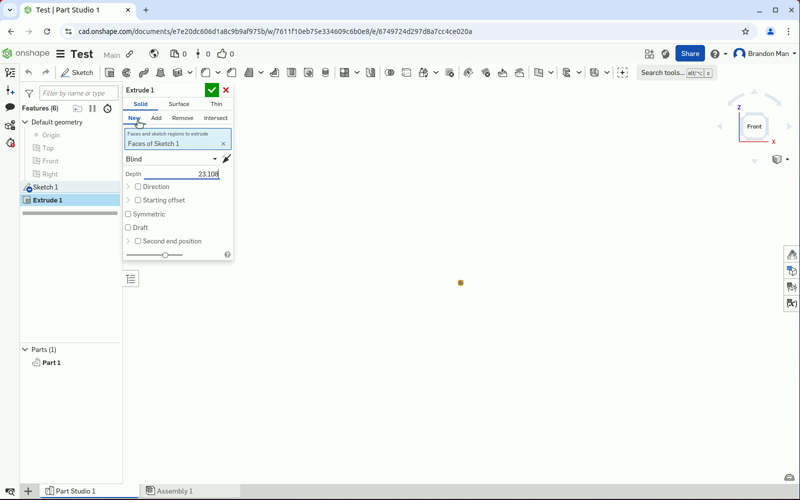
key(enter)
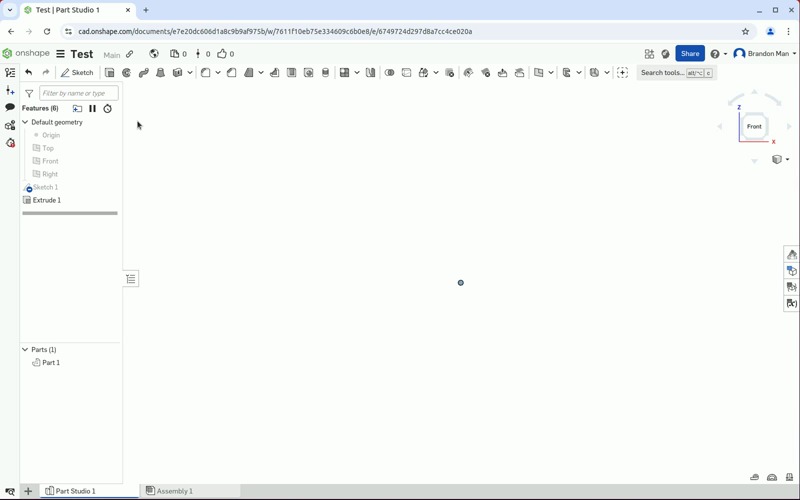
key(shift+h)
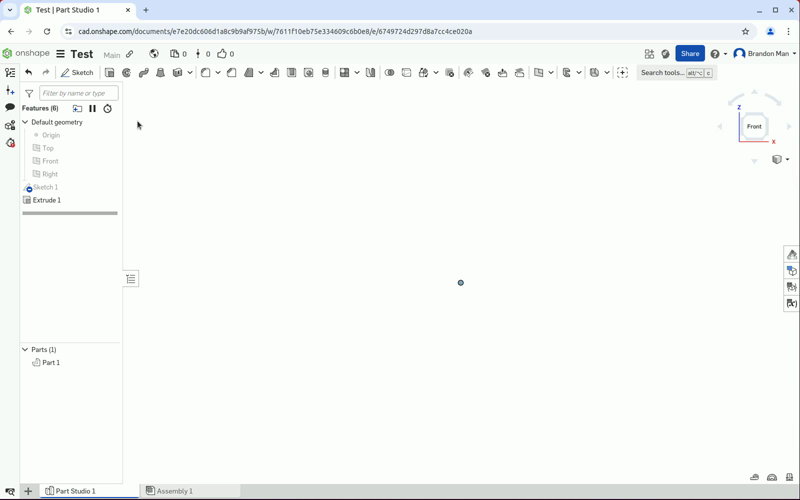
key(shift+h)
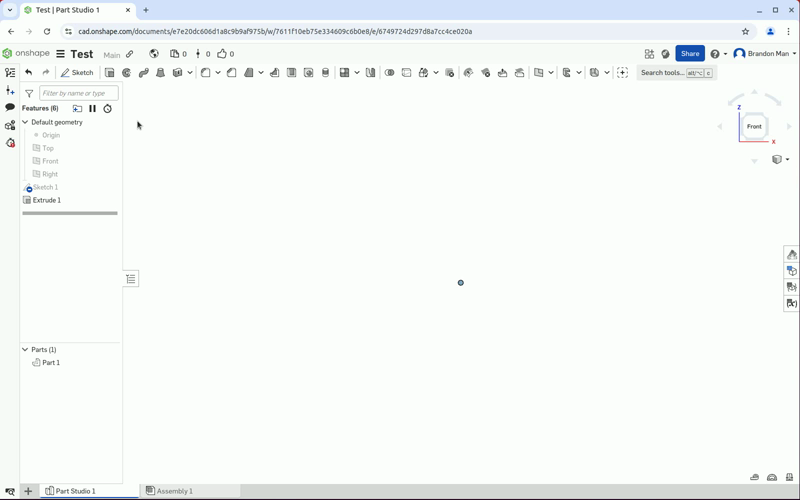
mouse_move(73, 189)
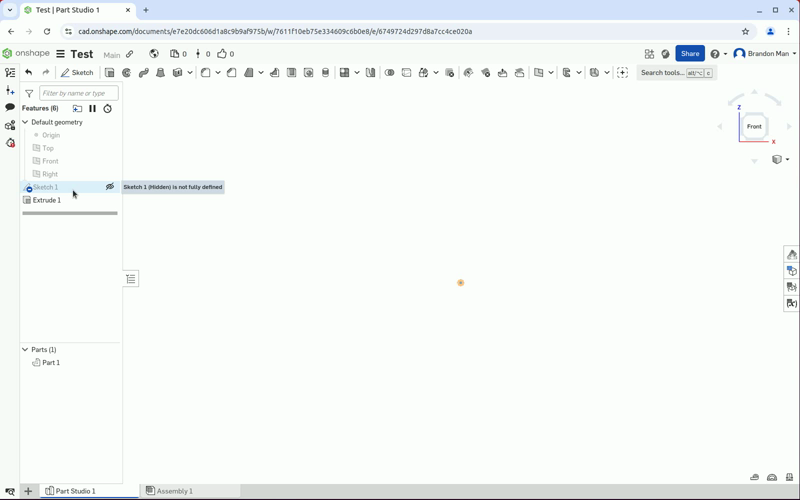
click(73, 189)
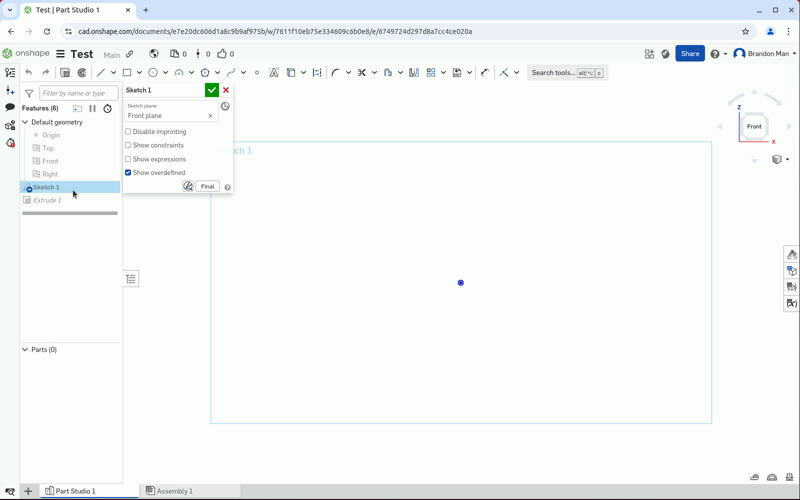
mouse_move(229, 92)
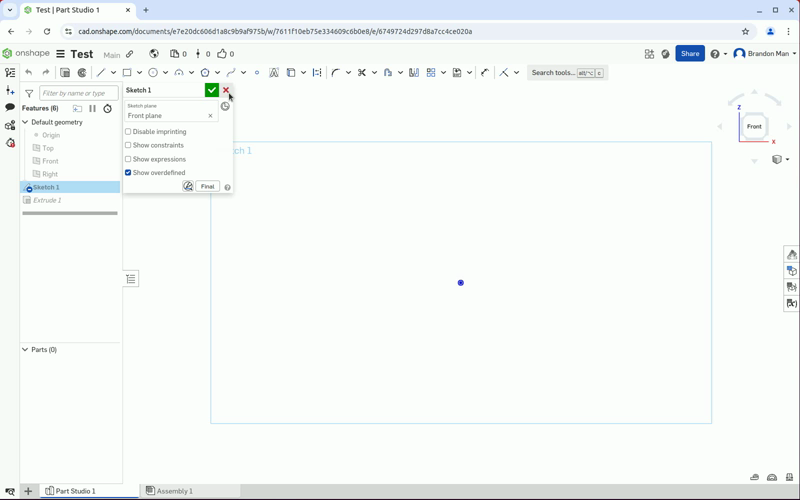
click(229, 92)
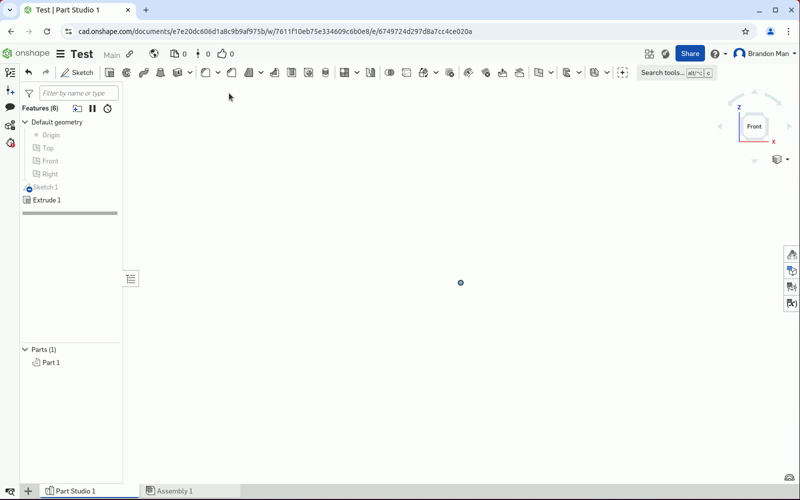
mouse_move(541, 75)
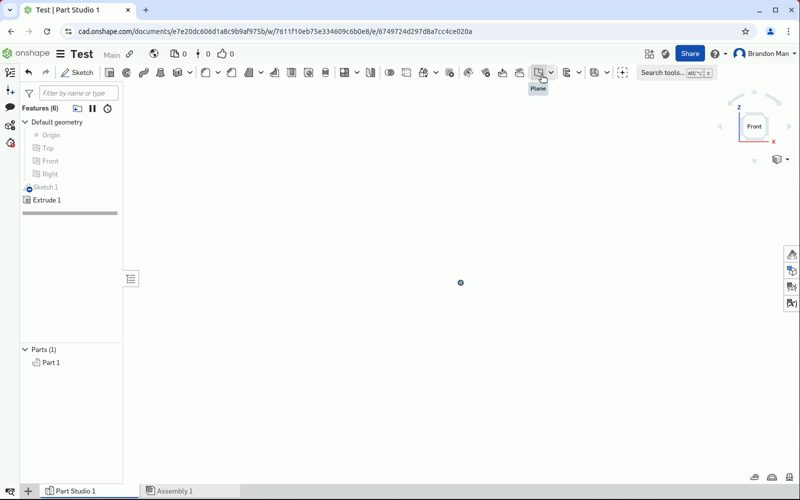
click(541, 75)
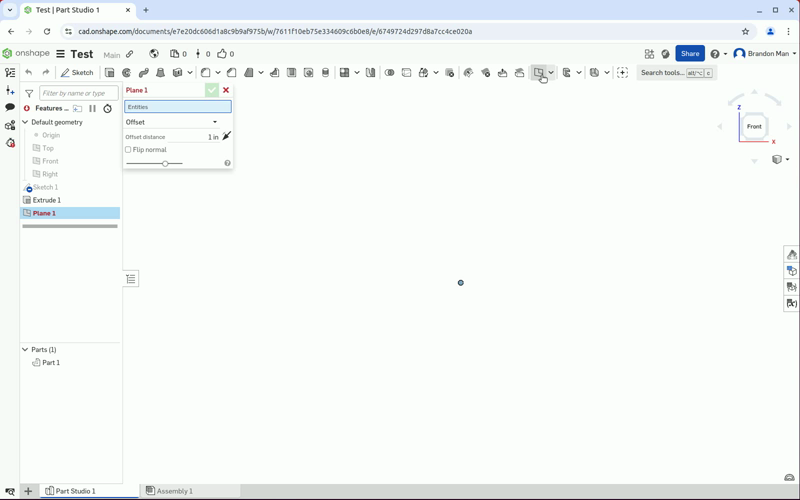
mouse_move(73, 163)
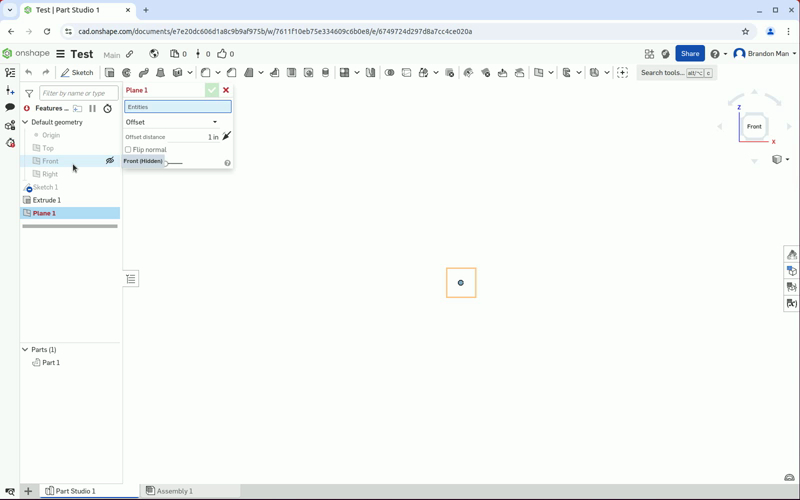
click(73, 163)
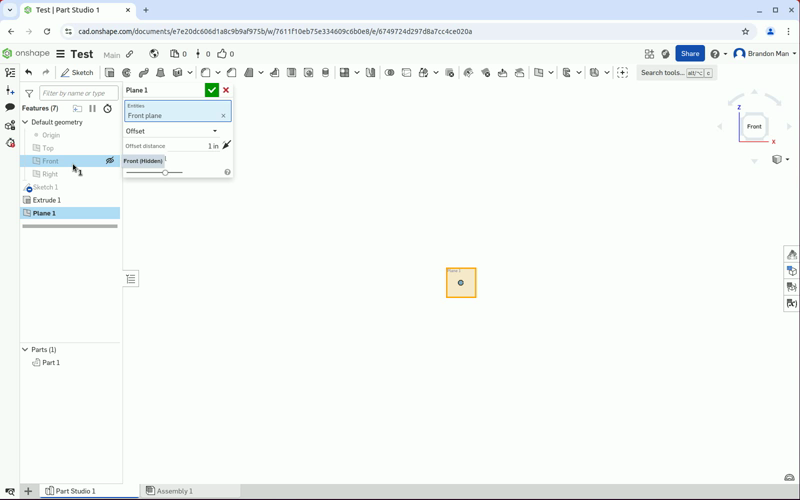
key(tab, 2)
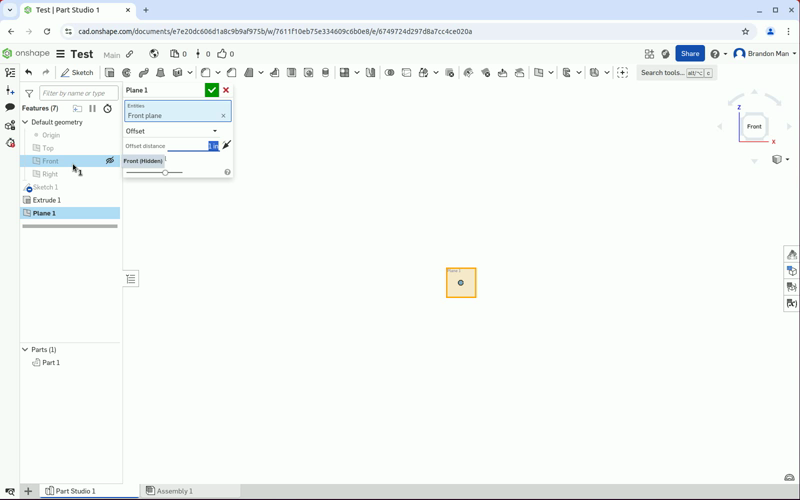
text(23.108)
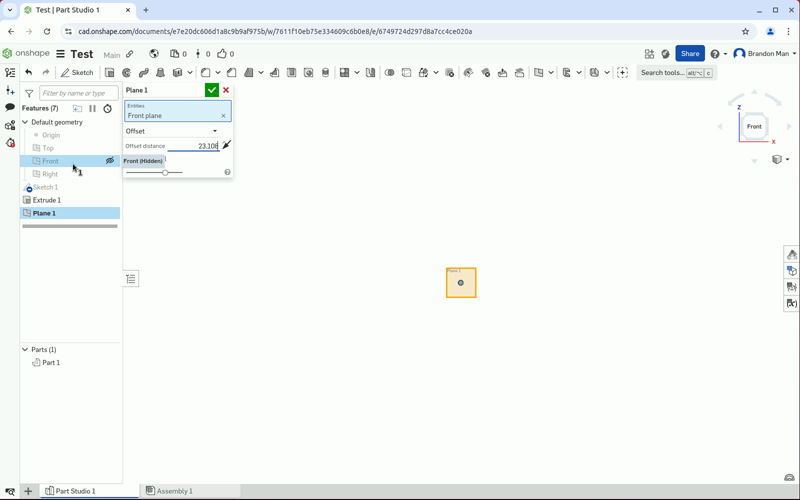
key(enter, 2)
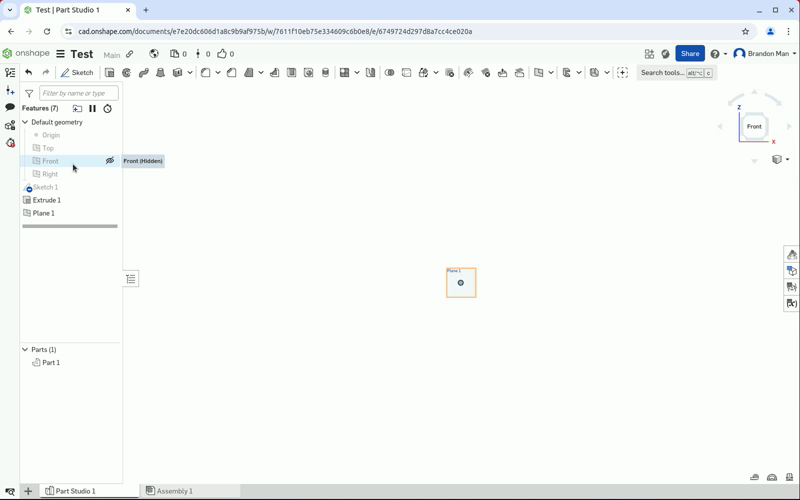
key(shift+s)
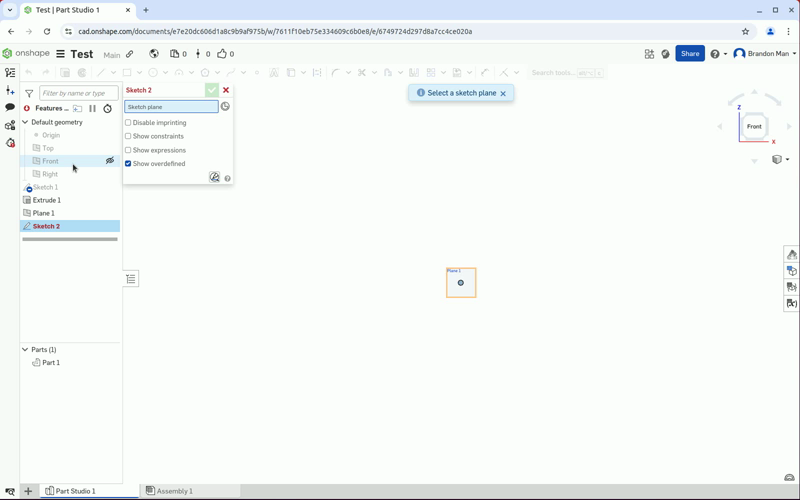
mouse_move(73, 215)
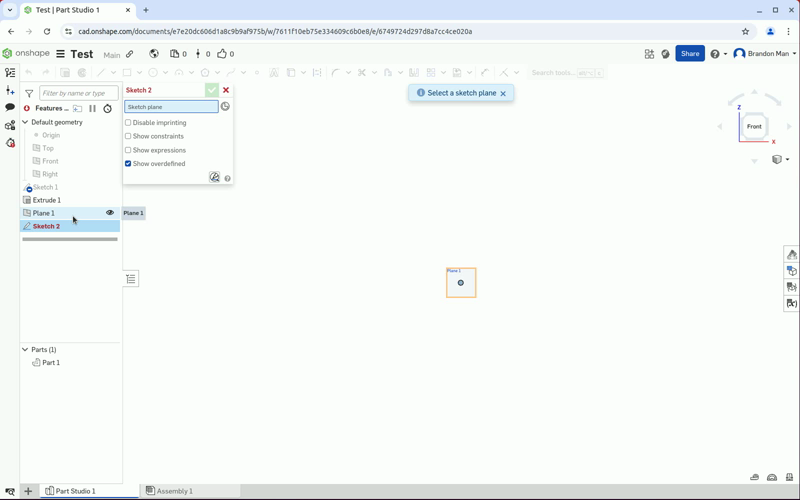
click(73, 215)
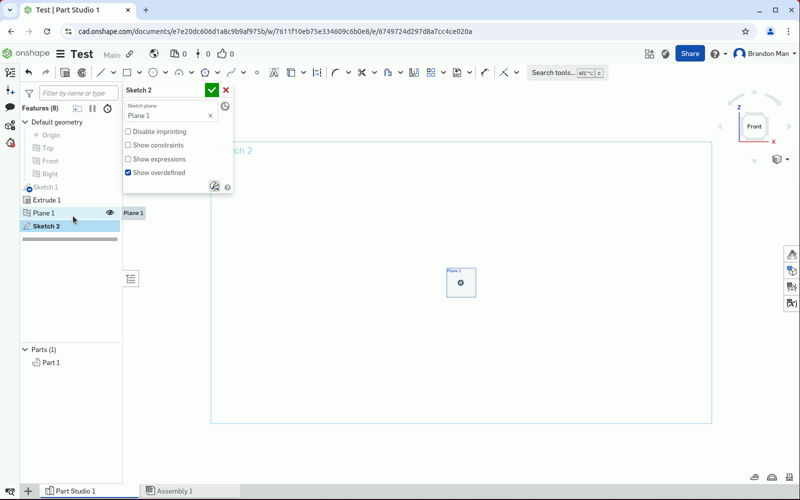
mouse_move(73, 352)
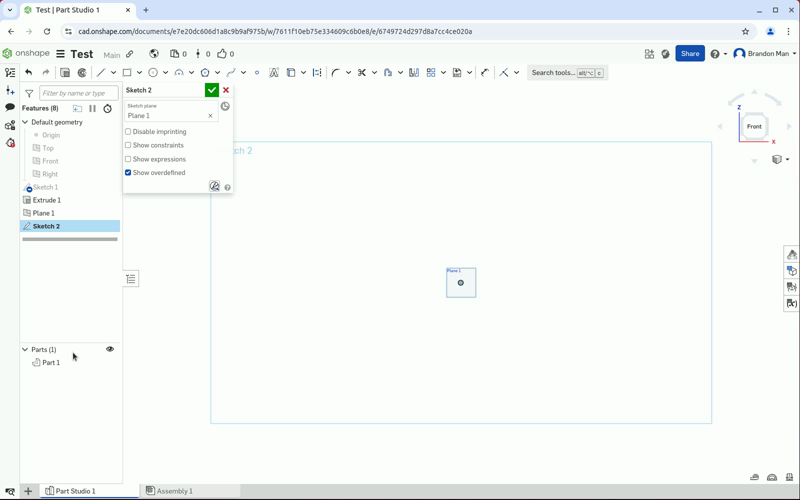
key(y)
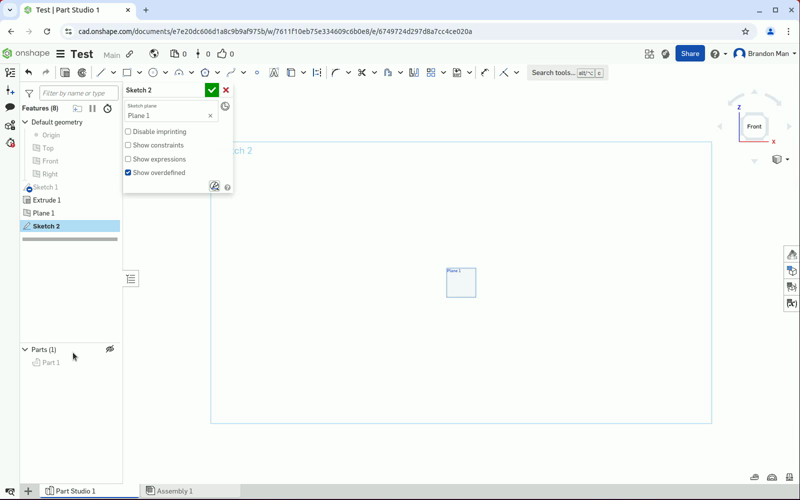
key(l)
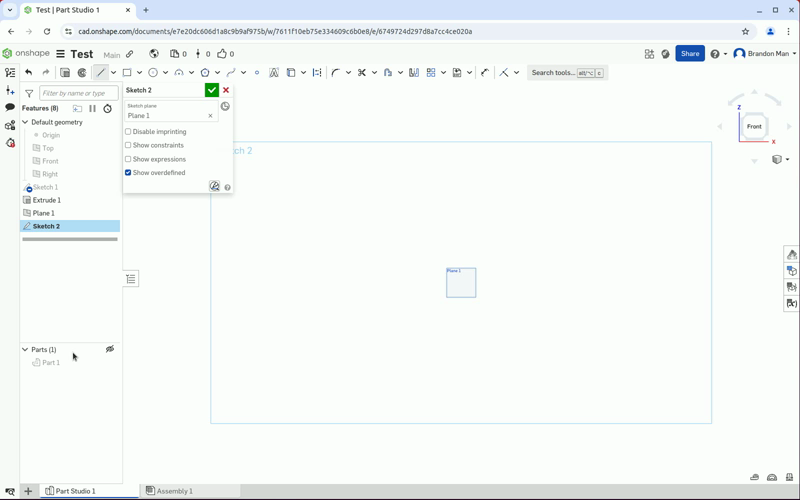
key_down(shift)
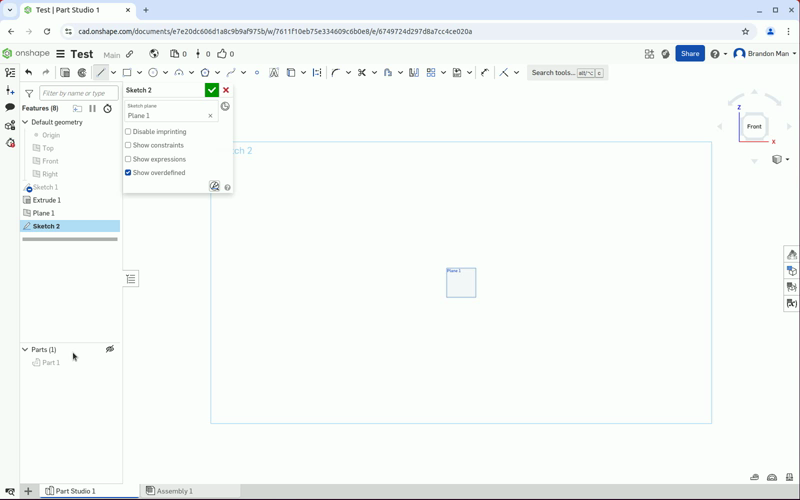
mouse_move(457, 282)
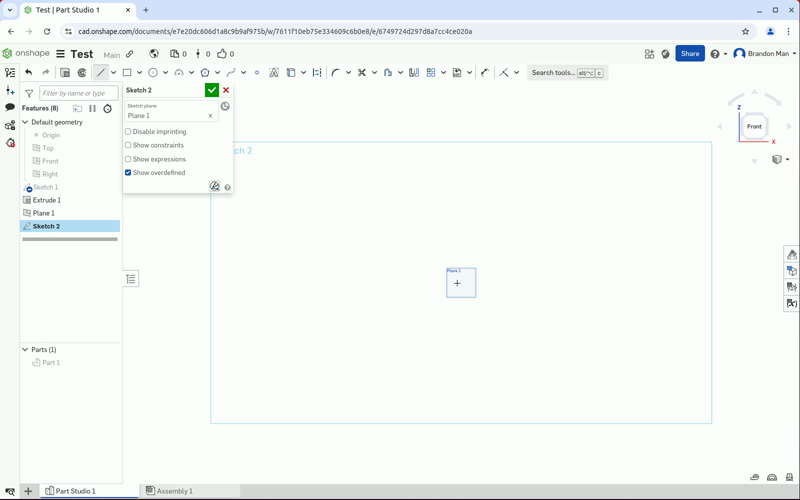
click(457, 282)
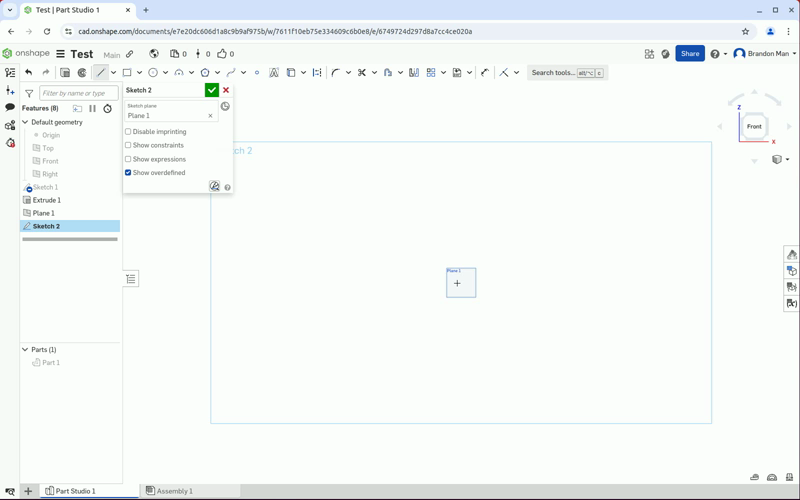
key_up(shift)
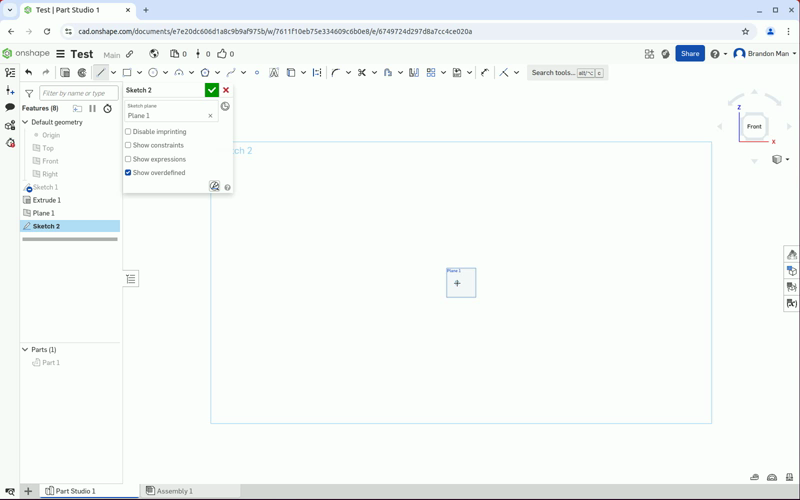
key_down(shift)
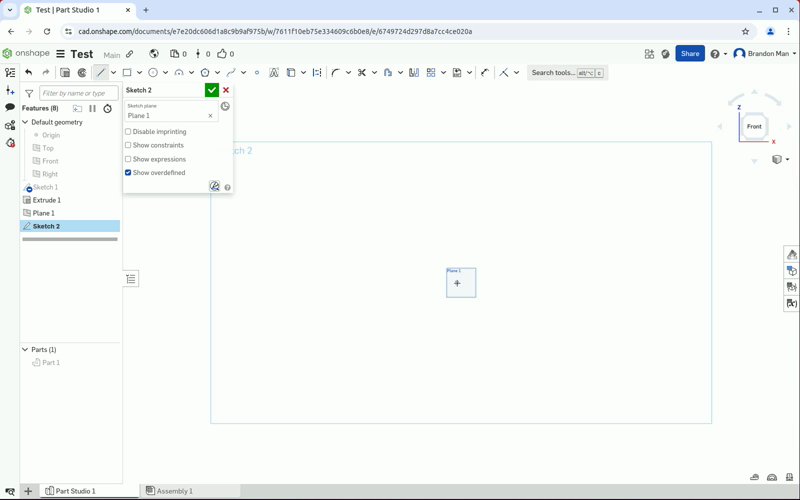
mouse_move(487, 282)
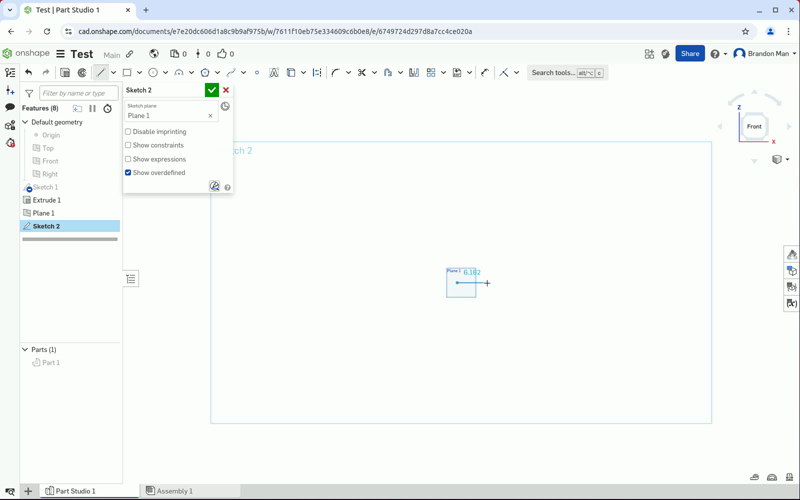
mouse_move(459, 286)
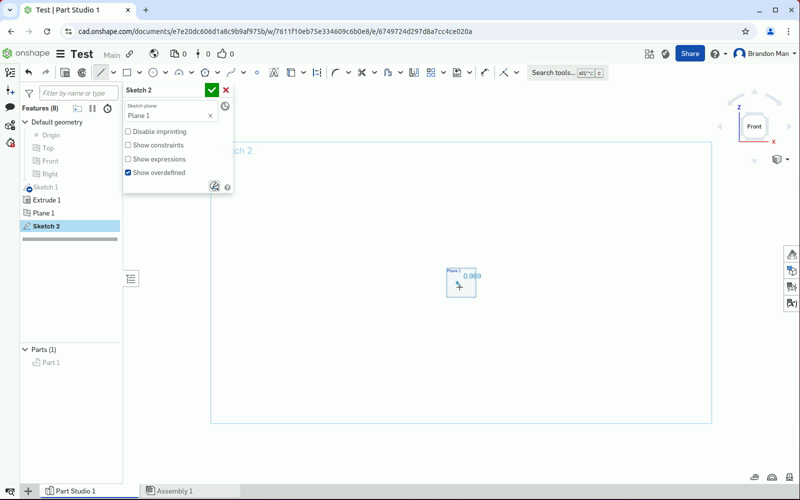
scroll(6)
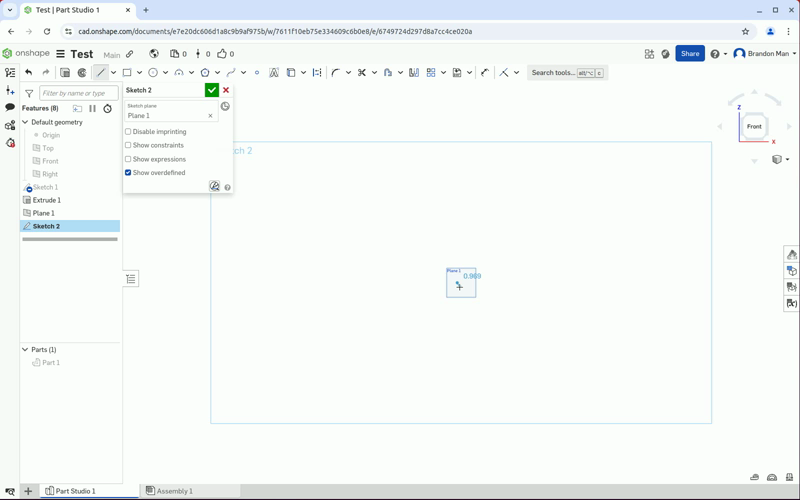
scroll(6)
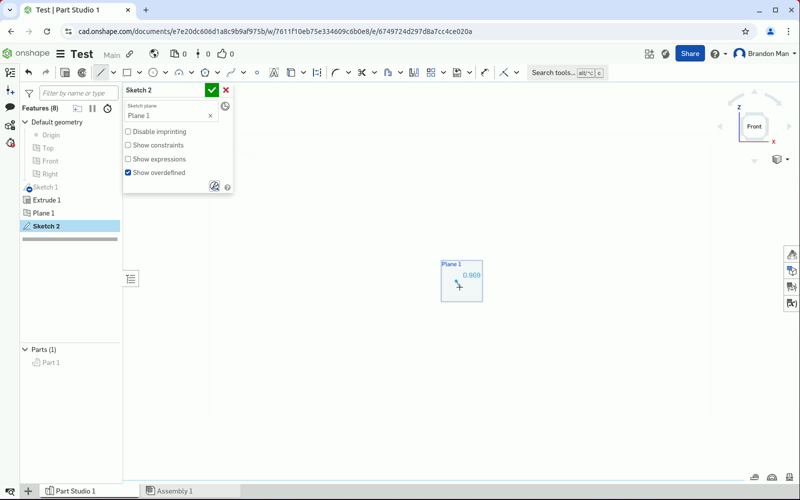
scroll(6)
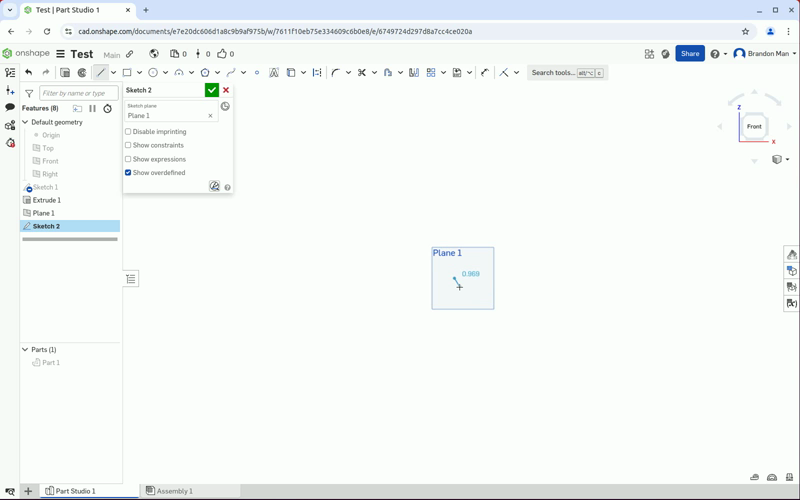
scroll(6)
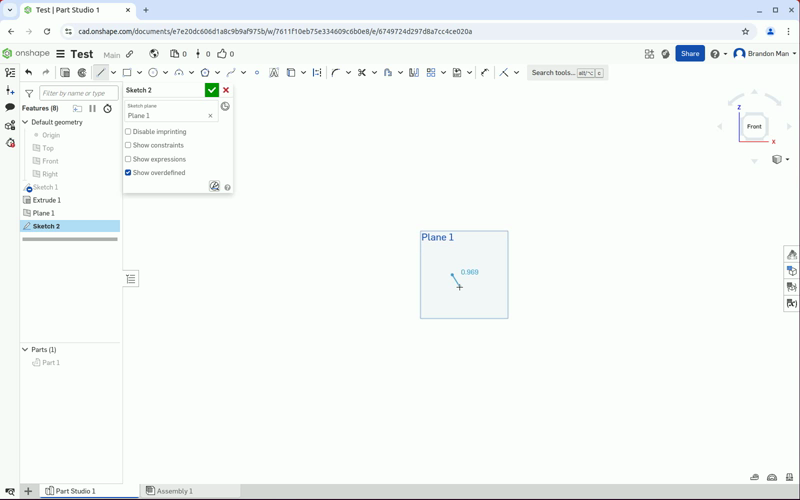
scroll(6)
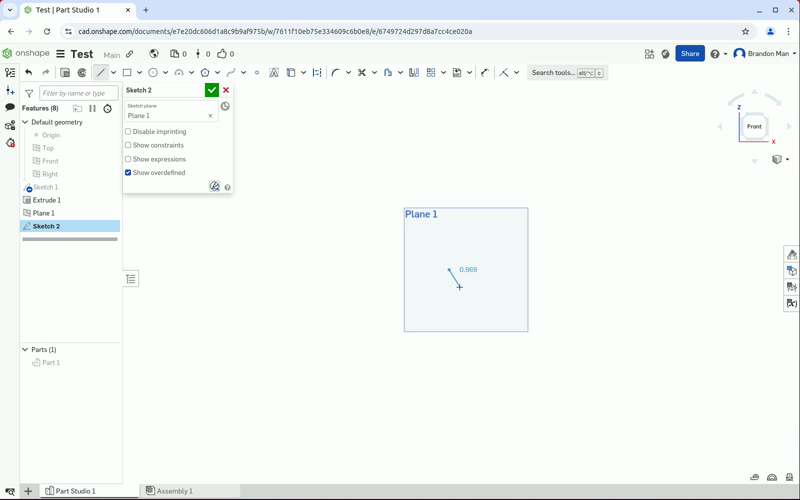
scroll(6)
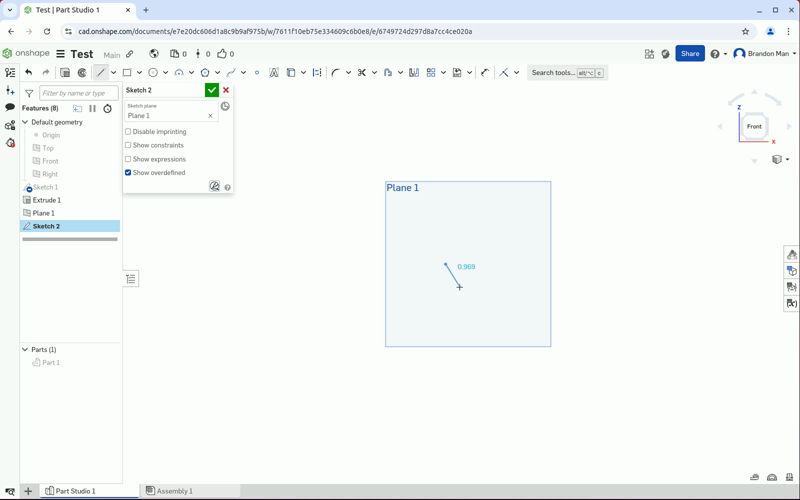
scroll(6)
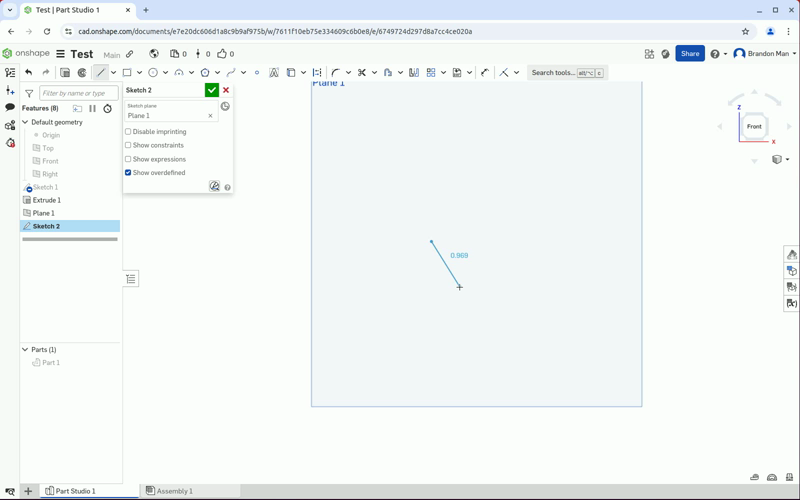
click(459, 286)
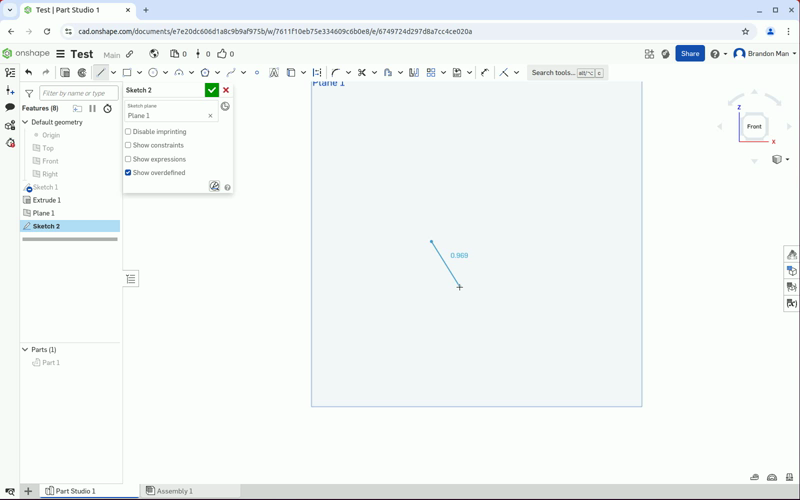
scroll(-6)
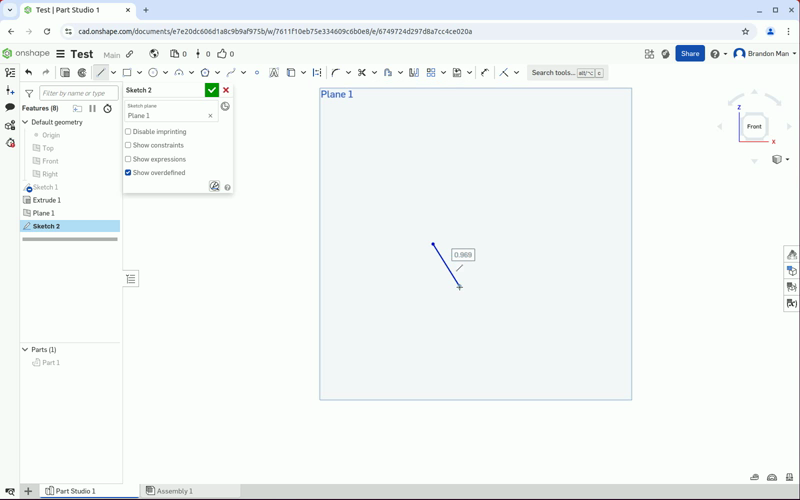
scroll(-6)
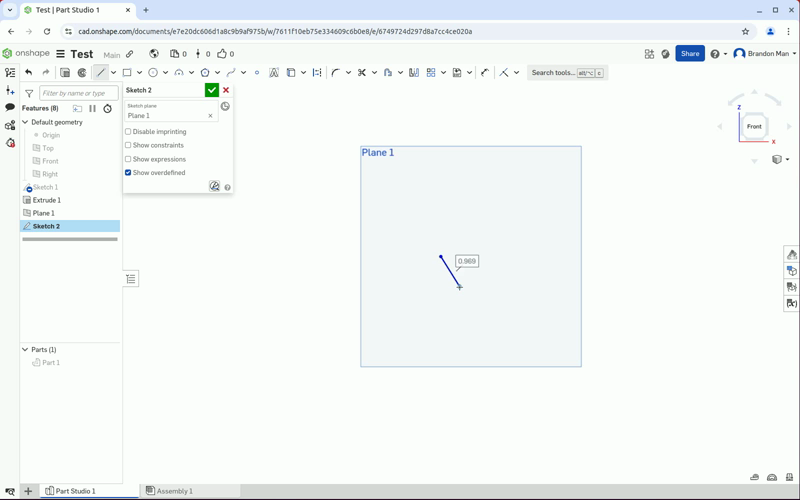
scroll(-6)
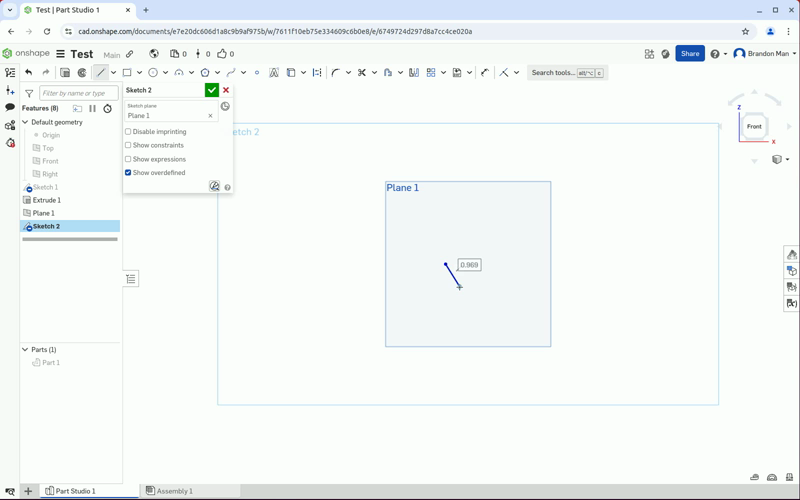
scroll(-6)
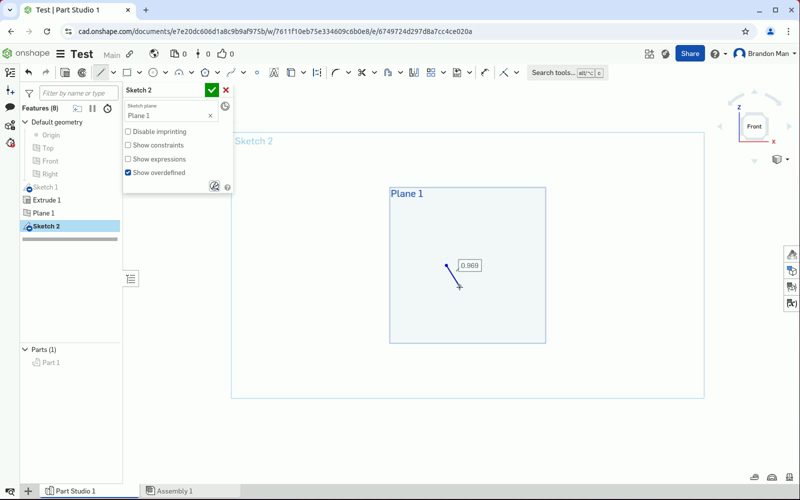
scroll(-6)
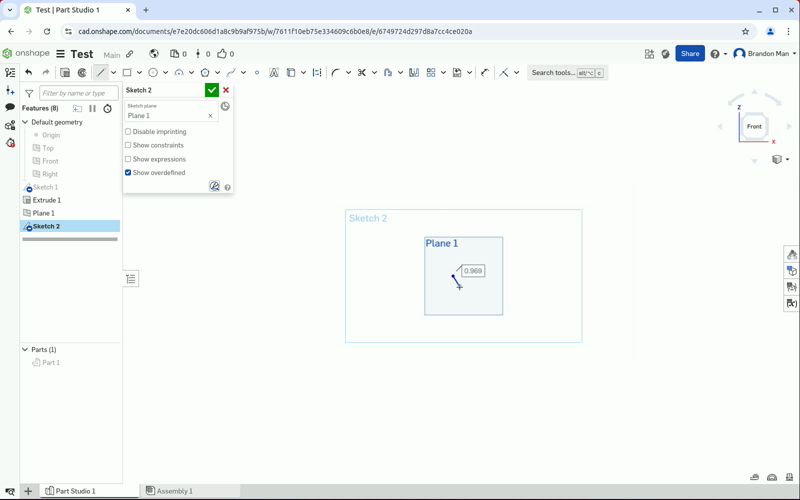
scroll(-6)
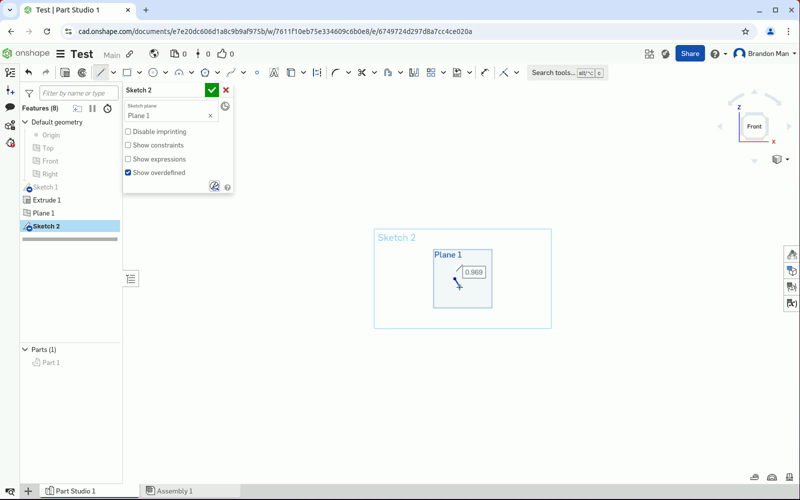
scroll(-6)
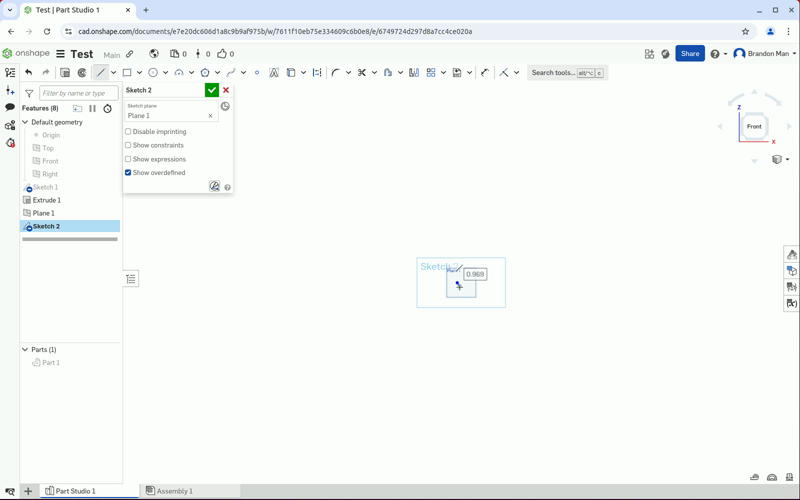
key_up(shift)
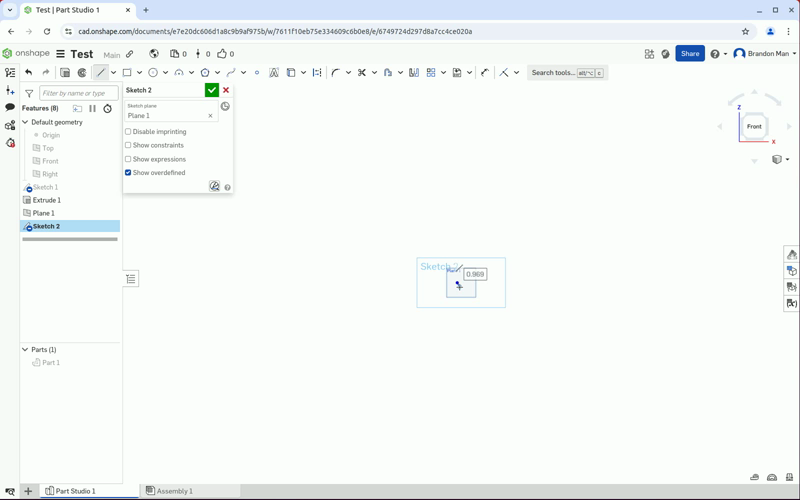
key_down(shift)
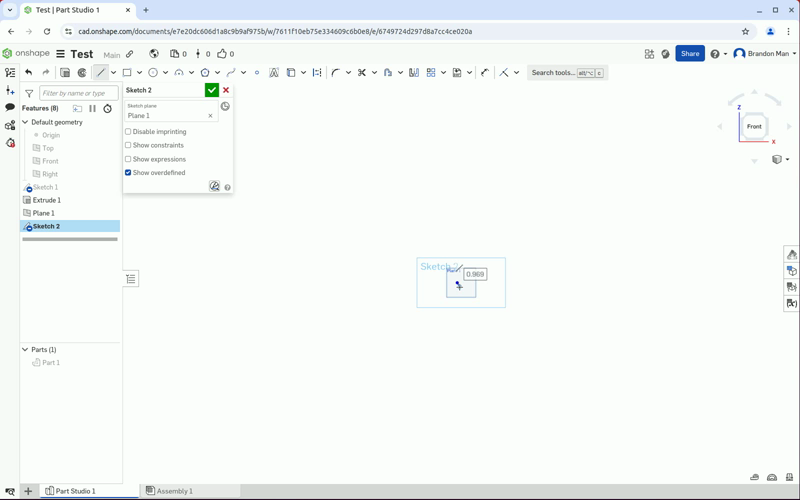
mouse_move(489, 286)
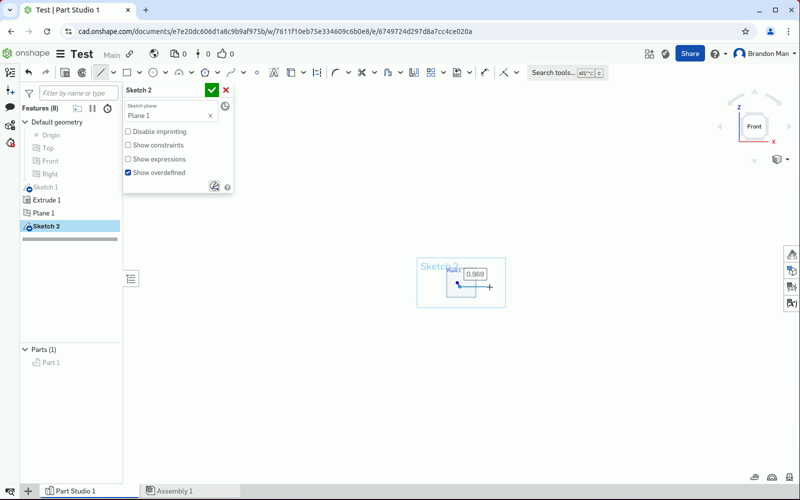
mouse_move(464, 286)
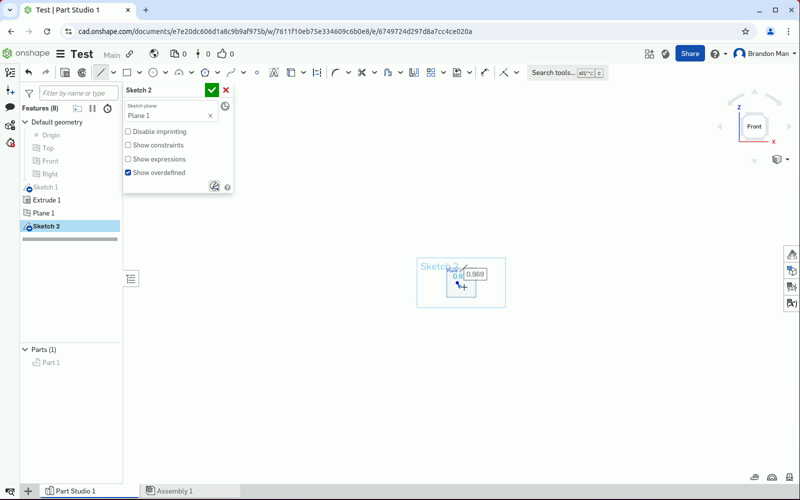
scroll(6)
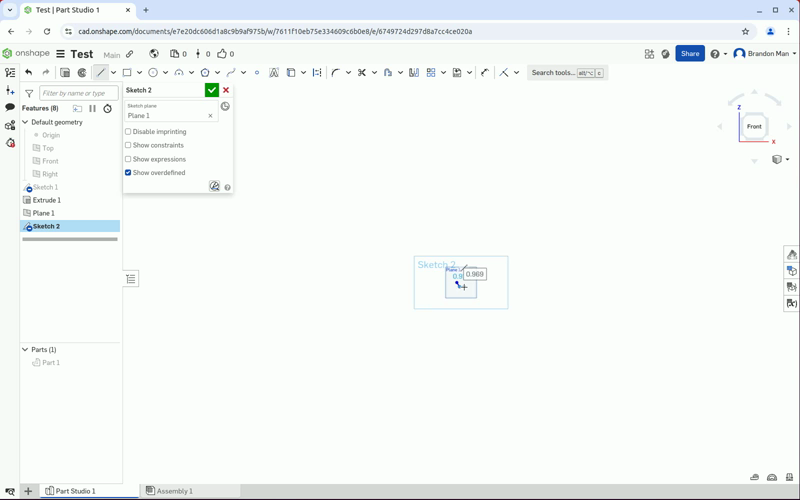
scroll(6)
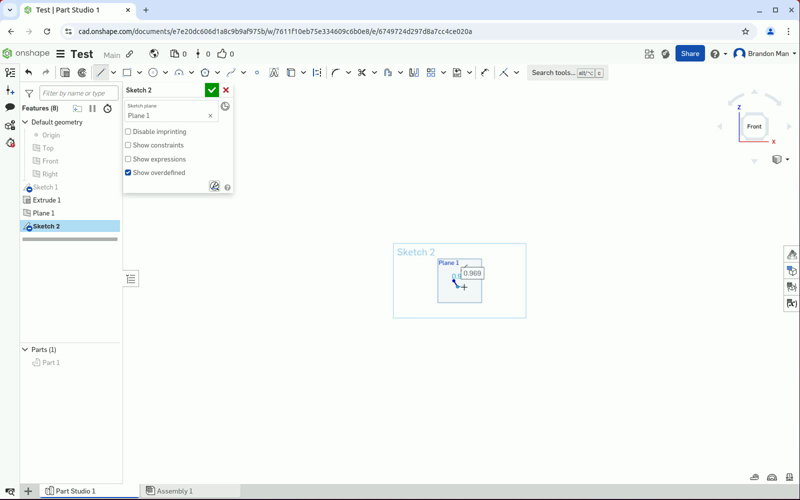
scroll(6)
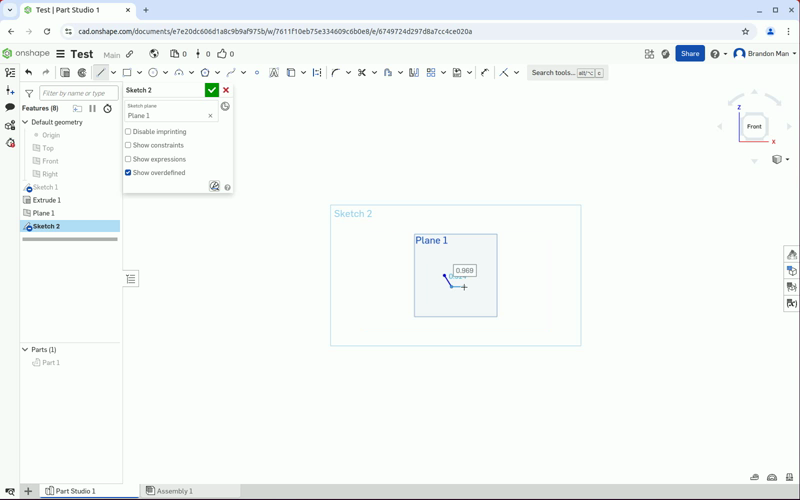
scroll(6)
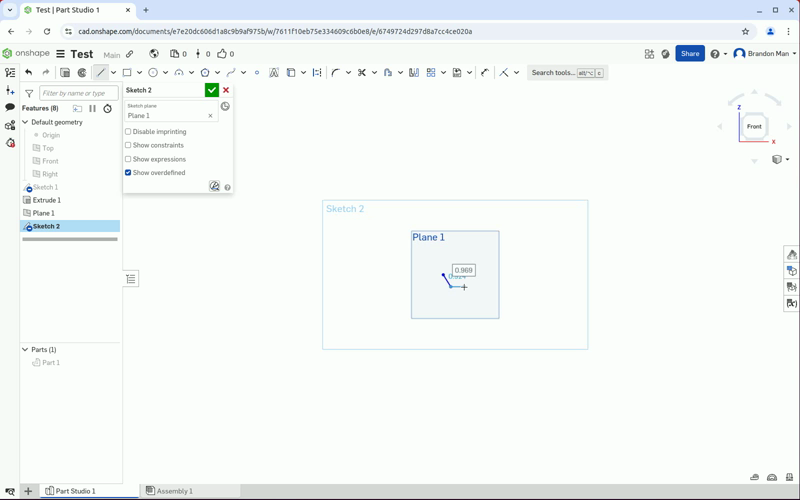
scroll(6)
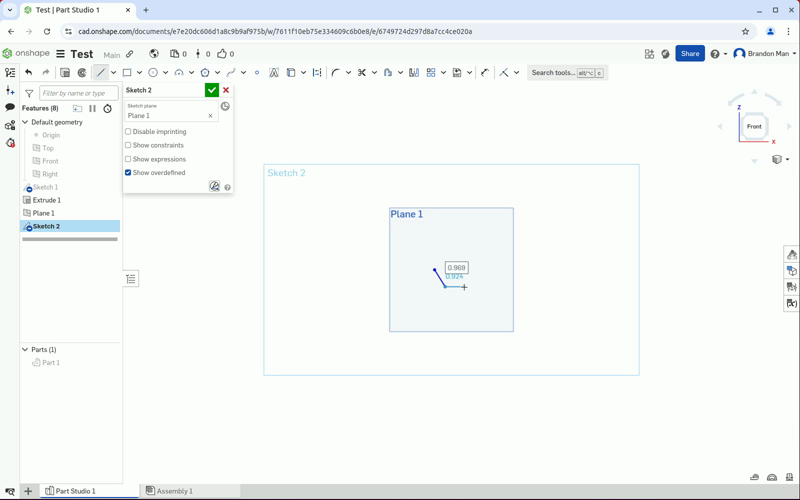
scroll(6)
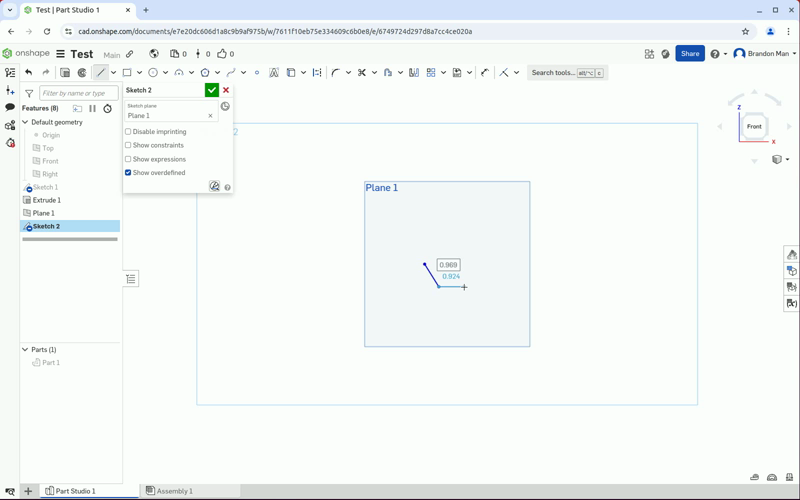
scroll(6)
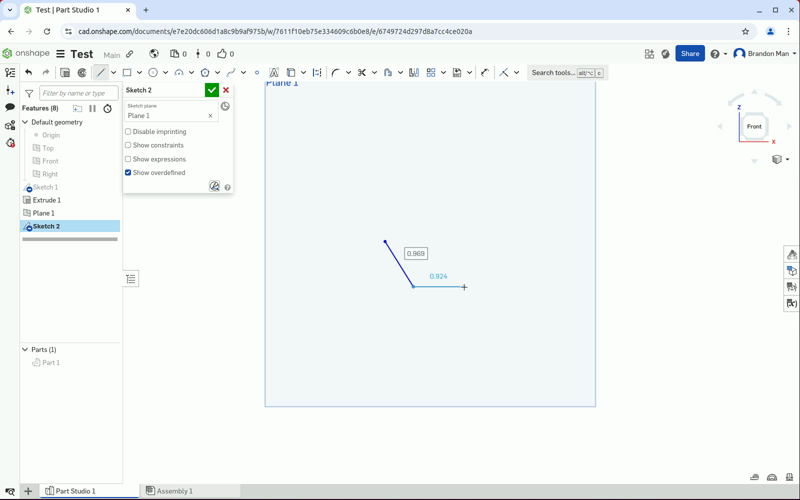
click(464, 286)
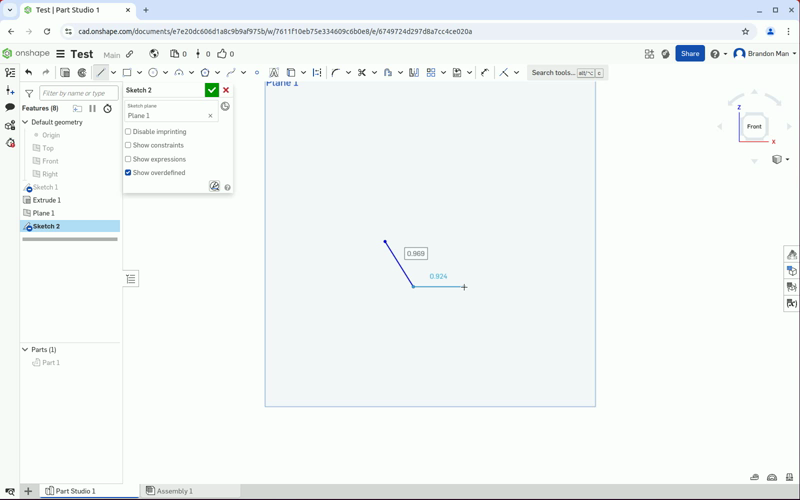
scroll(-6)
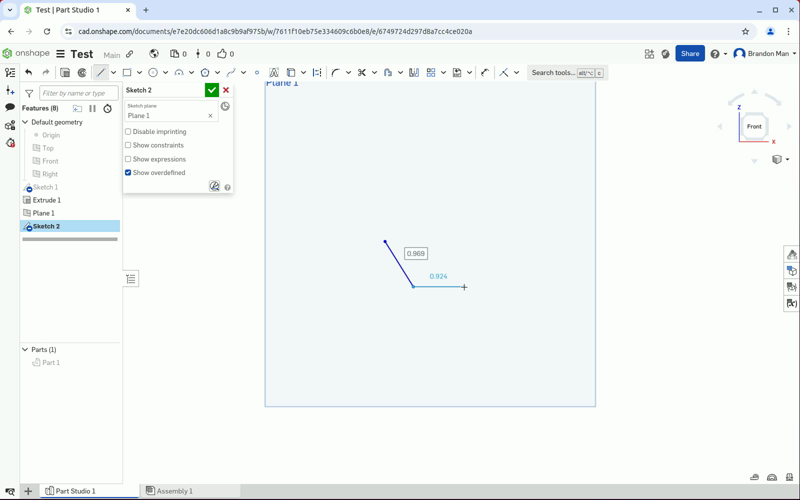
scroll(-6)
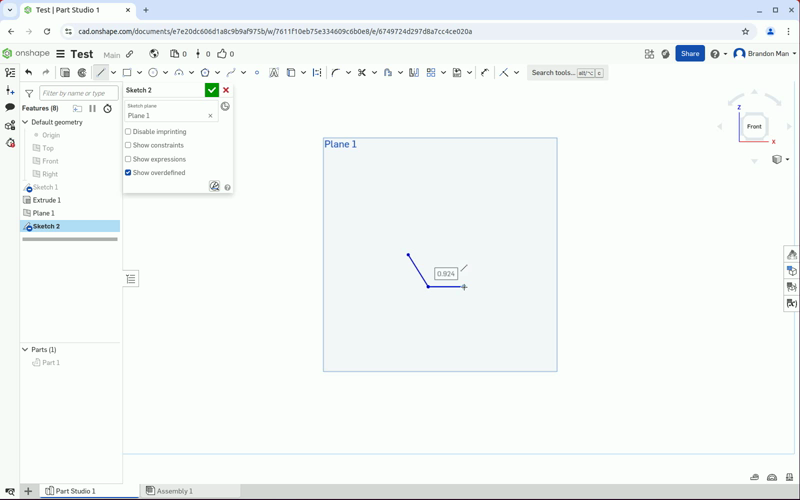
scroll(-6)
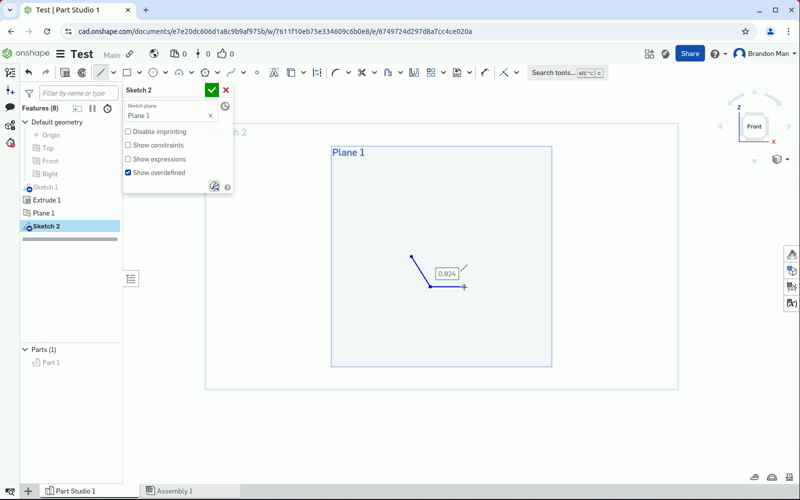
scroll(-6)
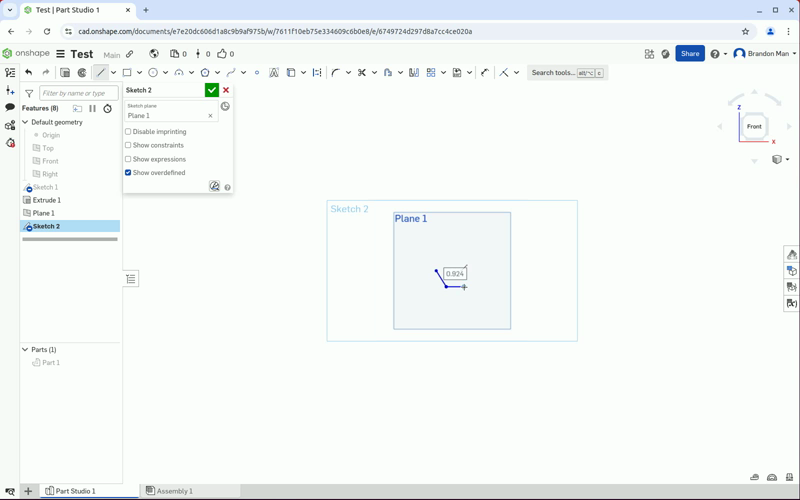
scroll(-6)
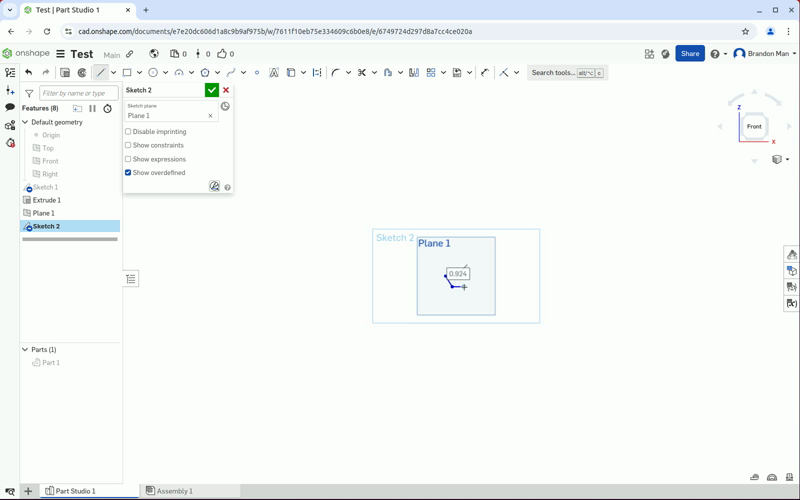
scroll(-6)
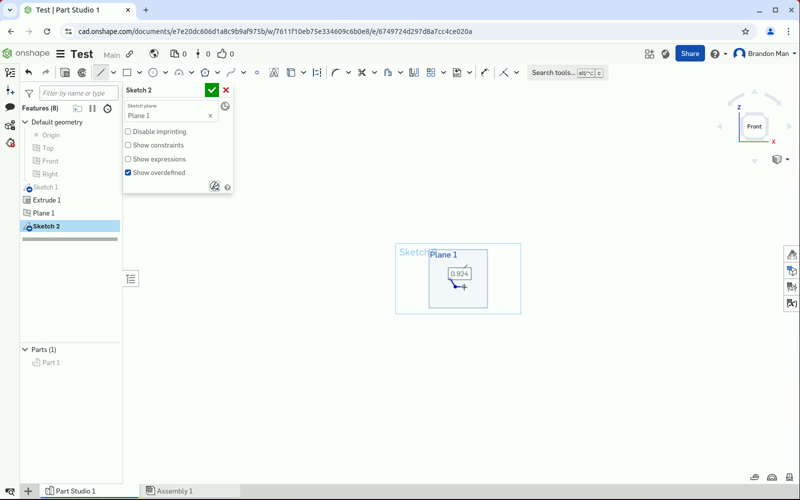
scroll(-6)
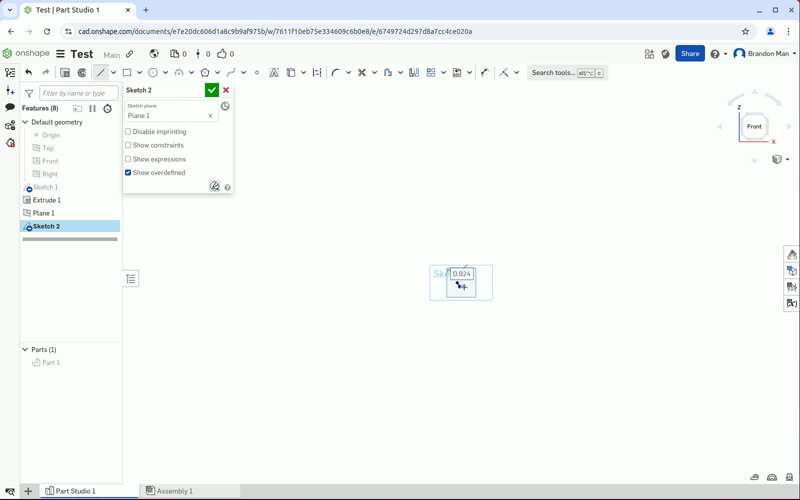
key_up(shift)
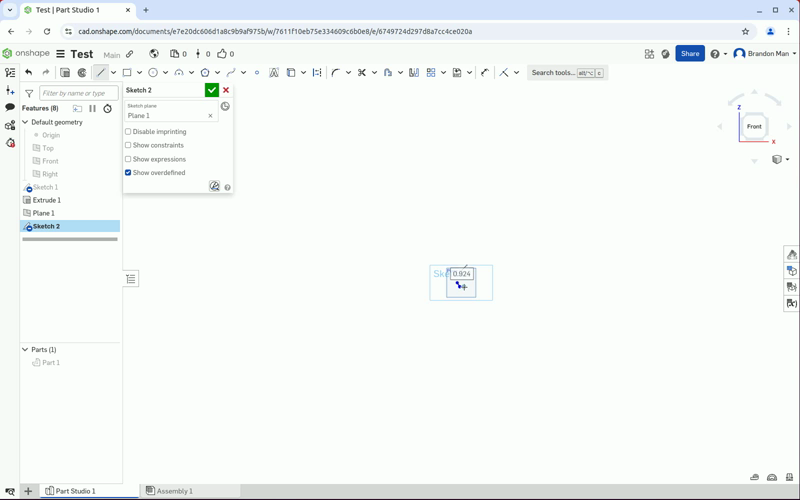
key_down(shift)
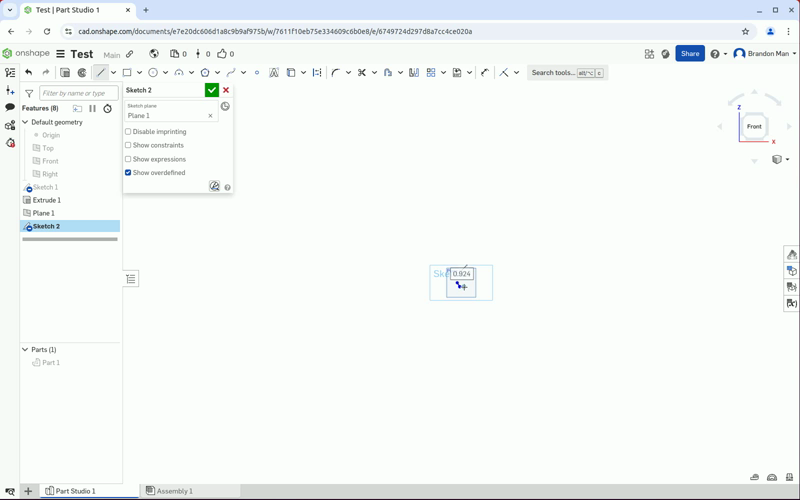
mouse_move(494, 286)
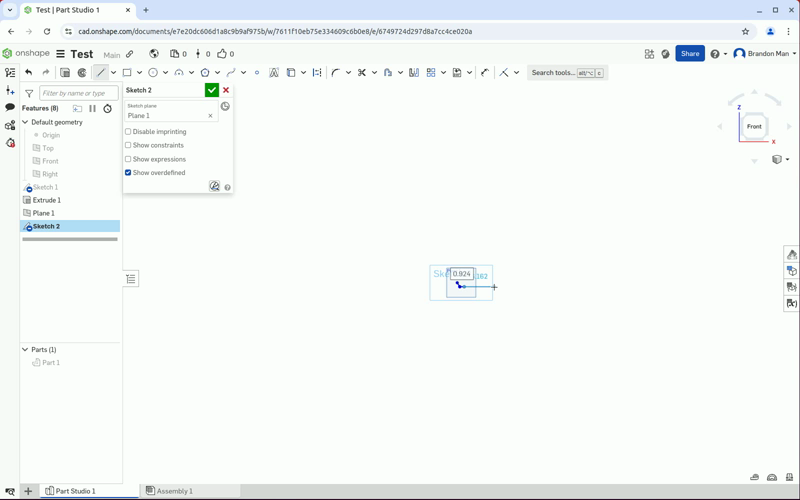
mouse_move(466, 282)
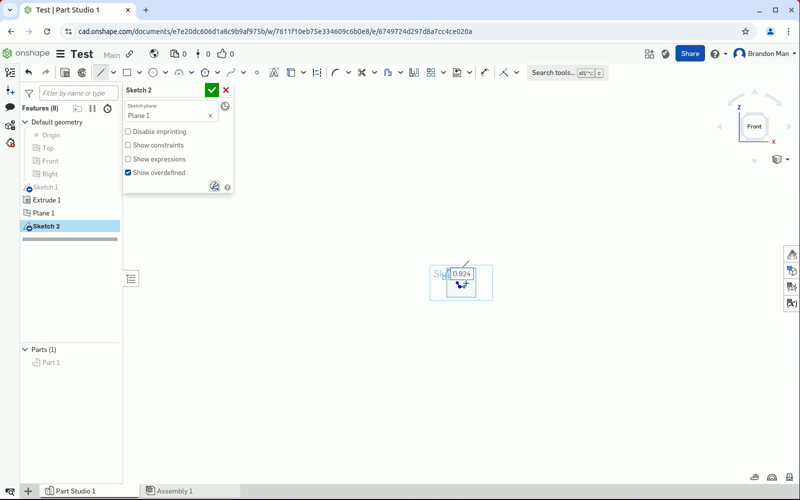
scroll(6)
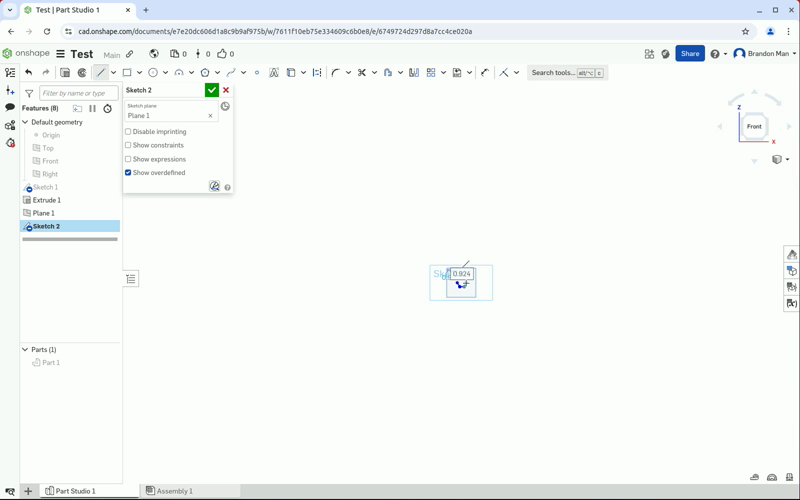
scroll(6)
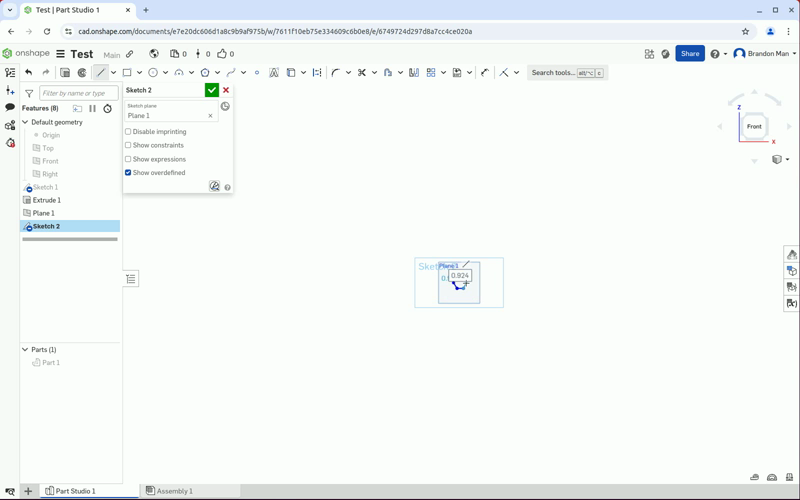
scroll(6)
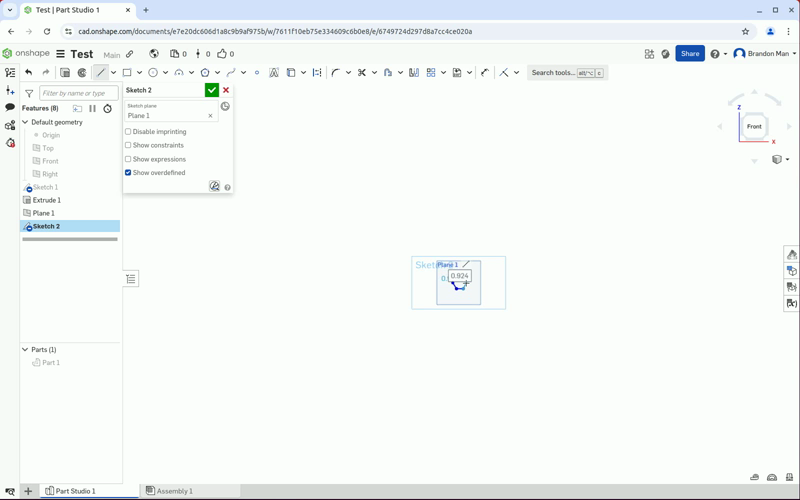
scroll(6)
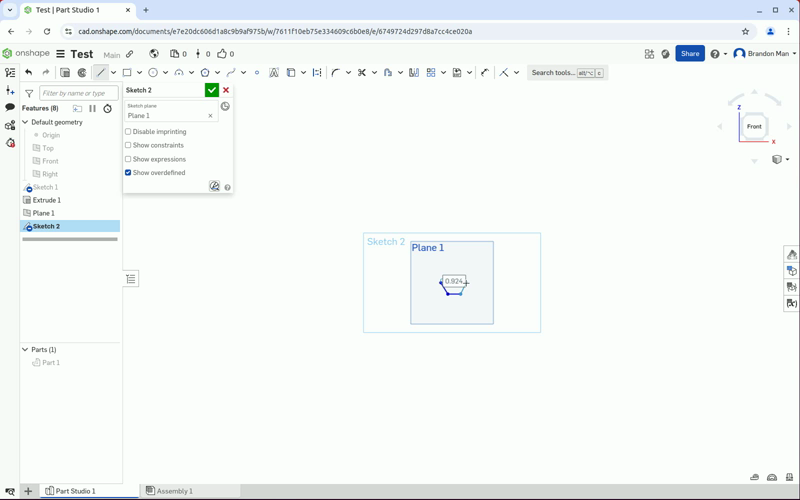
scroll(6)
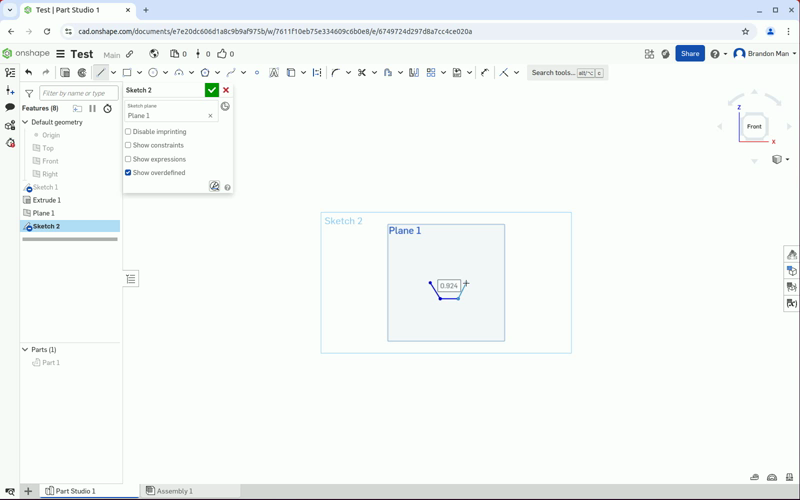
scroll(6)
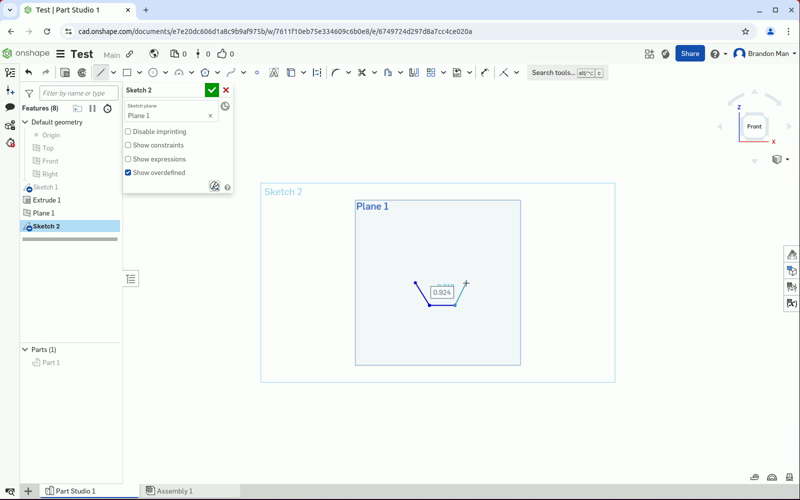
scroll(6)
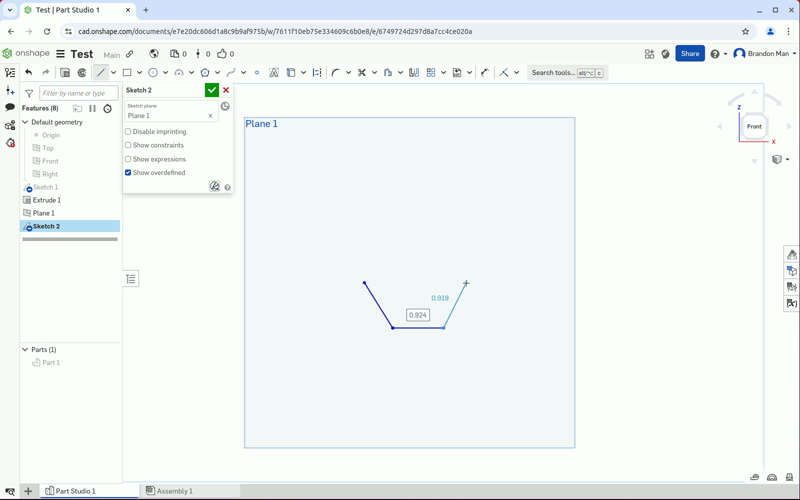
click(466, 282)
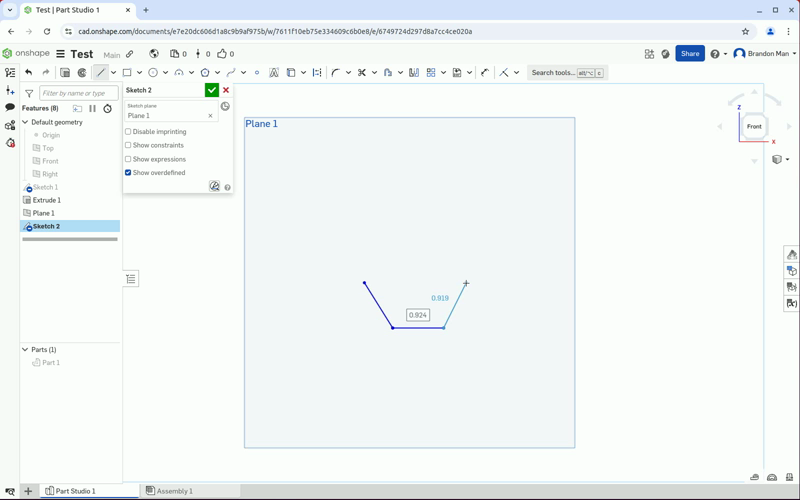
scroll(-6)
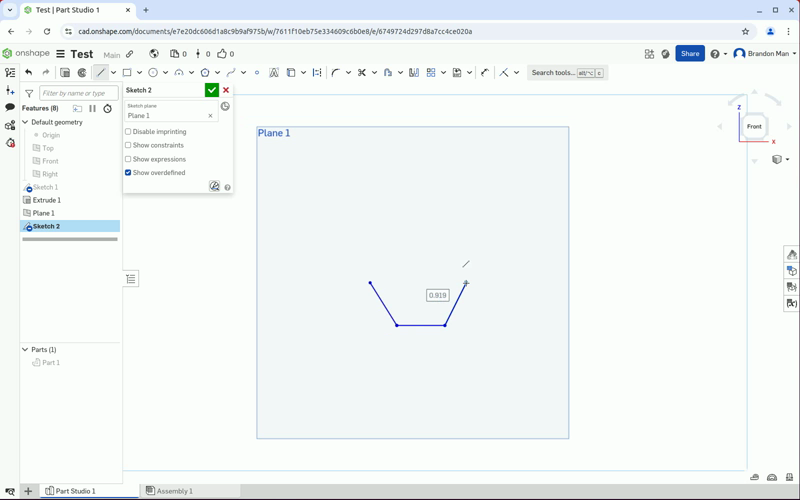
scroll(-6)
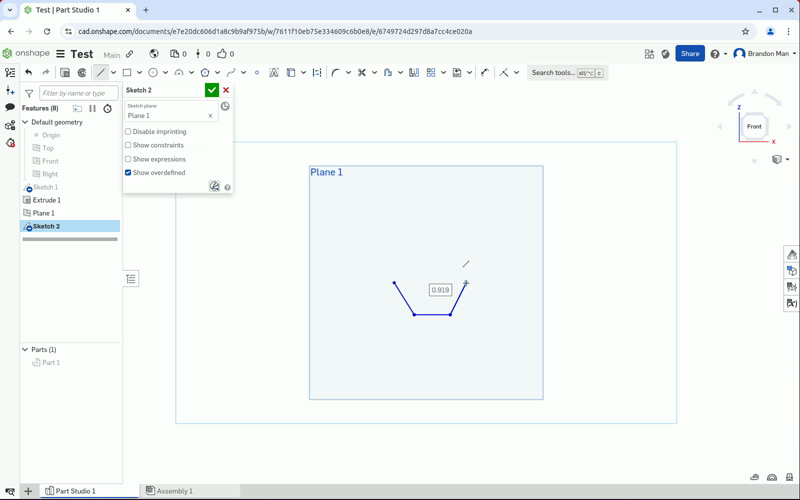
scroll(-6)
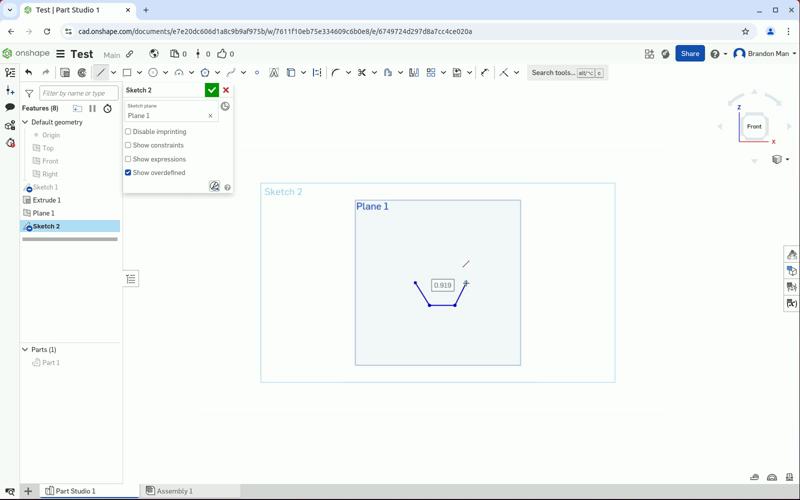
scroll(-6)
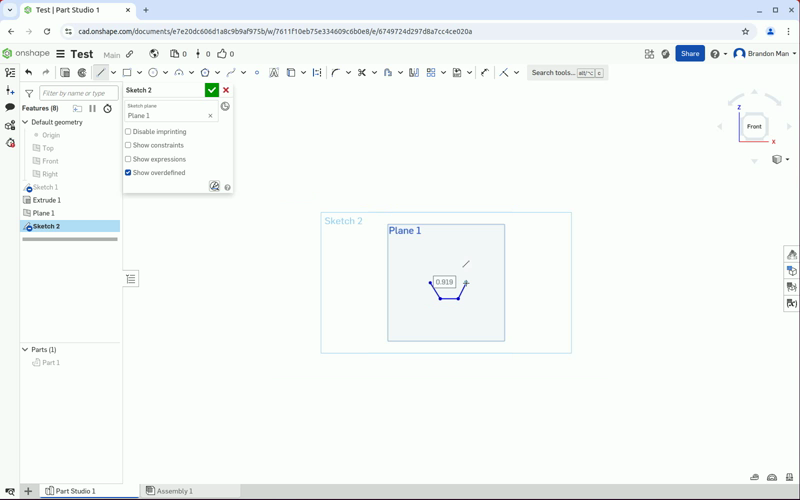
scroll(-6)
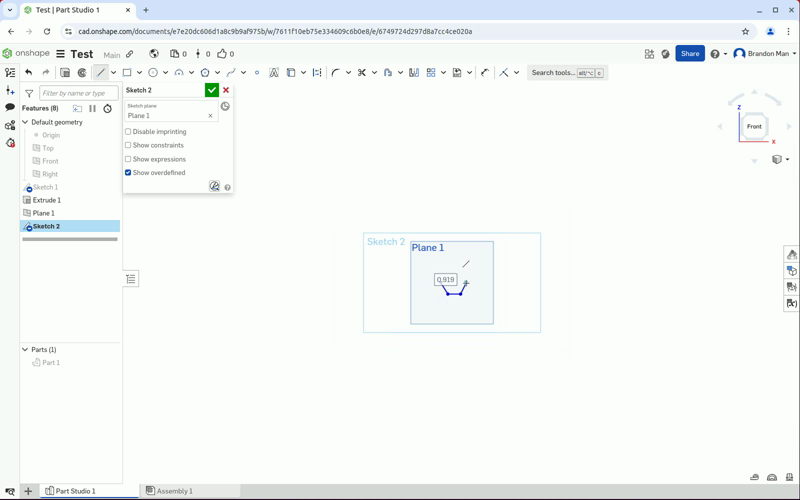
scroll(-6)
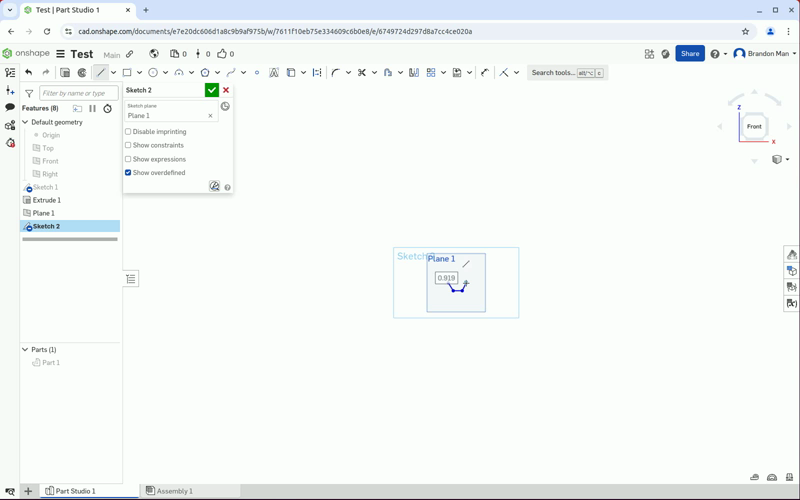
scroll(-6)
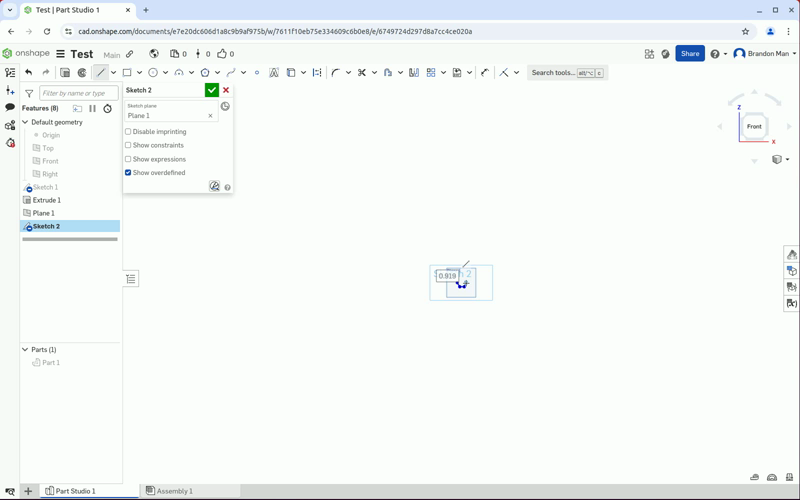
key_up(shift)
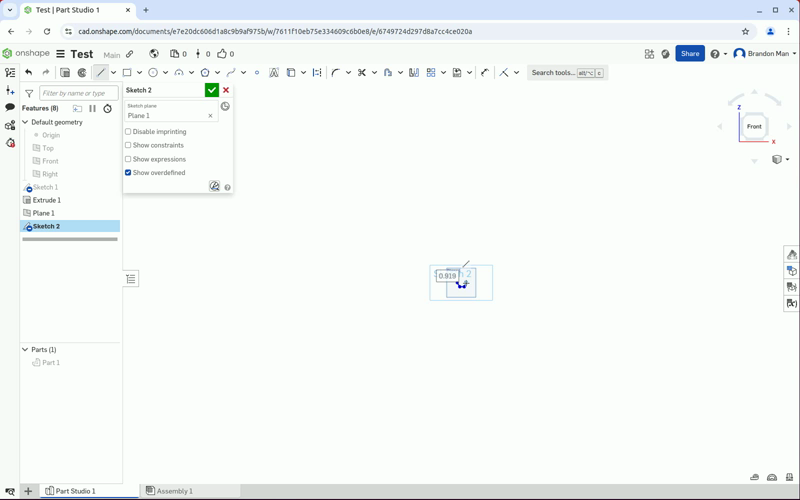
key_down(shift)
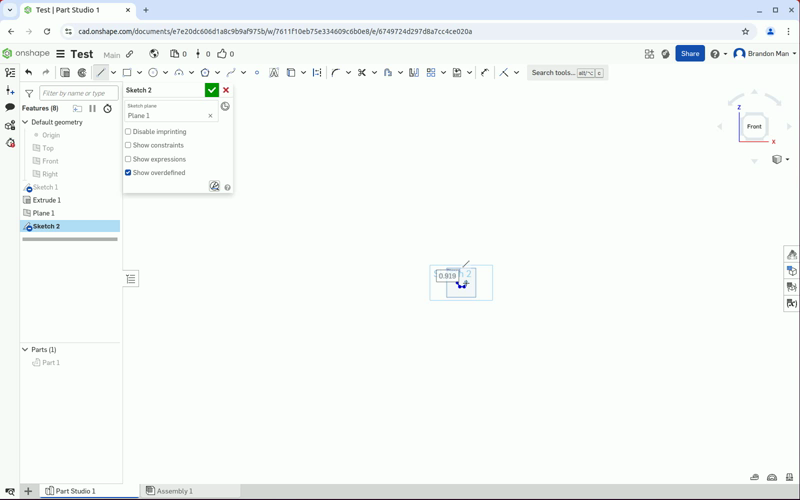
mouse_move(496, 282)
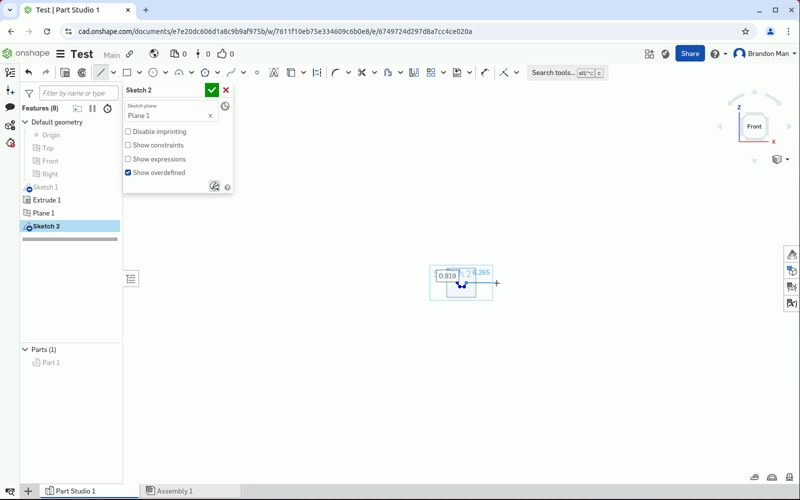
mouse_move(464, 279)
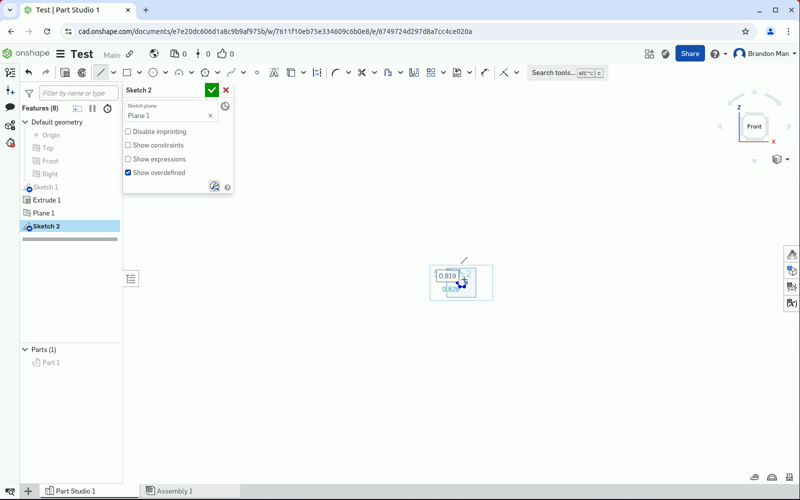
scroll(6)
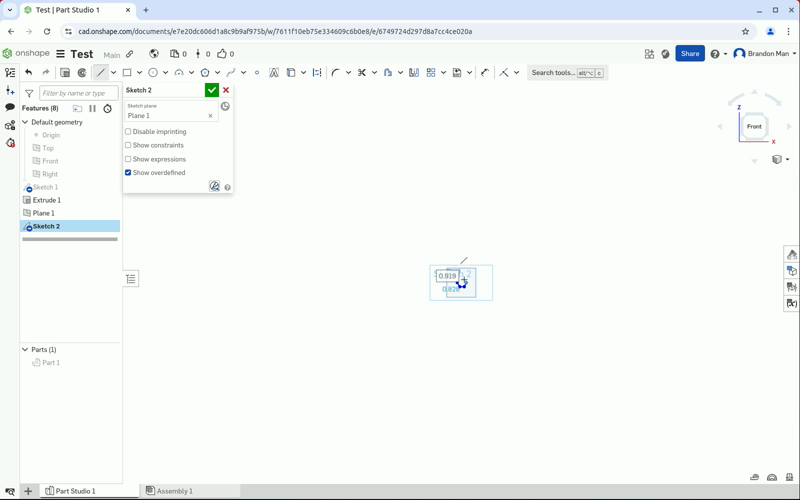
scroll(6)
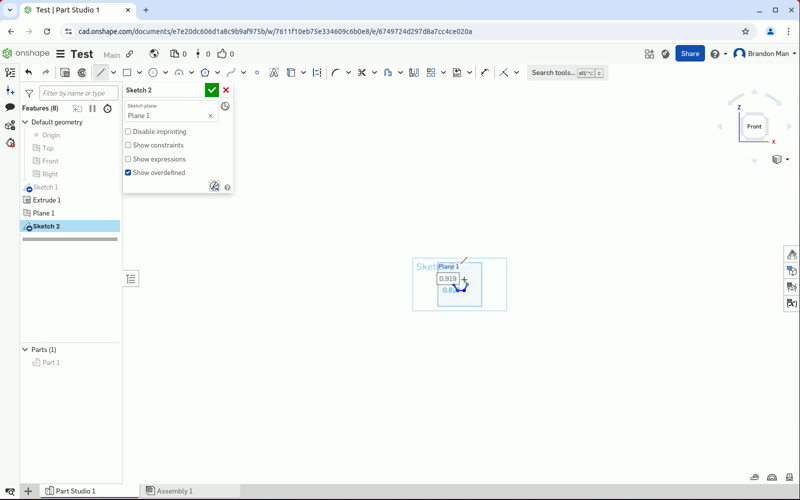
scroll(6)
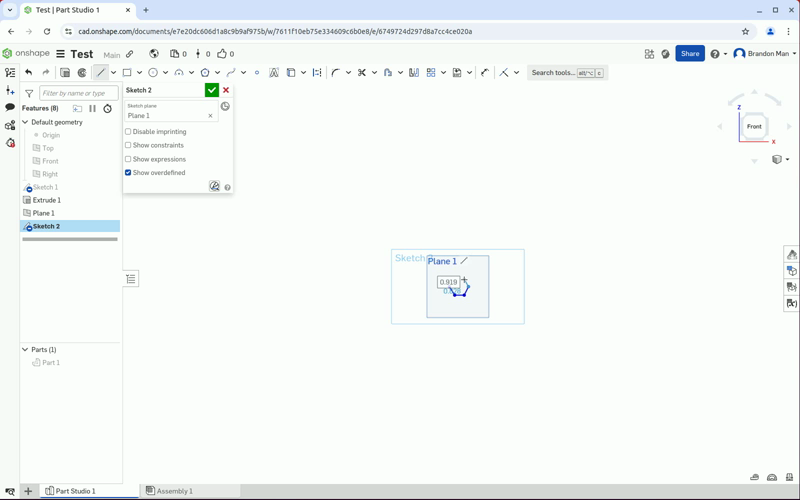
scroll(6)
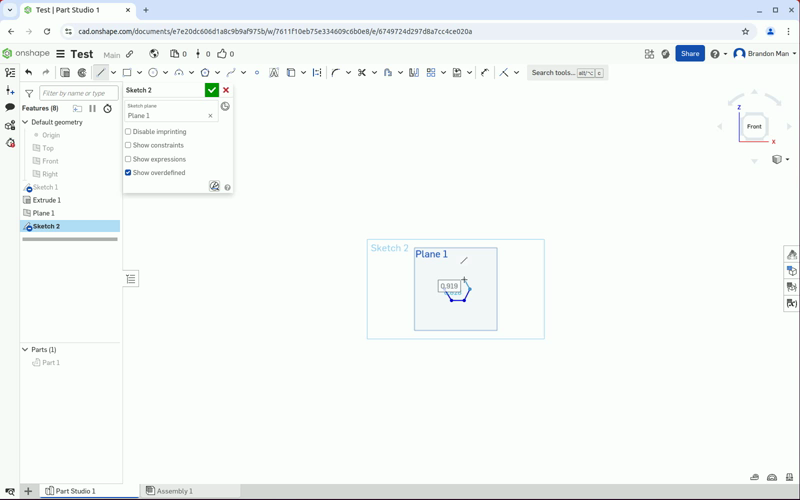
scroll(6)
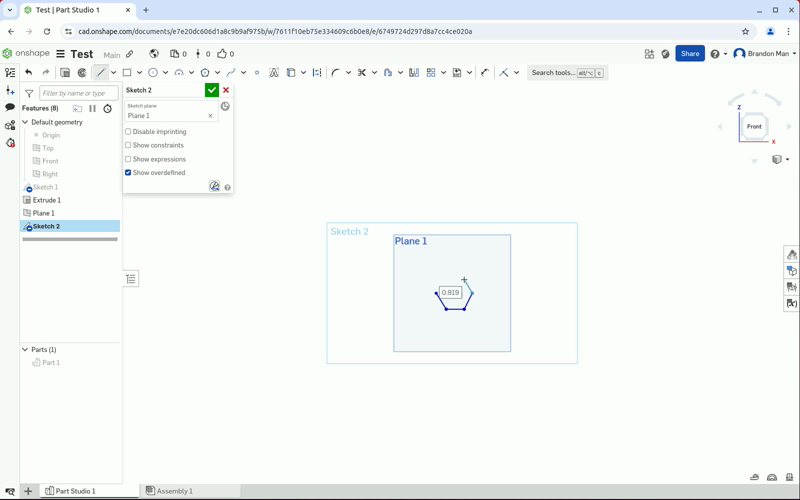
scroll(6)
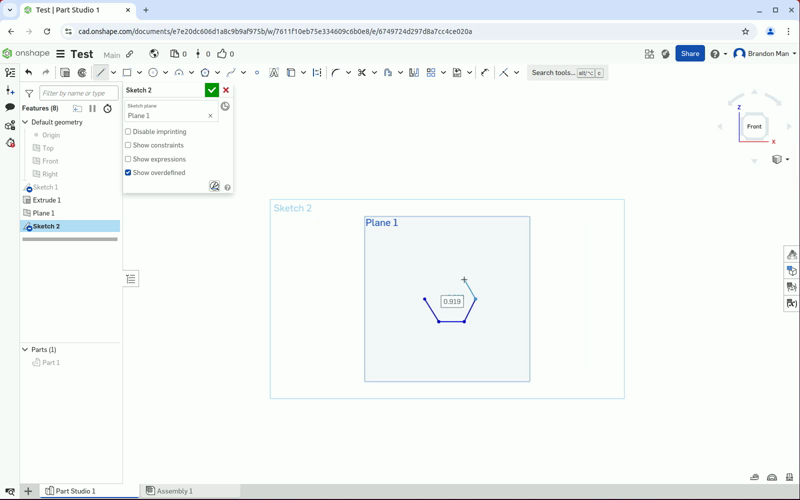
scroll(6)
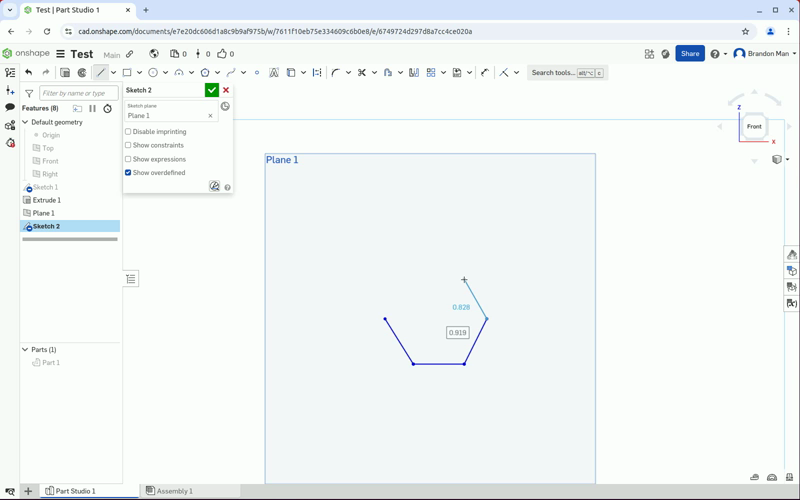
click(464, 279)
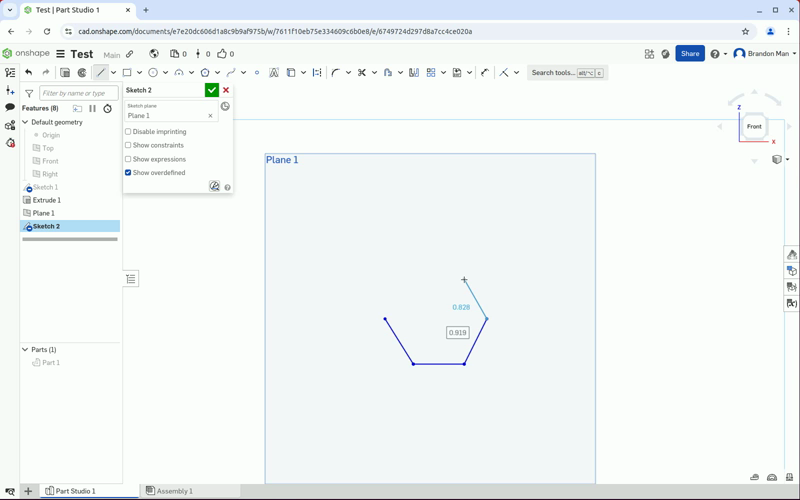
scroll(-6)
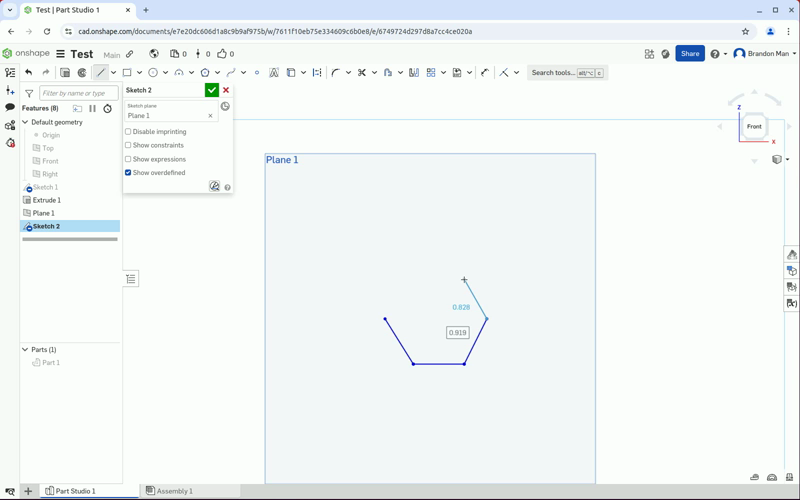
scroll(-6)
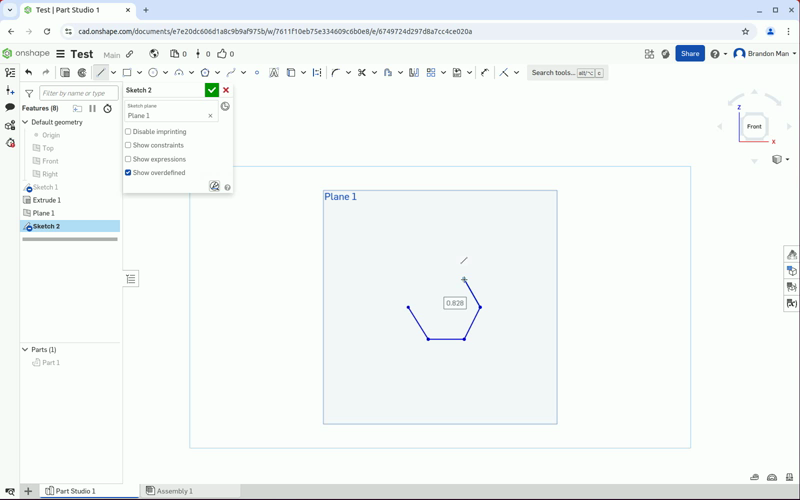
scroll(-6)
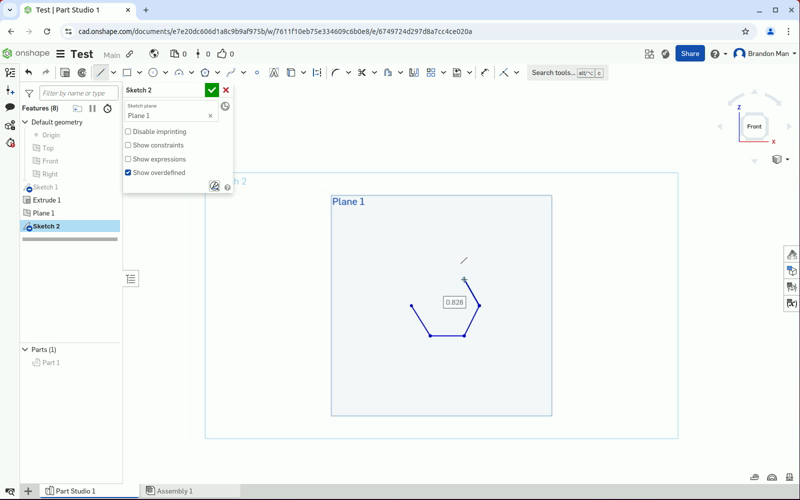
scroll(-6)
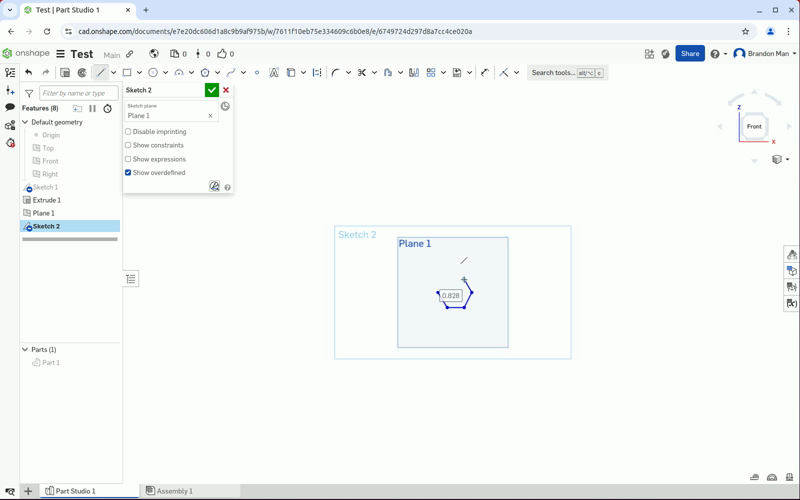
scroll(-6)
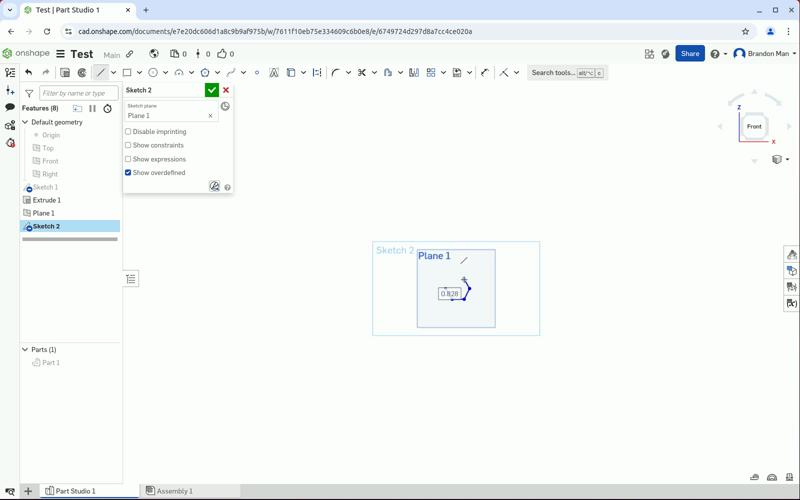
scroll(-6)
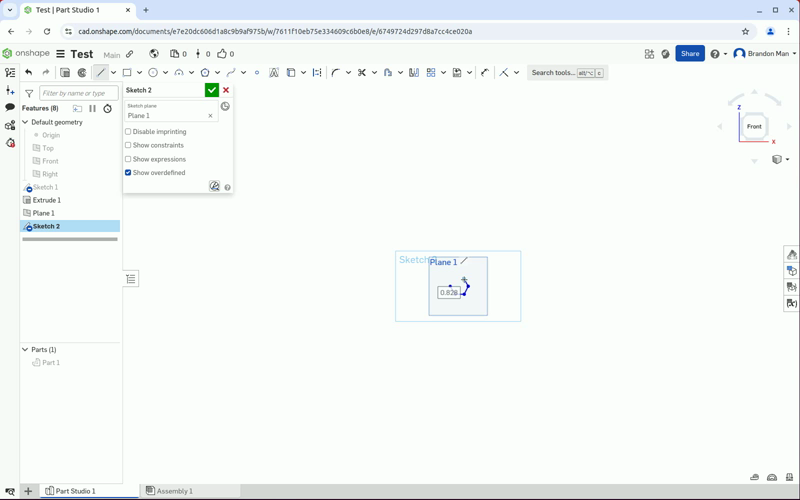
scroll(-6)
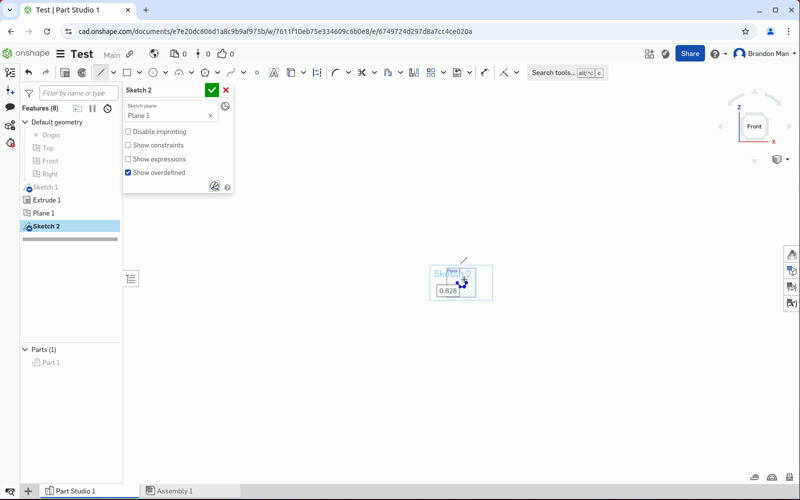
key_up(shift)
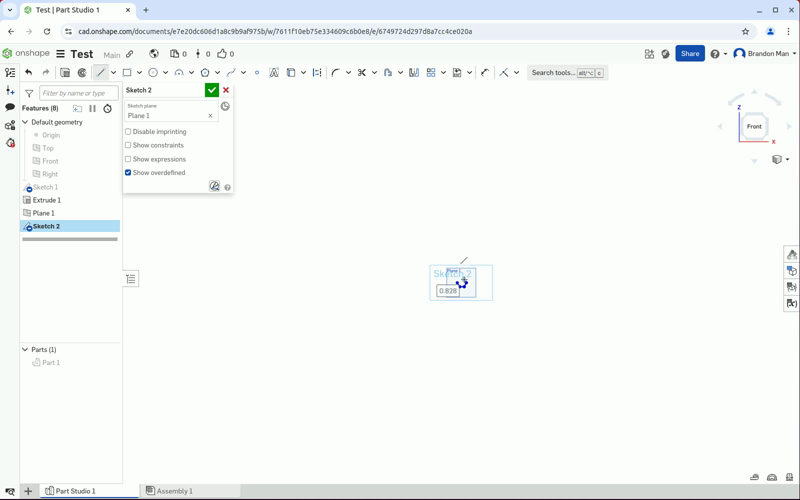
key_down(shift)
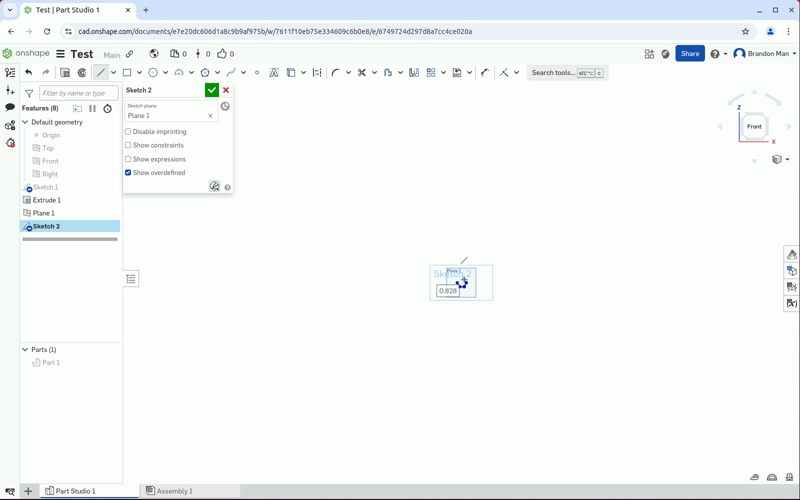
mouse_move(494, 279)
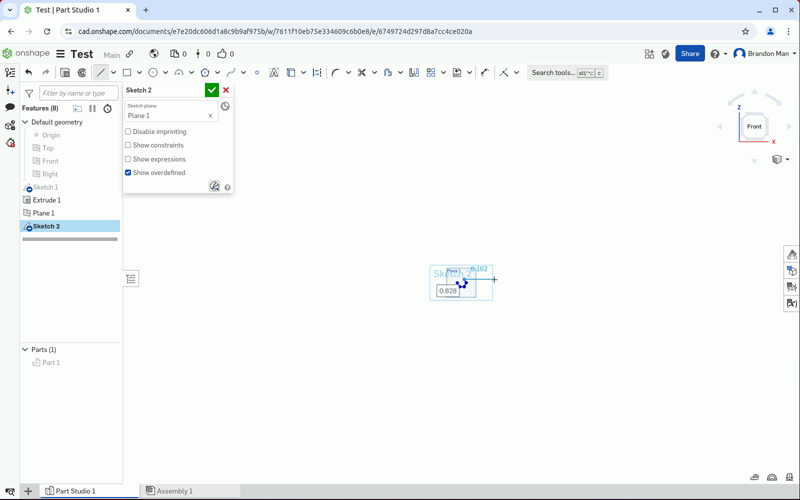
mouse_move(459, 279)
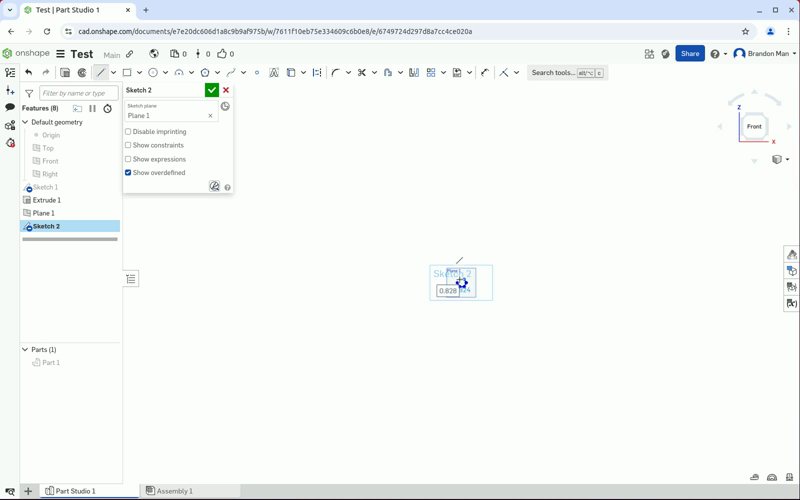
scroll(6)
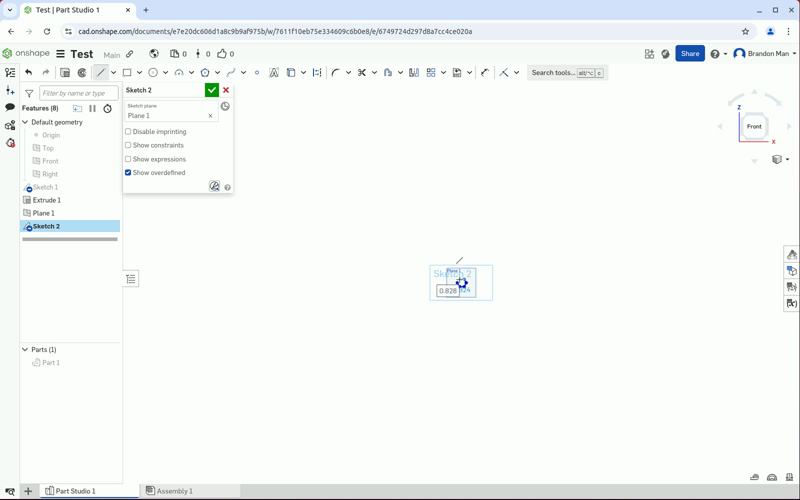
scroll(6)
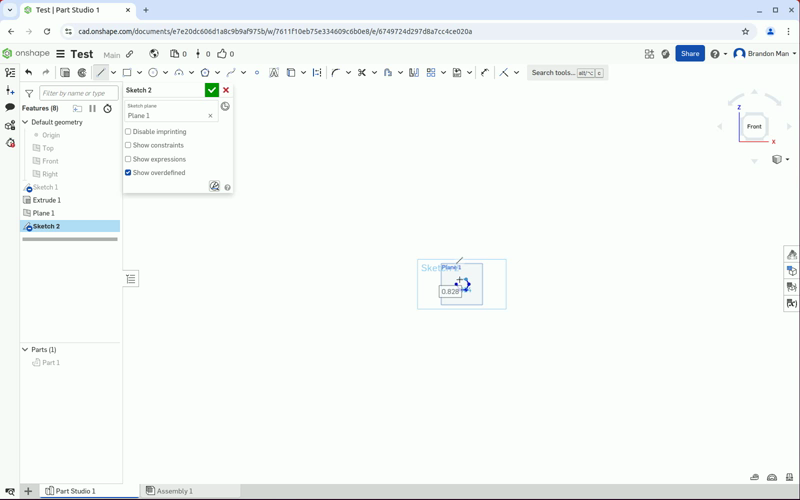
scroll(6)
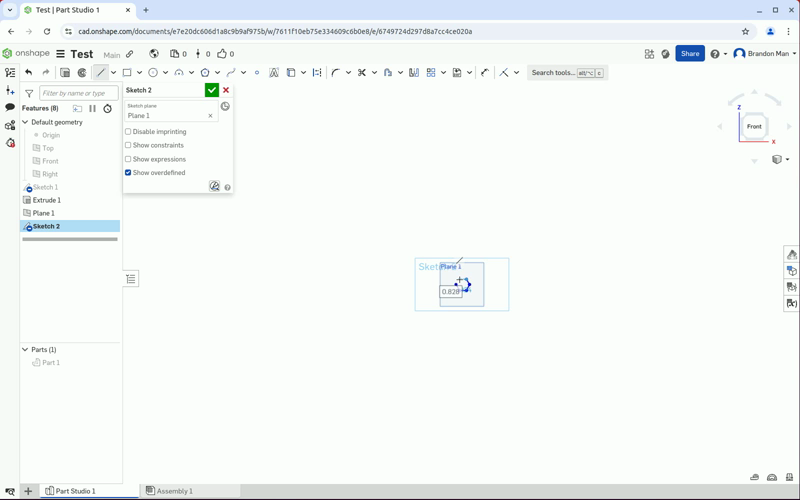
scroll(6)
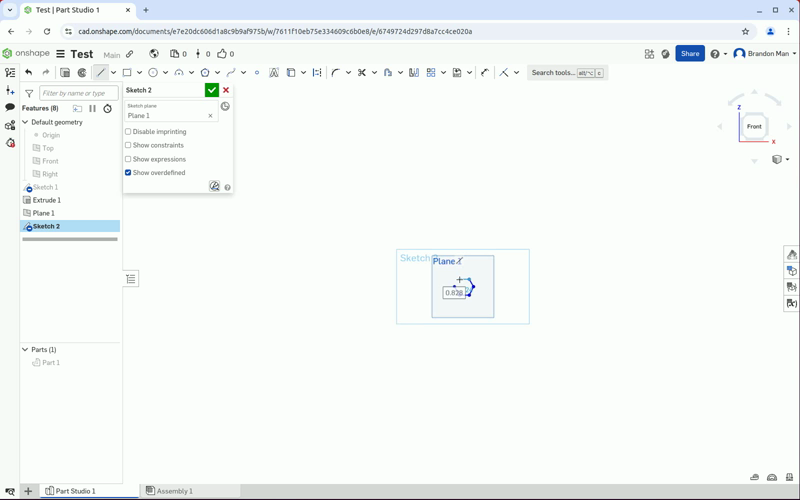
scroll(6)
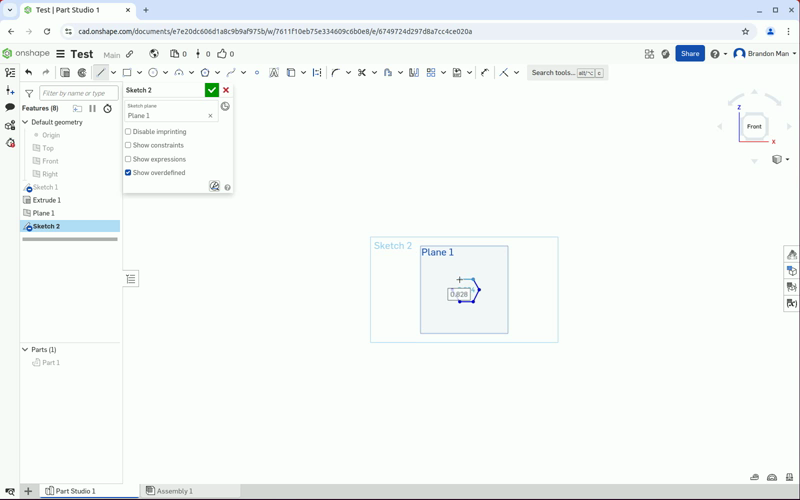
scroll(6)
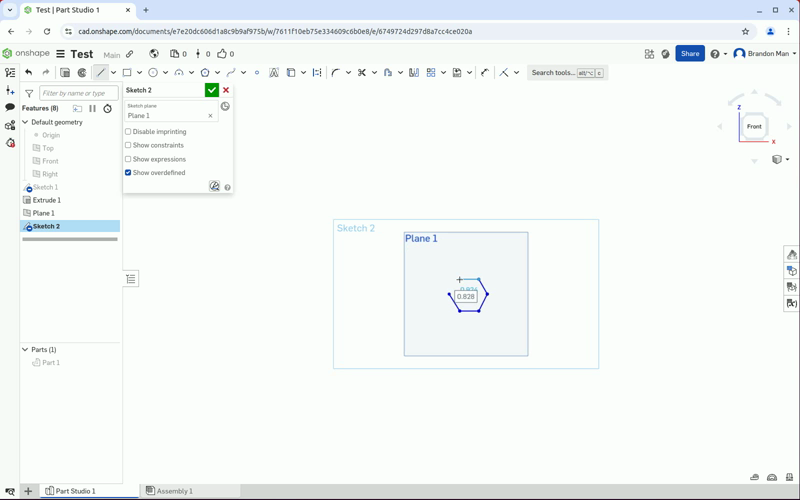
scroll(6)
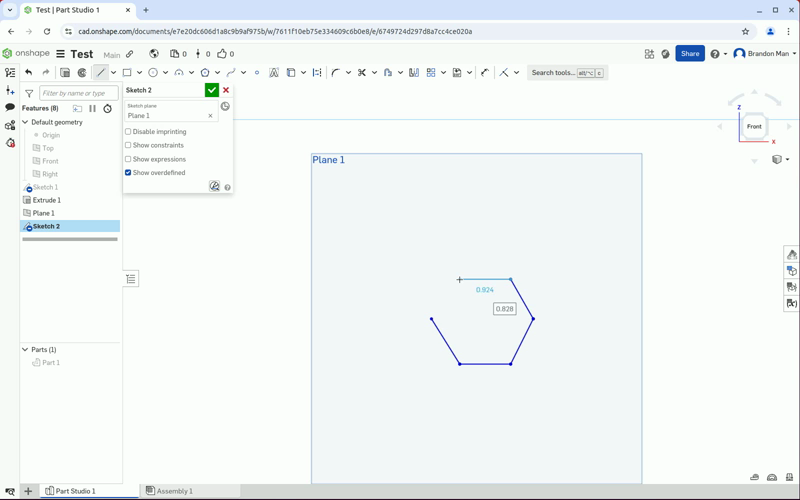
click(459, 279)
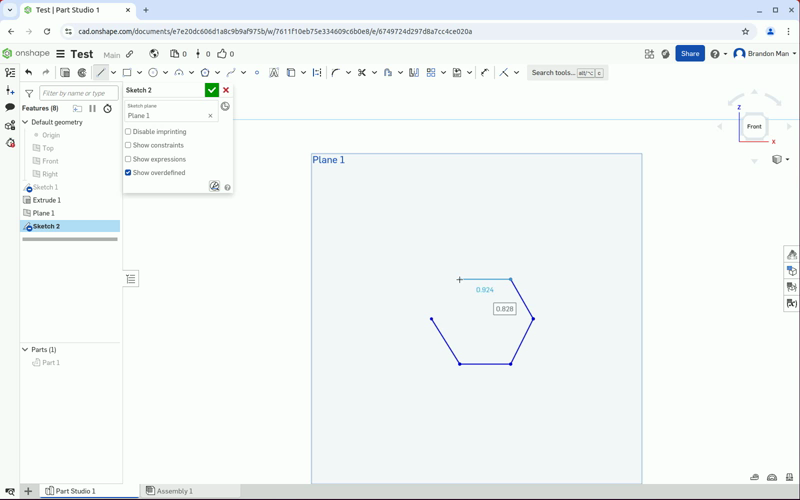
scroll(-6)
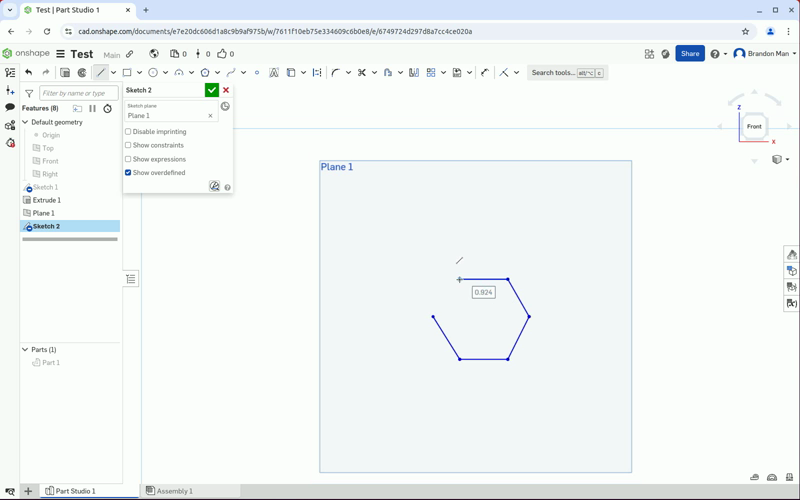
scroll(-6)
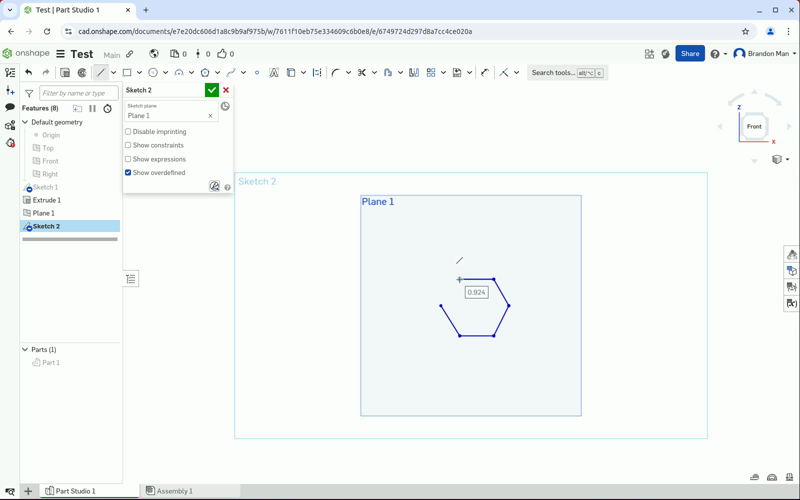
scroll(-6)
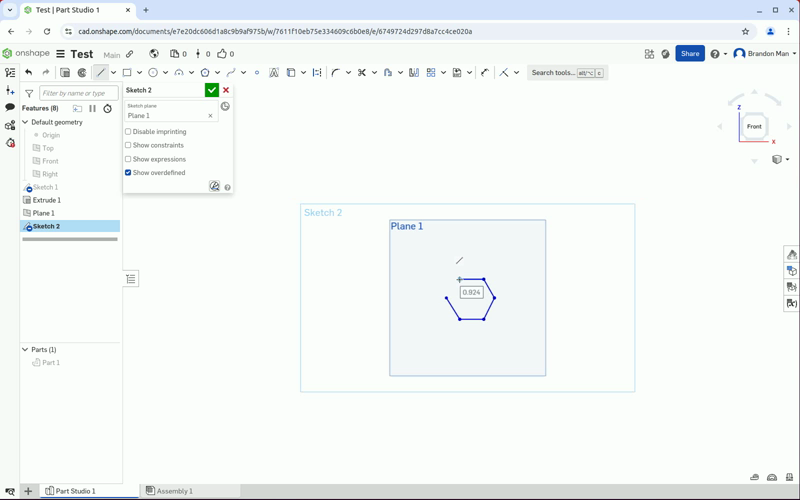
scroll(-6)
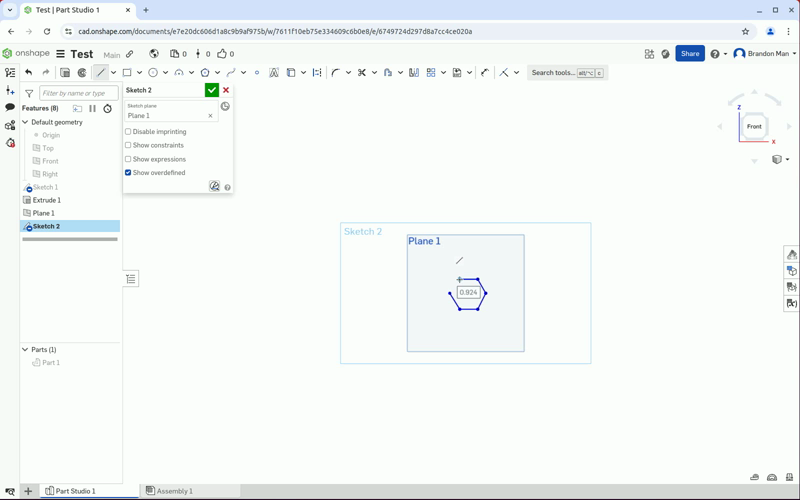
scroll(-6)
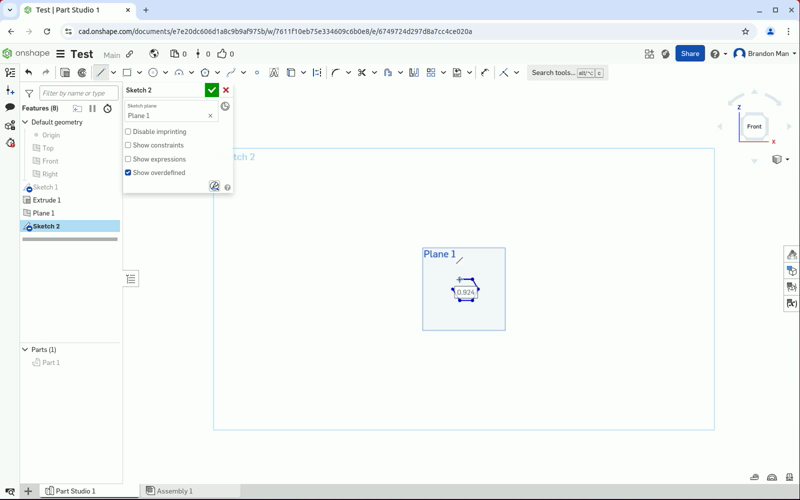
scroll(-6)
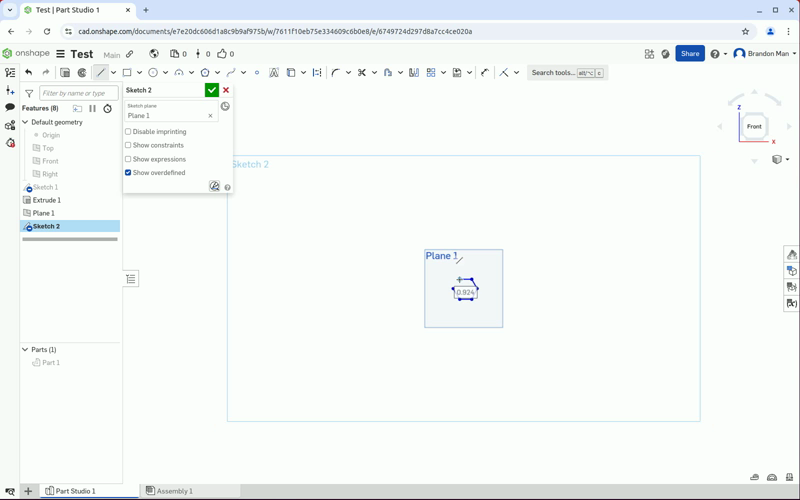
scroll(-6)
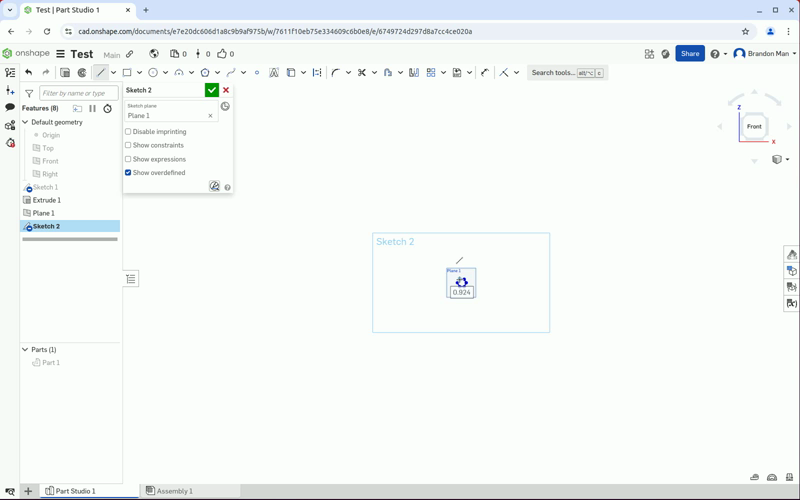
key_up(shift)
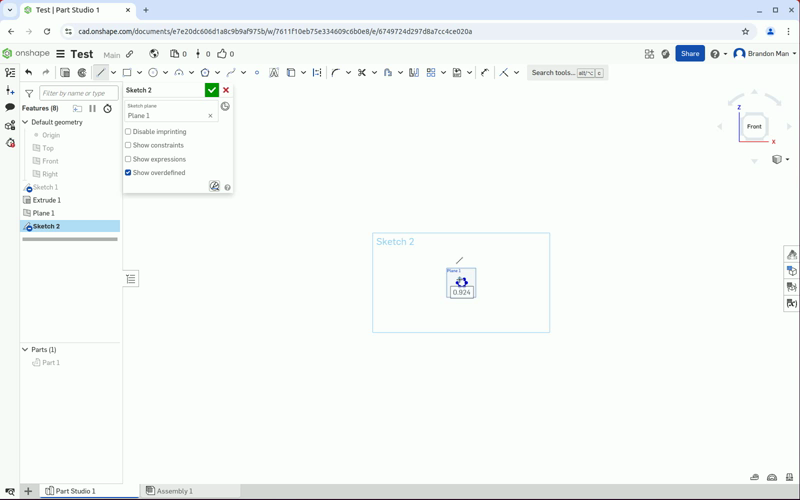
mouse_move(489, 279)
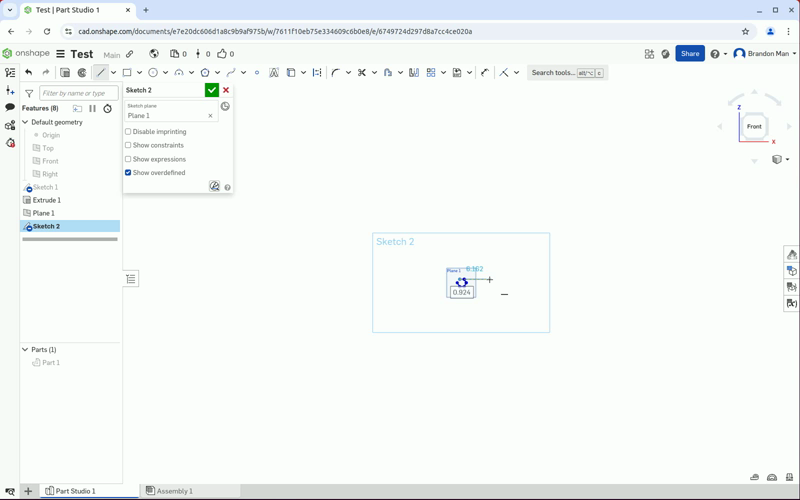
key_down(shift)
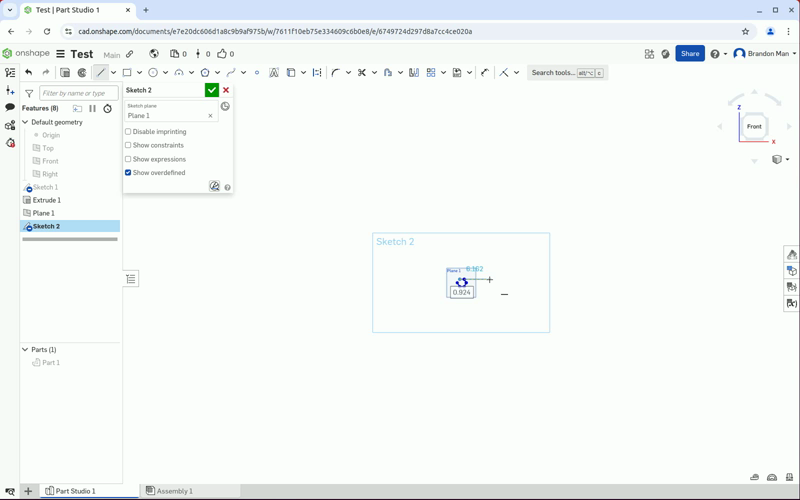
mouse_move(457, 282)
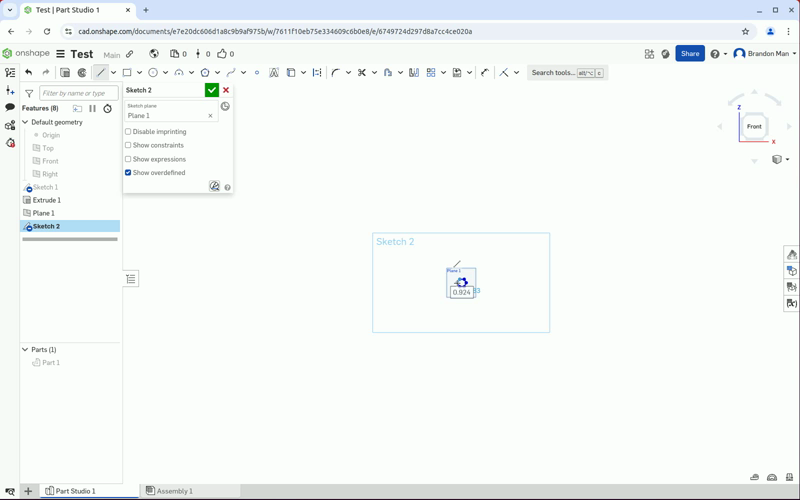
scroll(6)
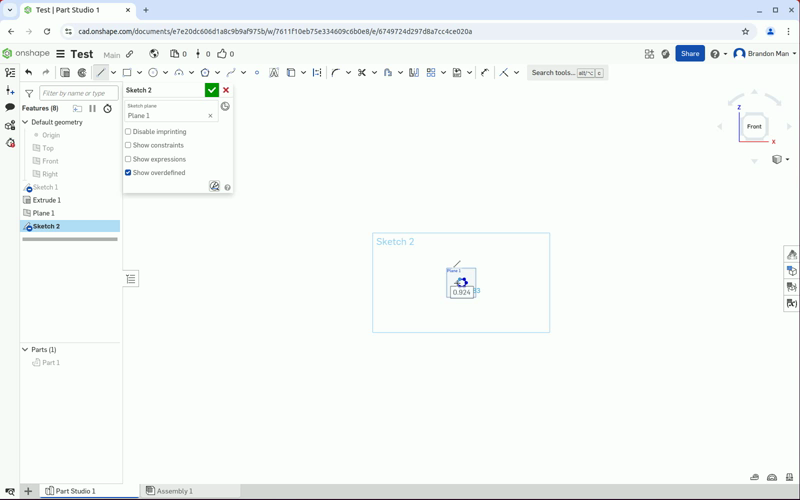
scroll(6)
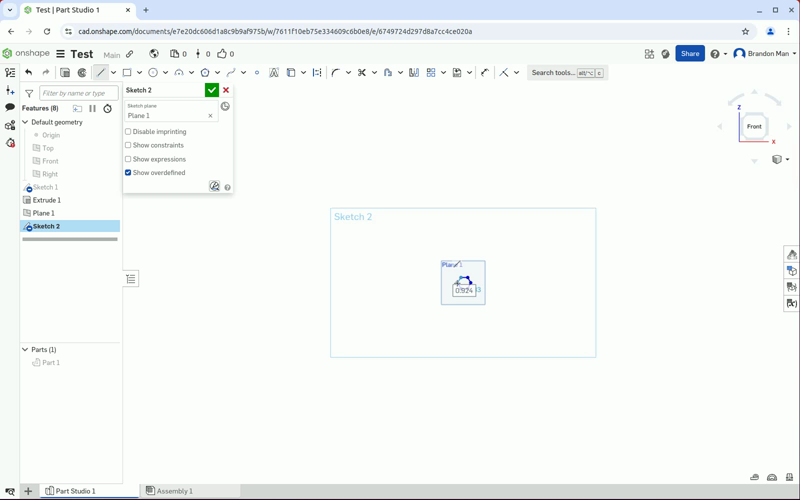
scroll(6)
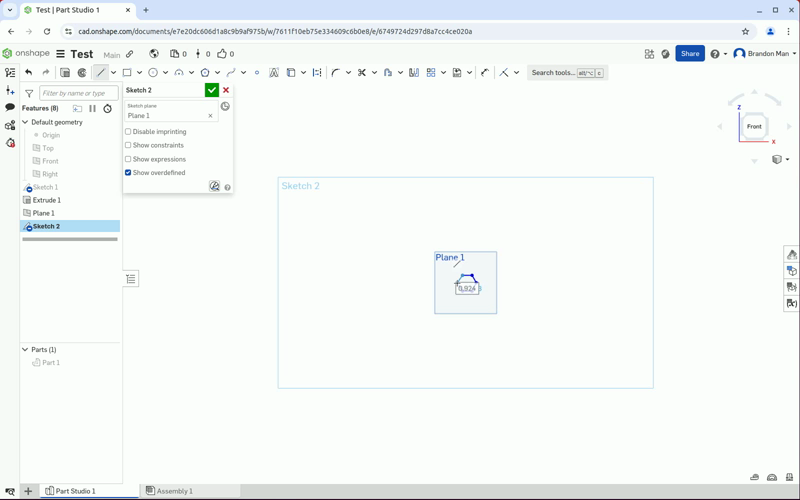
scroll(6)
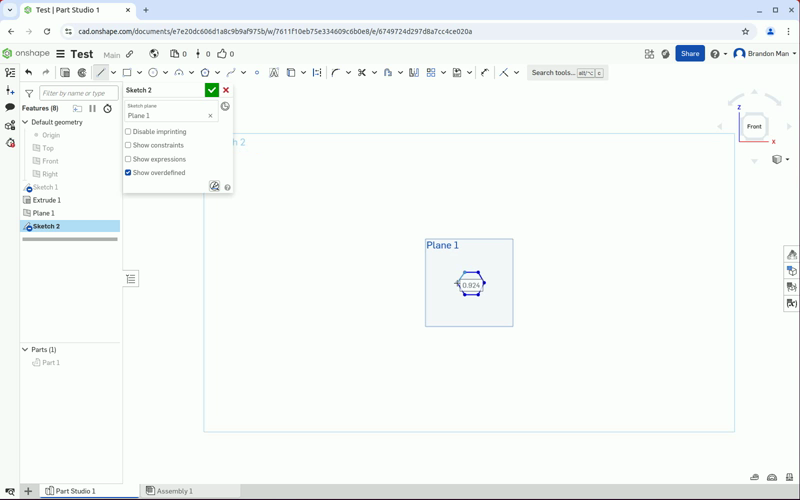
scroll(6)
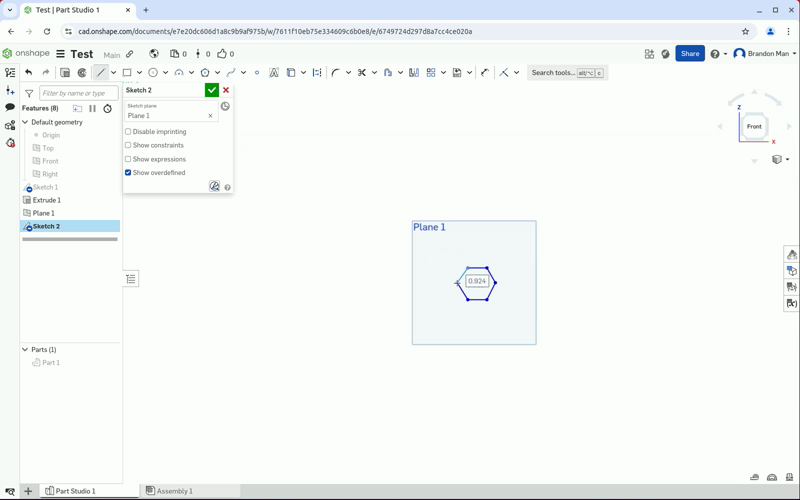
scroll(6)
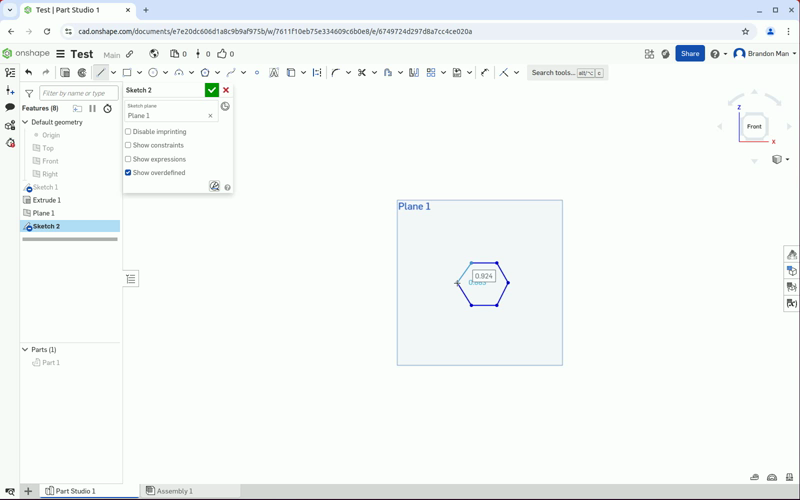
scroll(6)
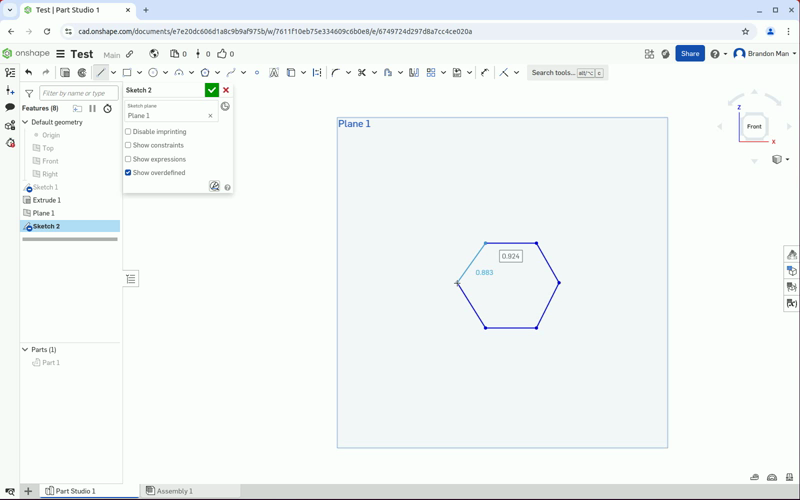
key_up(shift)
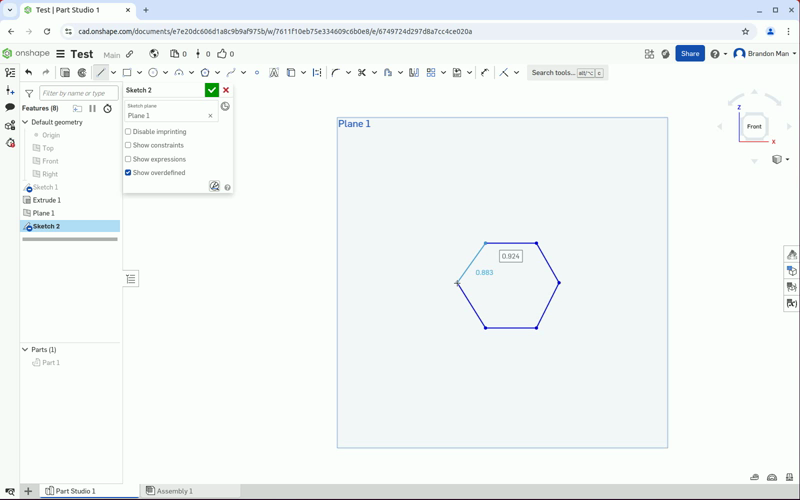
click(457, 282)
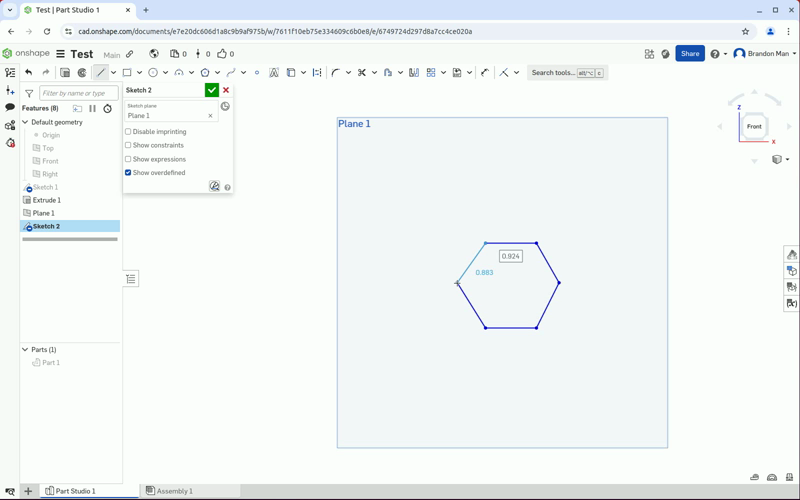
scroll(-6)
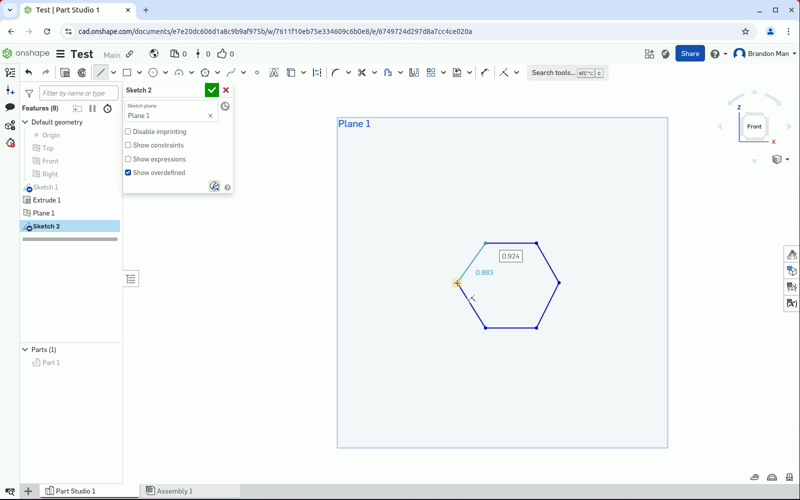
scroll(-6)
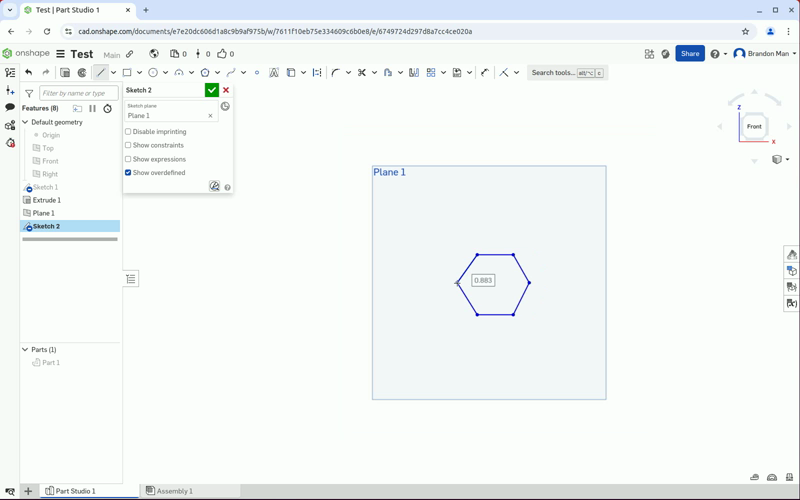
scroll(-6)
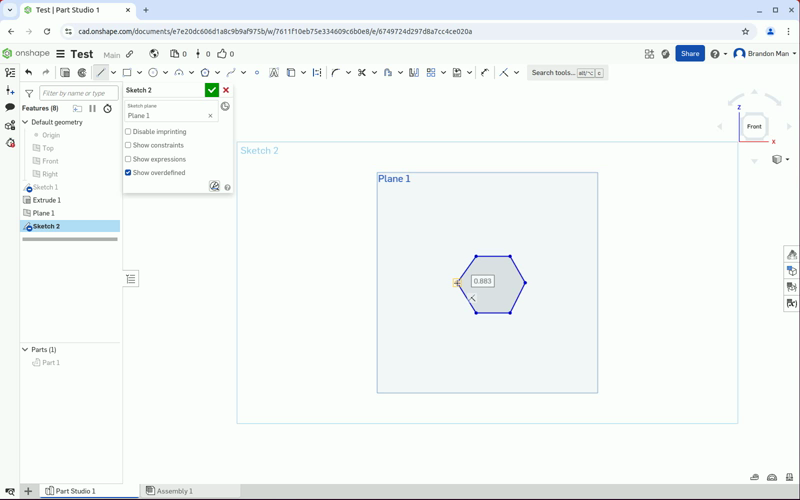
scroll(-6)
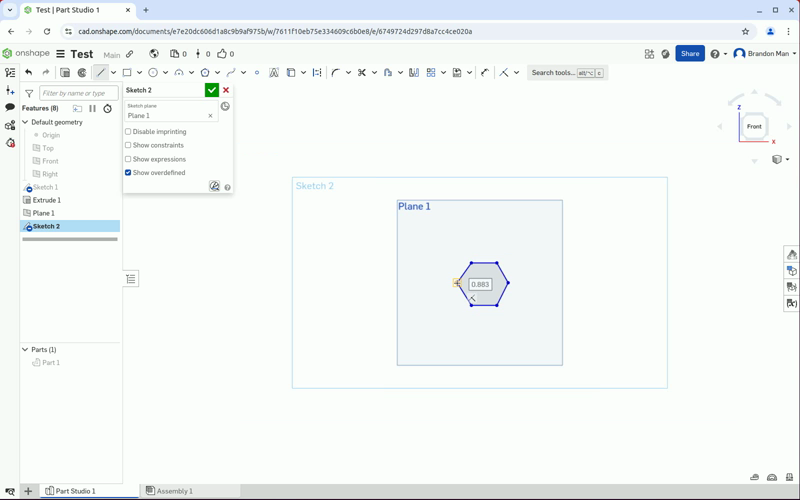
scroll(-6)
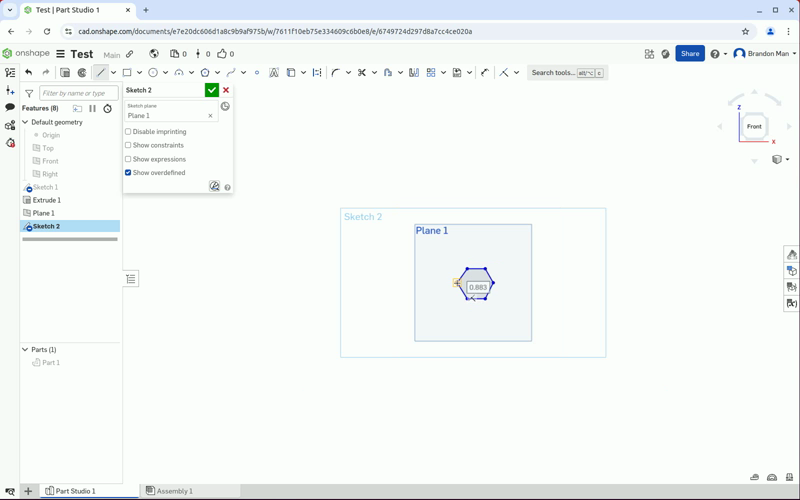
scroll(-6)
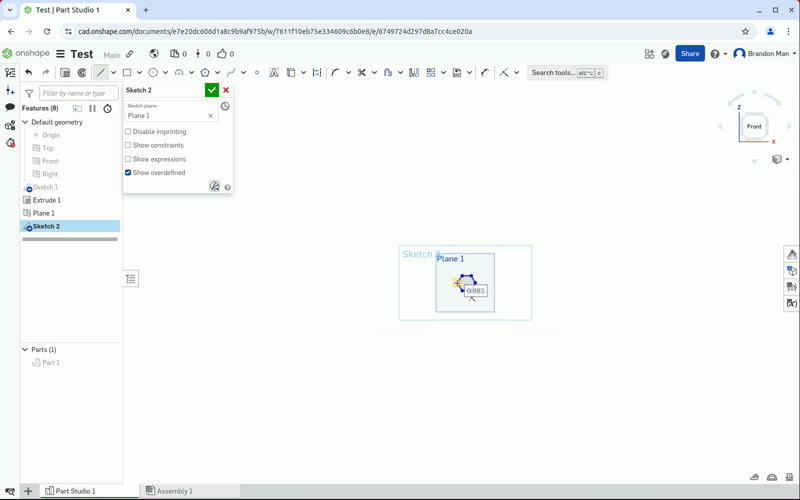
scroll(-6)
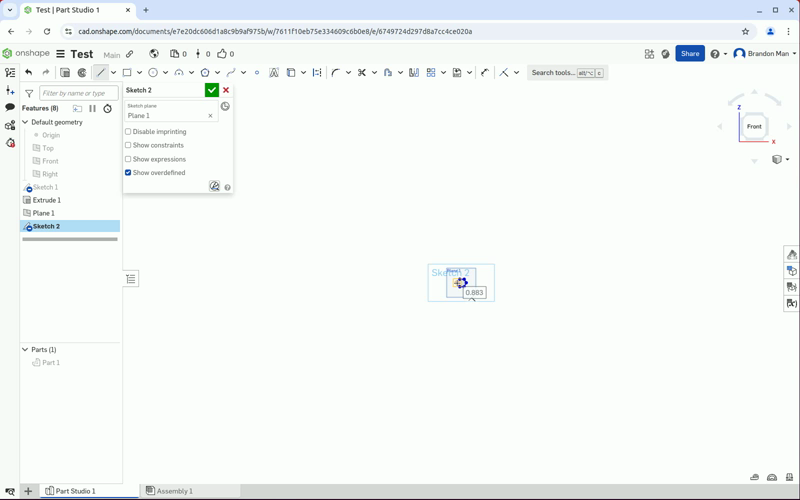
key(esc)
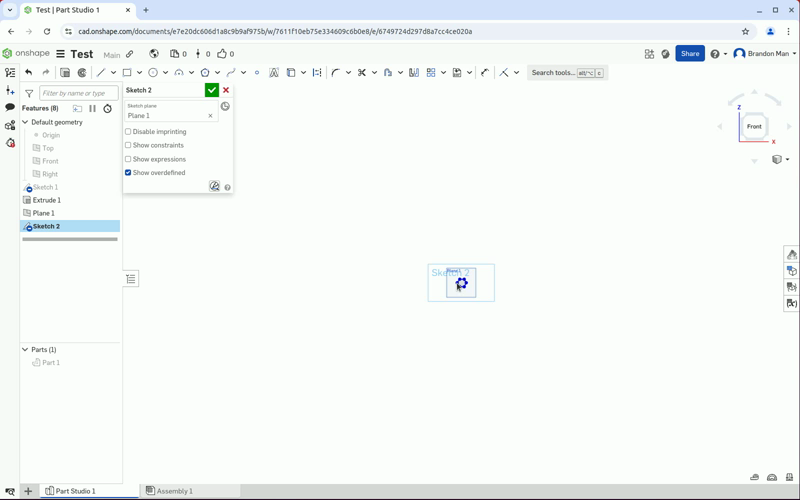
key(c)
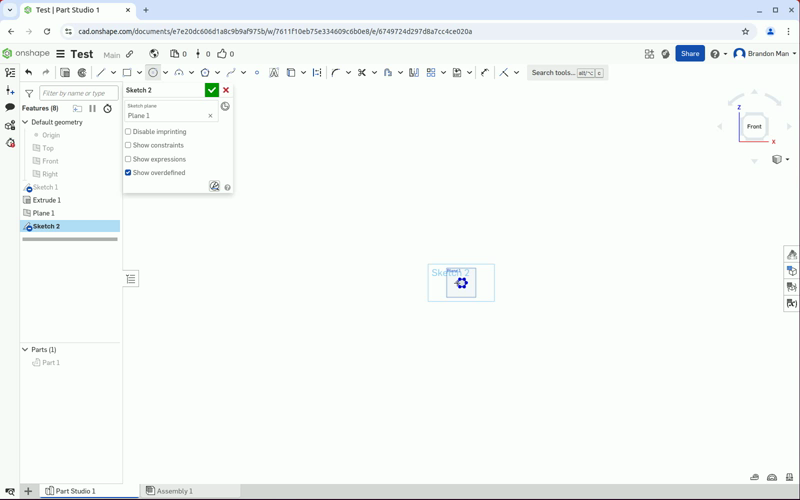
key_down(shift)
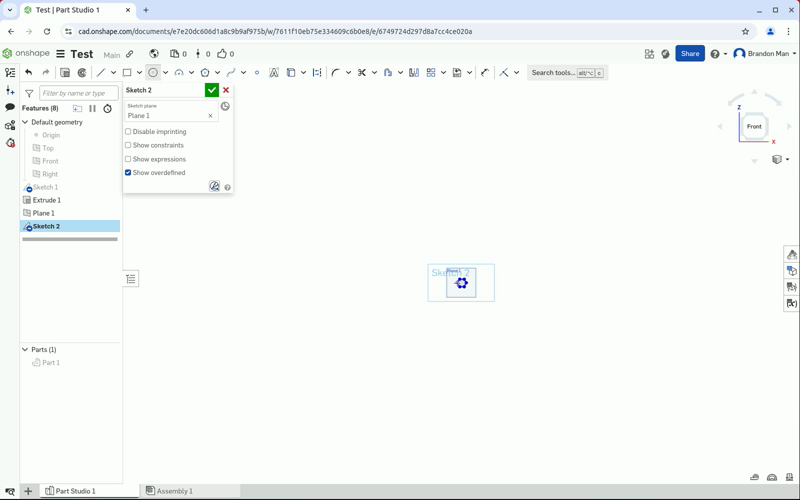
mouse_move(461, 282)
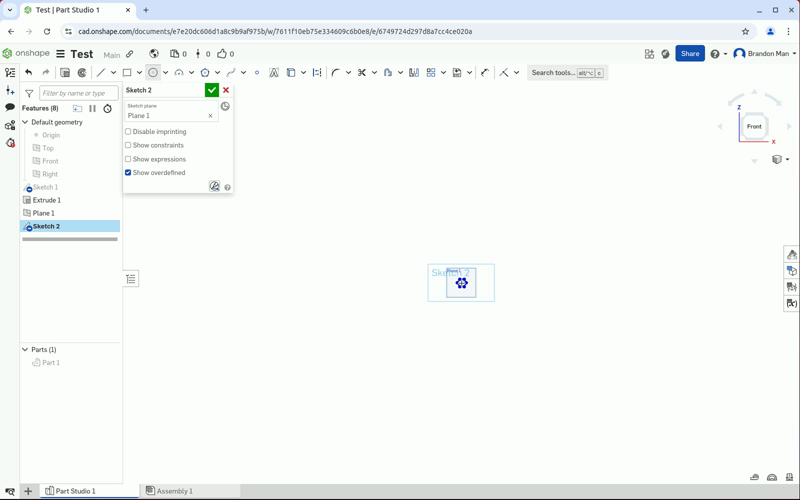
click(461, 282)
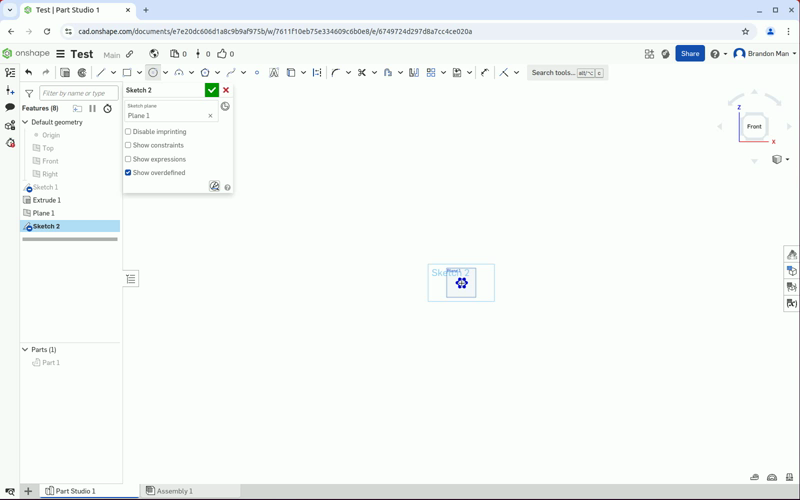
key_up(shift)
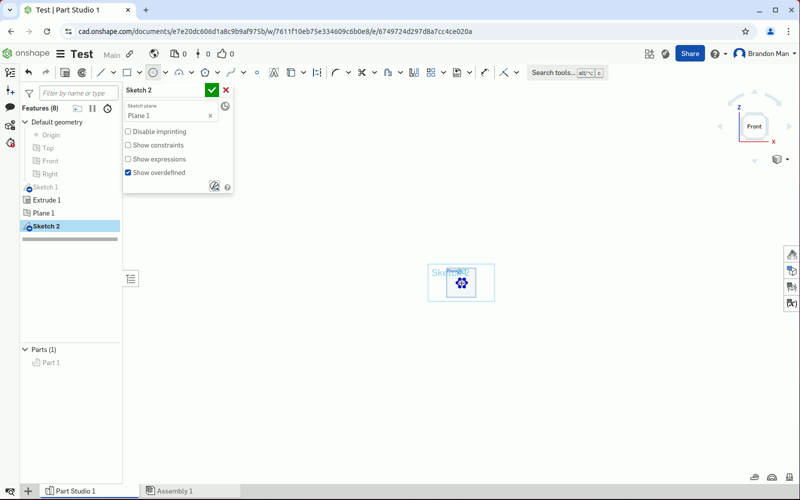
mouse_move(464, 282)
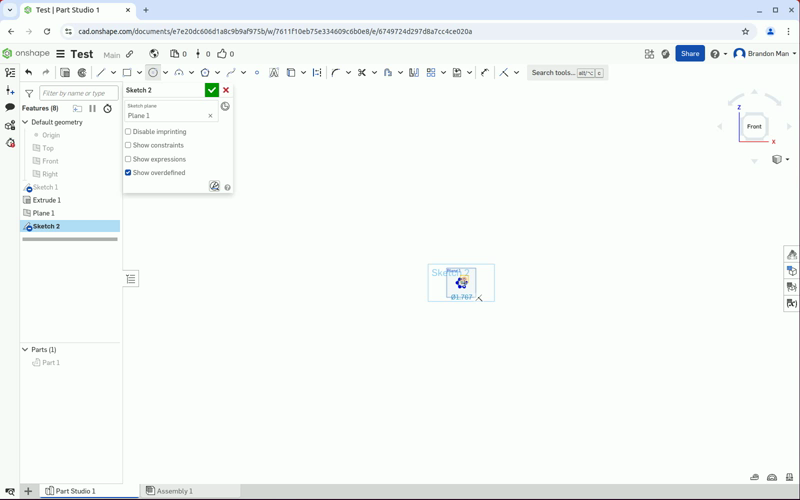
scroll(6)
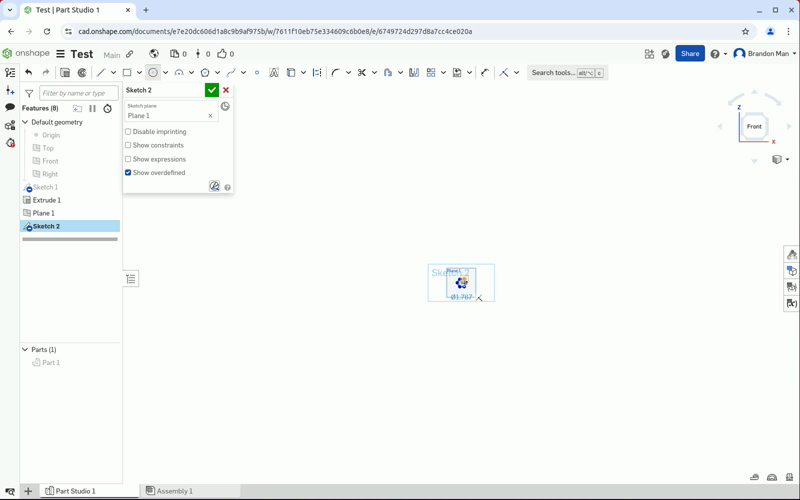
scroll(6)
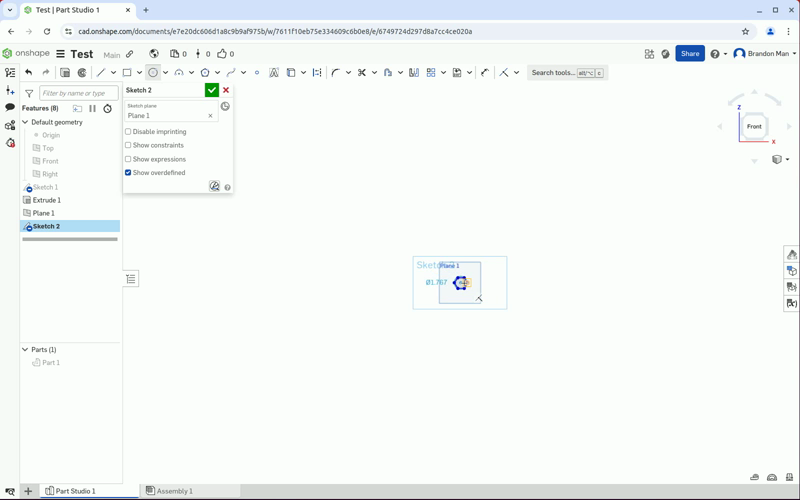
scroll(6)
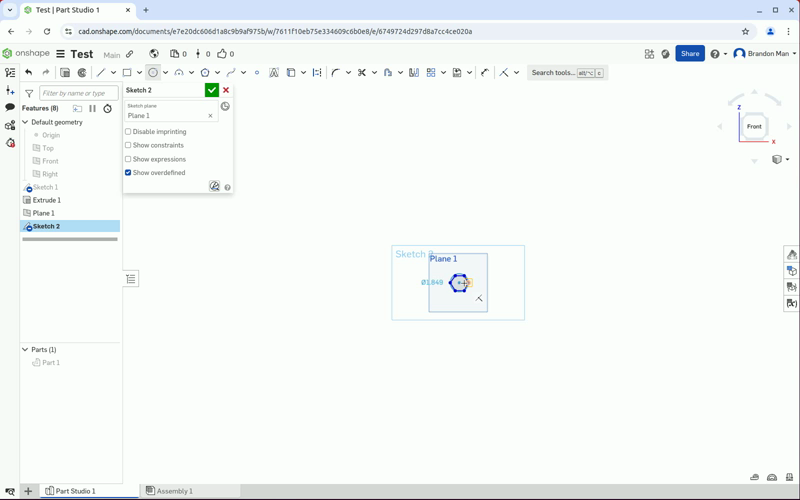
scroll(6)
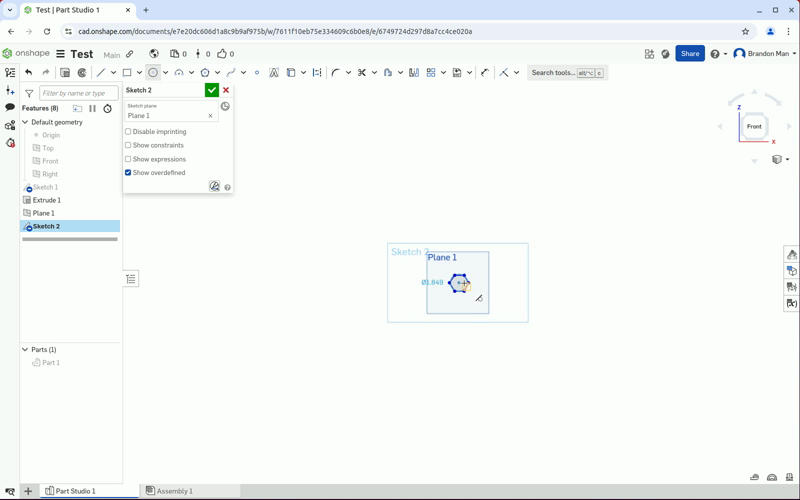
scroll(6)
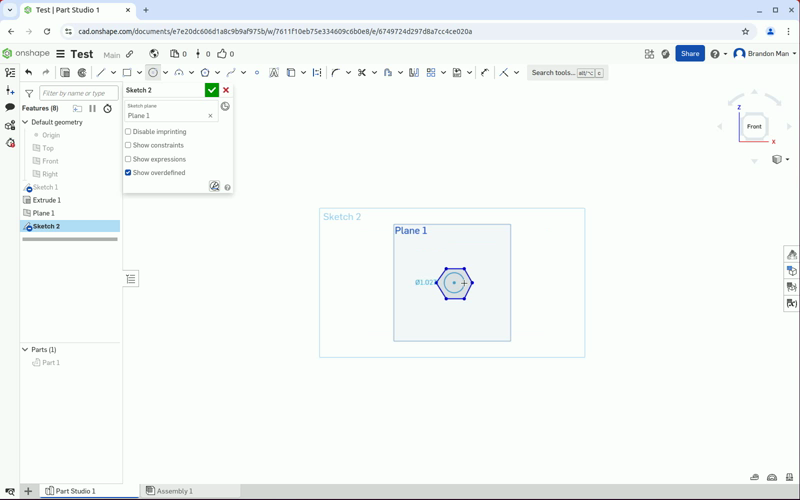
scroll(6)
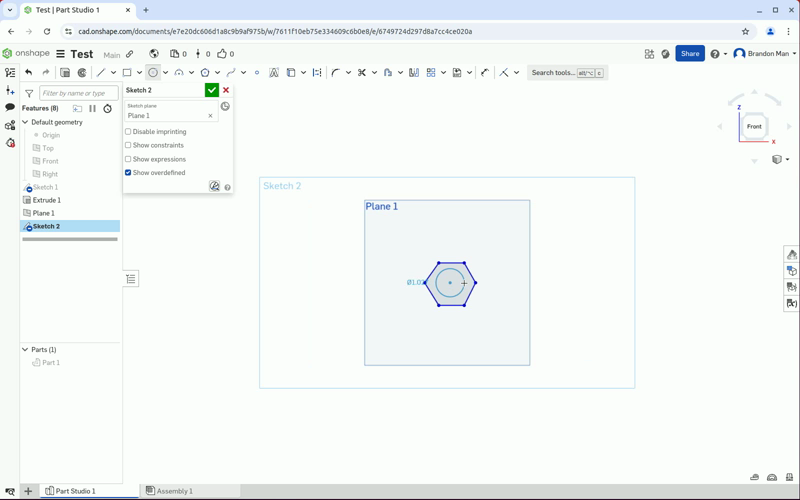
scroll(6)
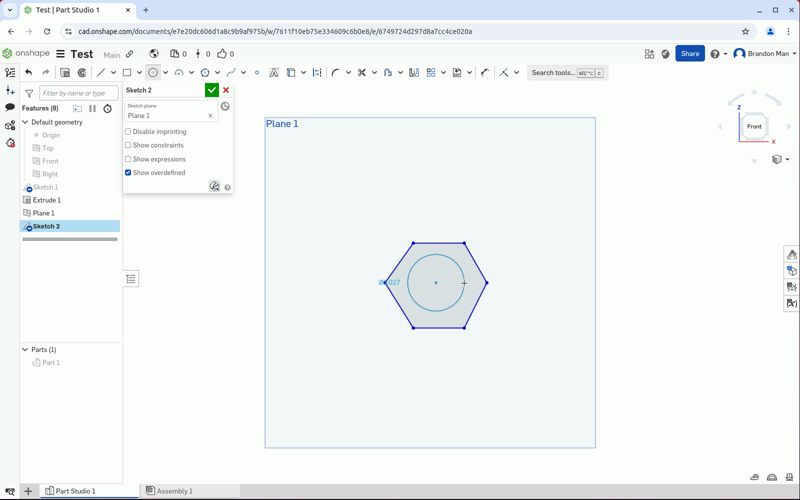
click(464, 282)
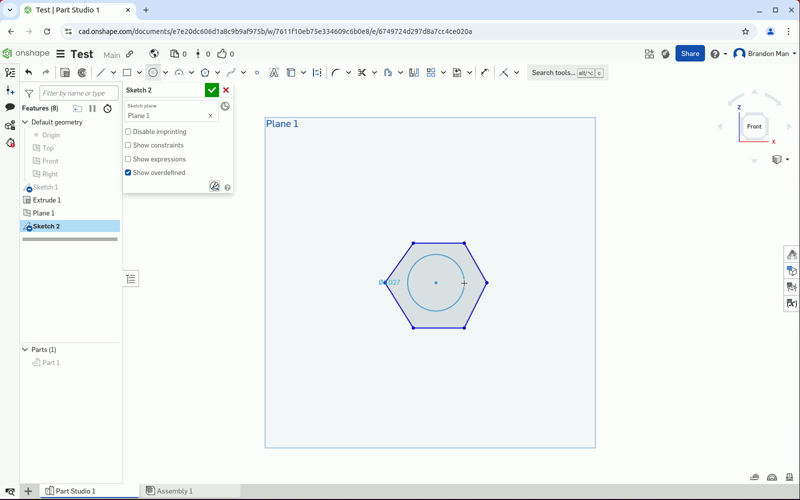
scroll(-6)
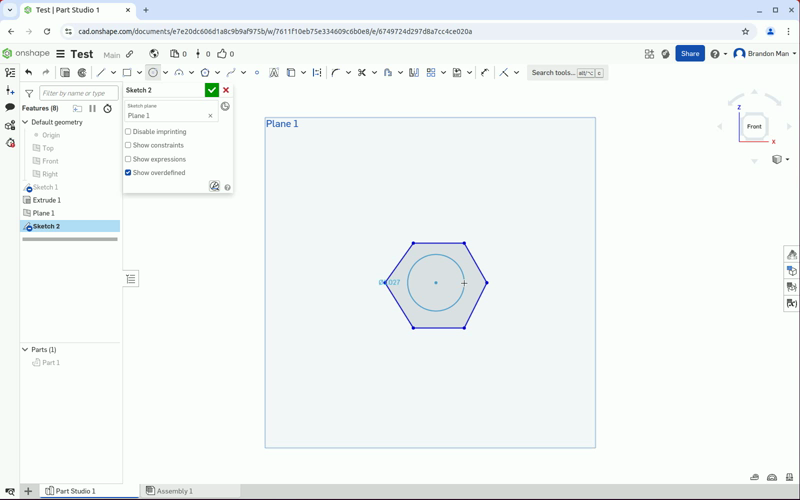
scroll(-6)
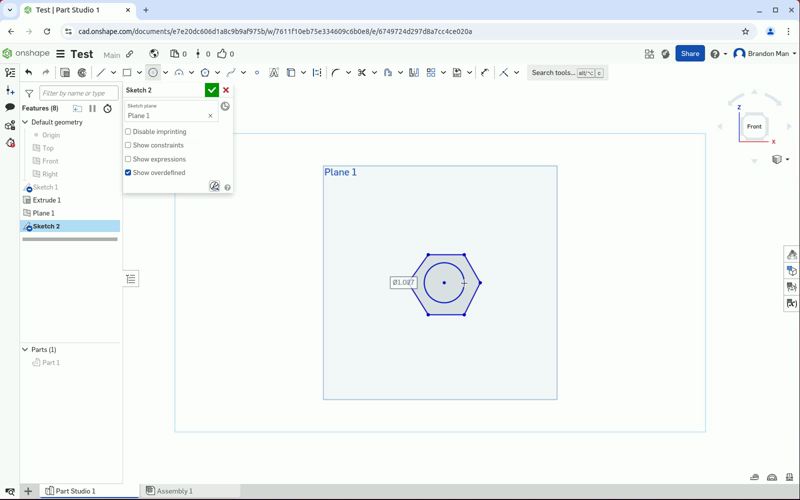
scroll(-6)
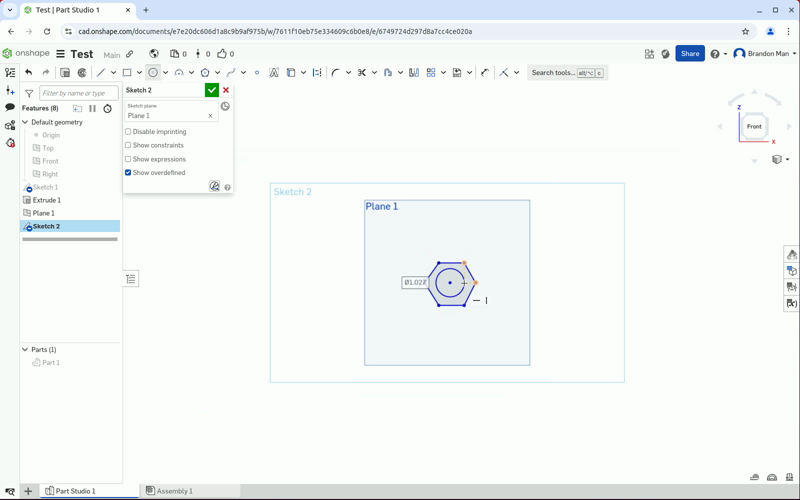
scroll(-6)
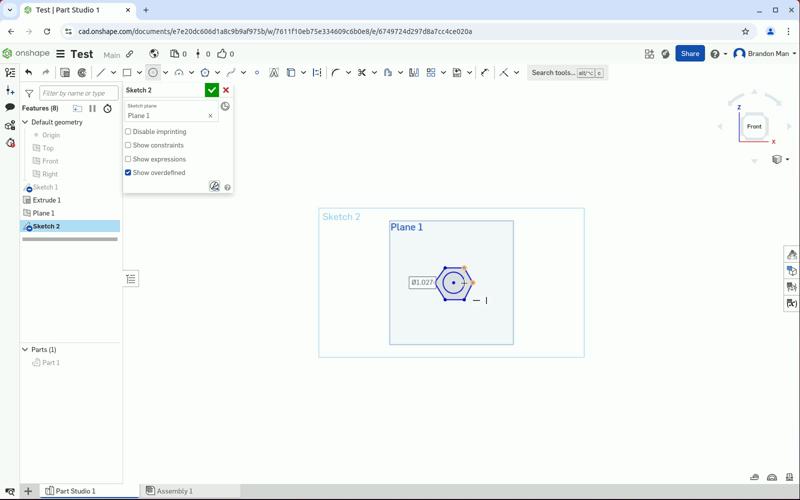
scroll(-6)
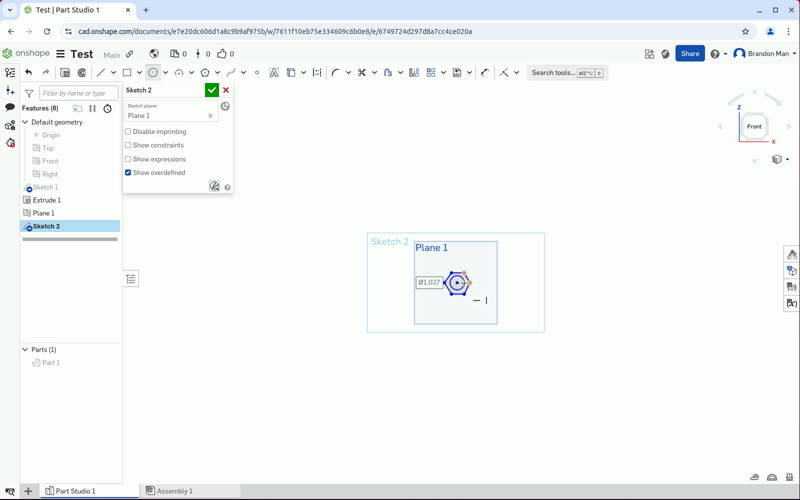
scroll(-6)
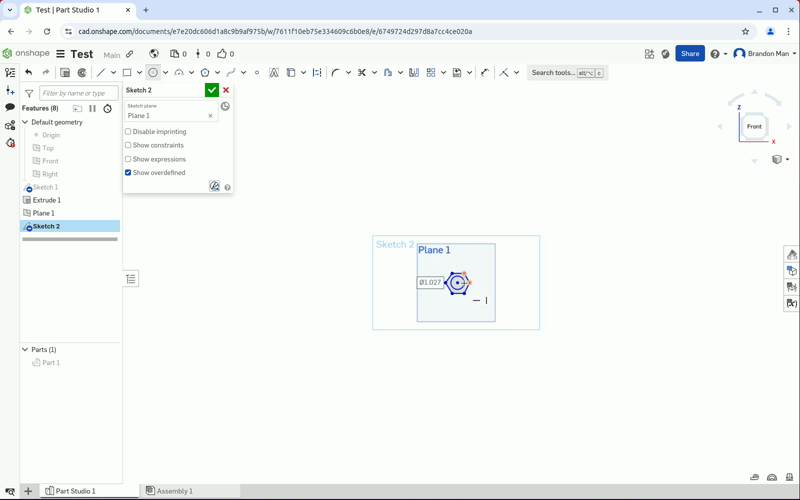
scroll(-6)
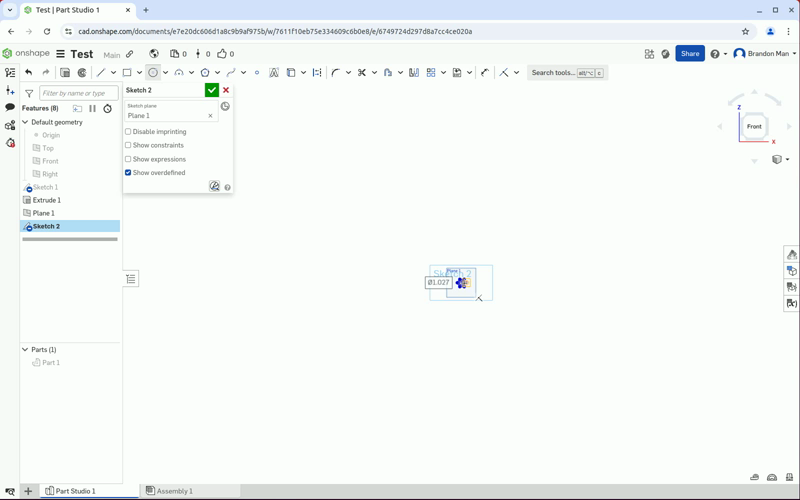
key(esc)
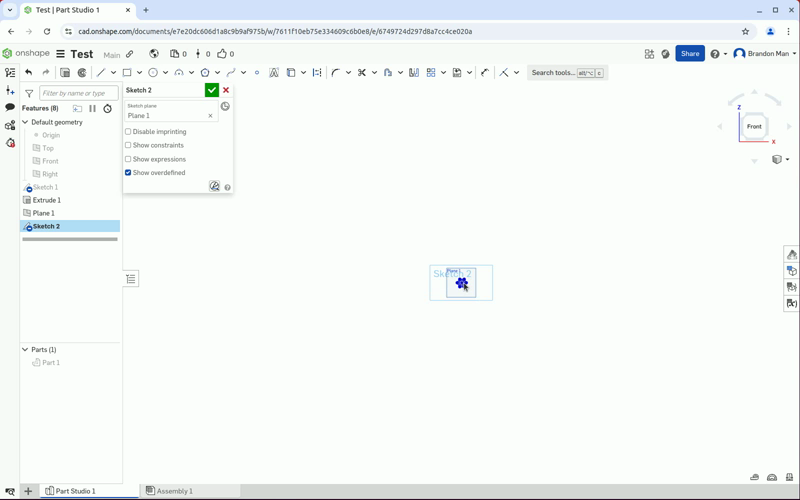
mouse_move(458, 283)
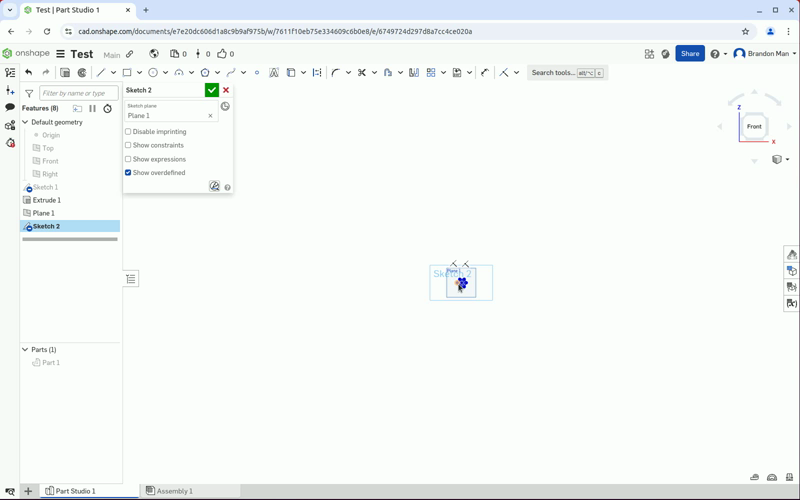
scroll(6)
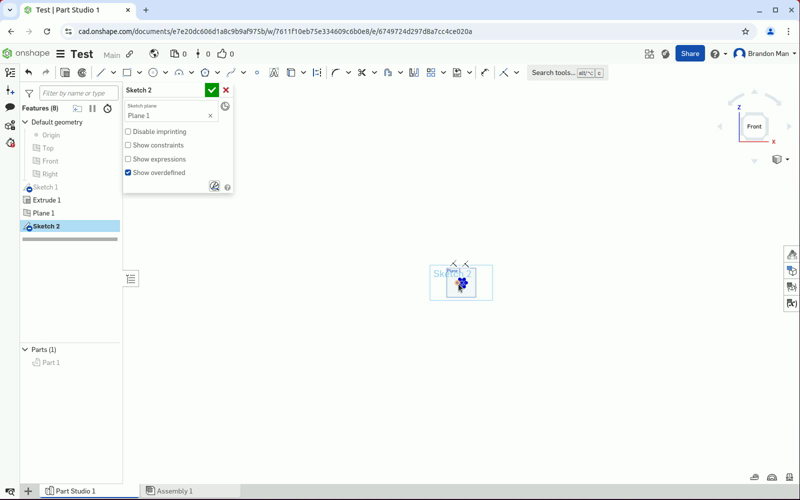
scroll(6)
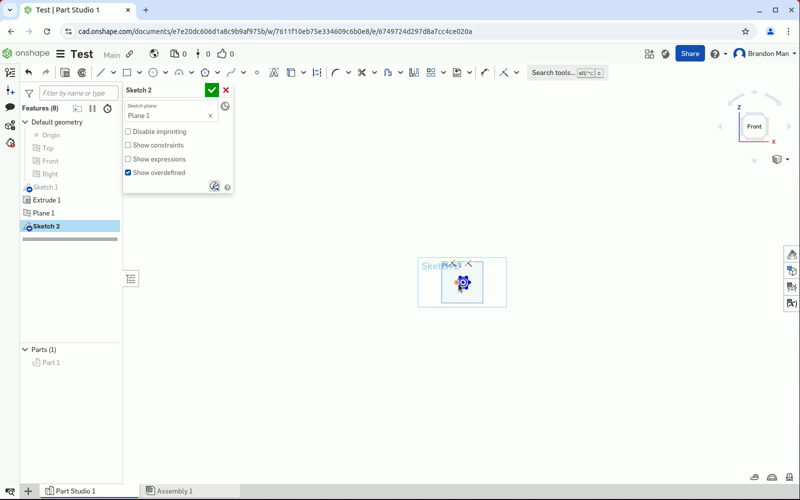
scroll(6)
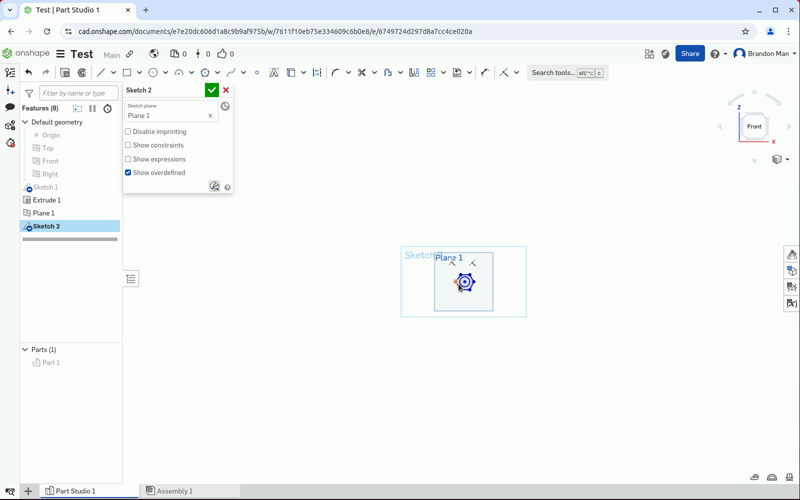
scroll(6)
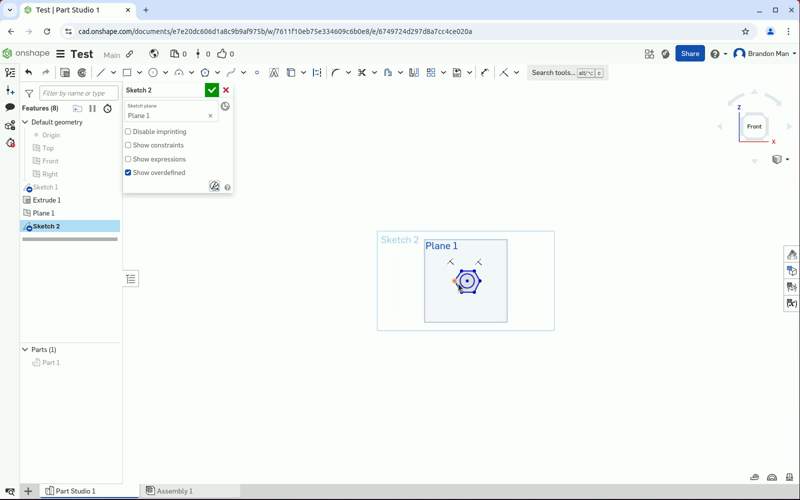
scroll(6)
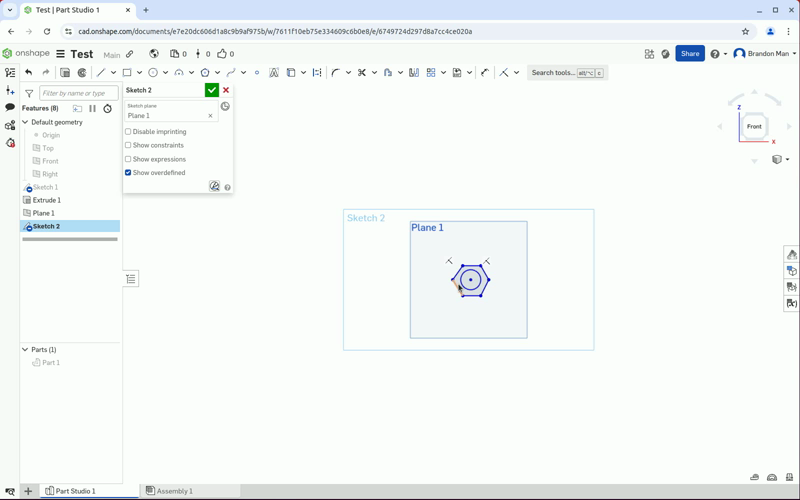
scroll(6)
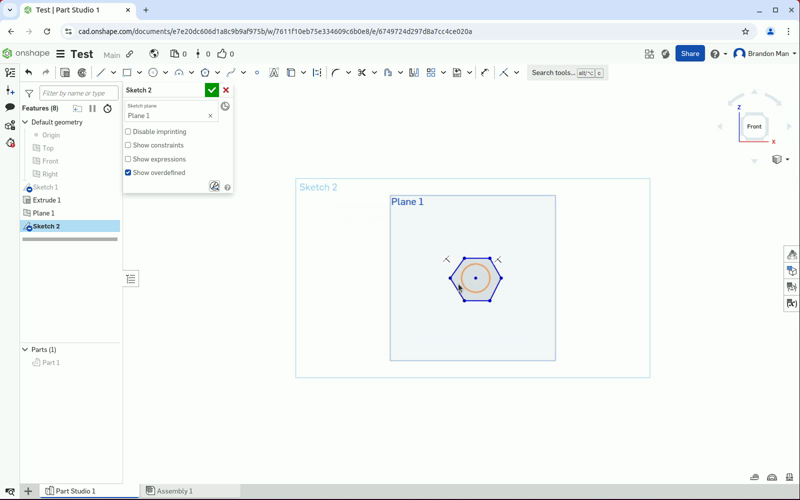
scroll(6)
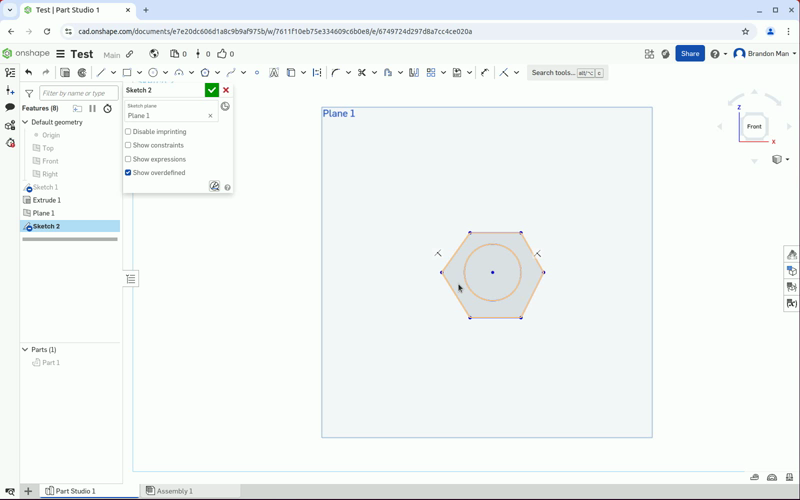
click(458, 283)
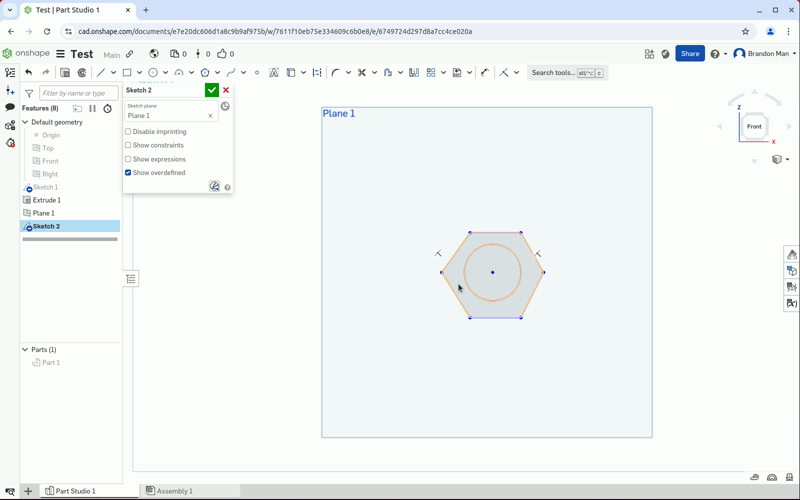
scroll(-6)
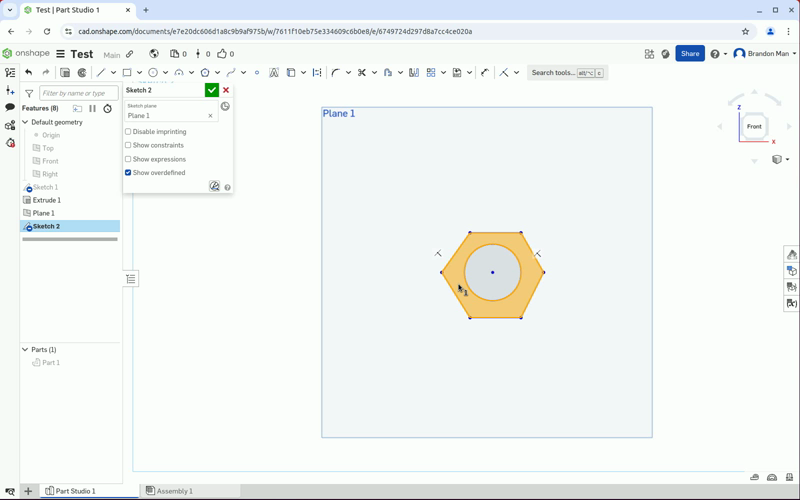
scroll(-6)
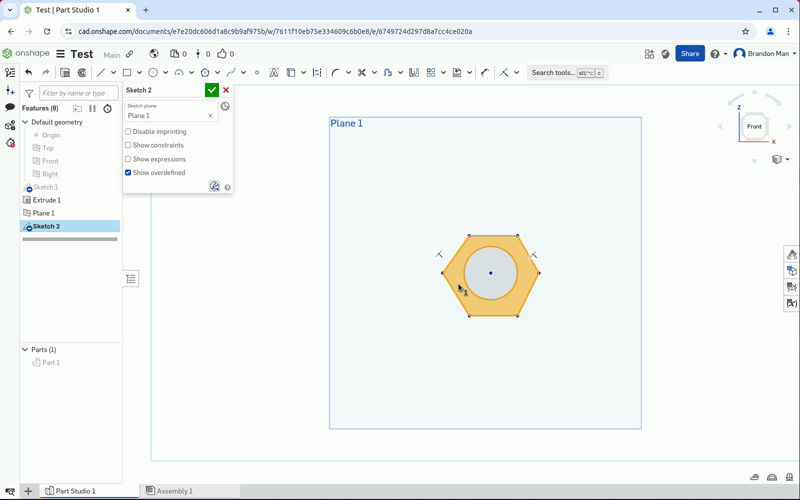
scroll(-6)
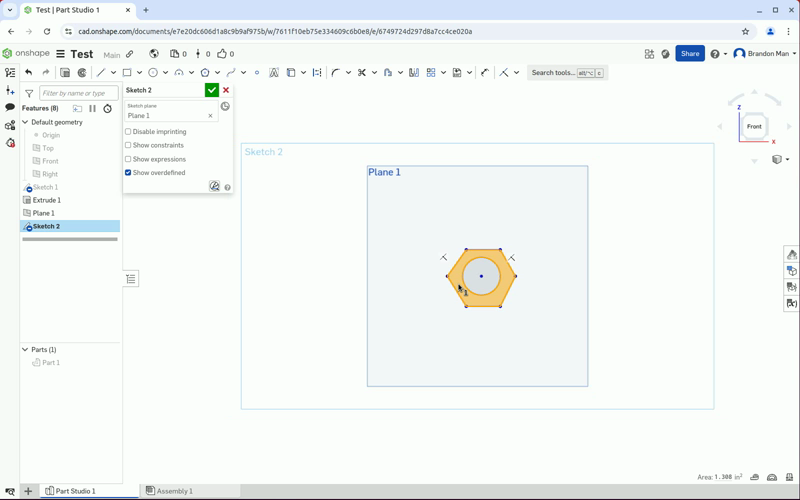
scroll(-6)
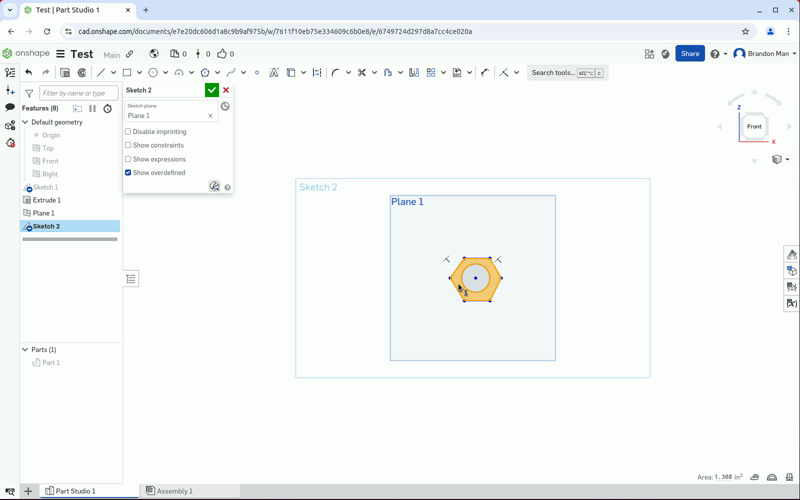
scroll(-6)
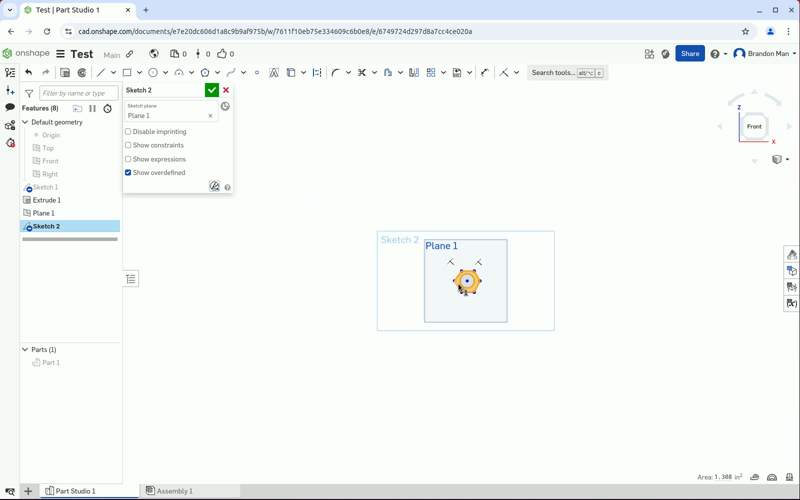
scroll(-6)
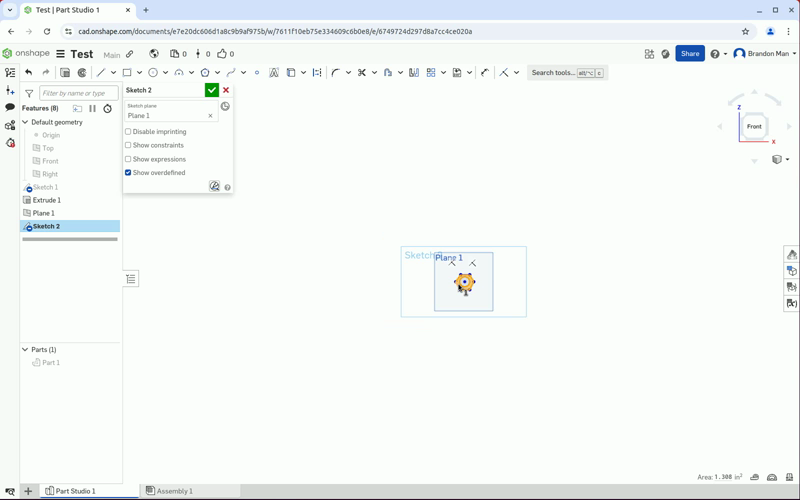
scroll(-6)
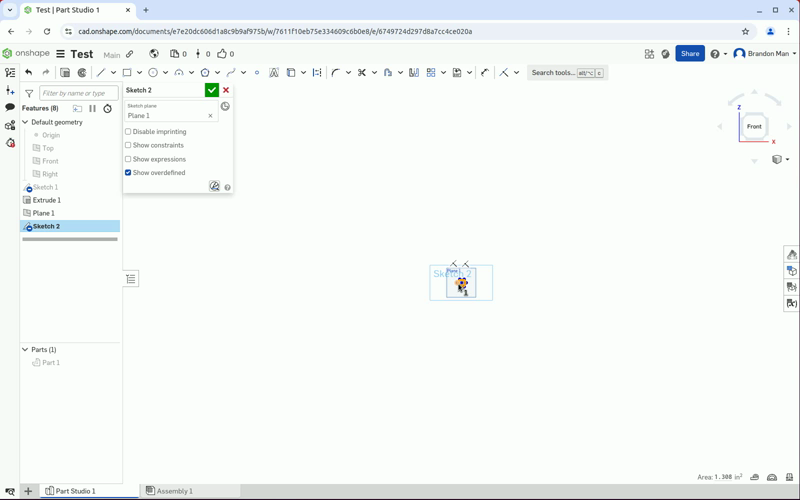
mouse_move(73, 352)
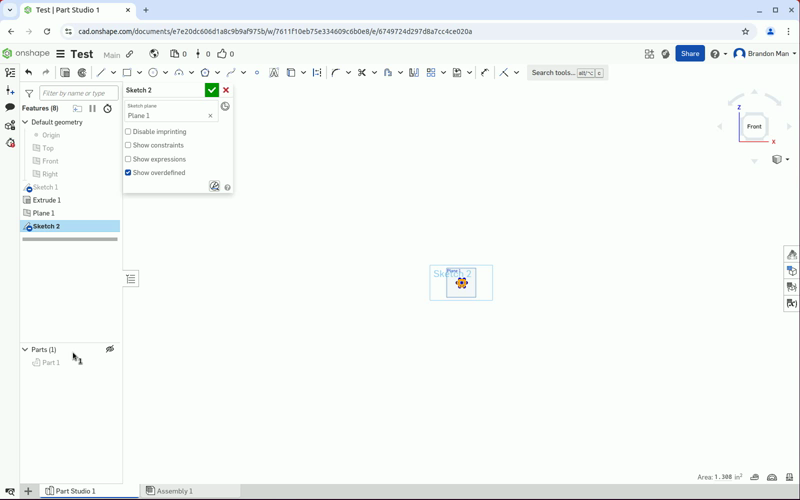
key(shift+y)
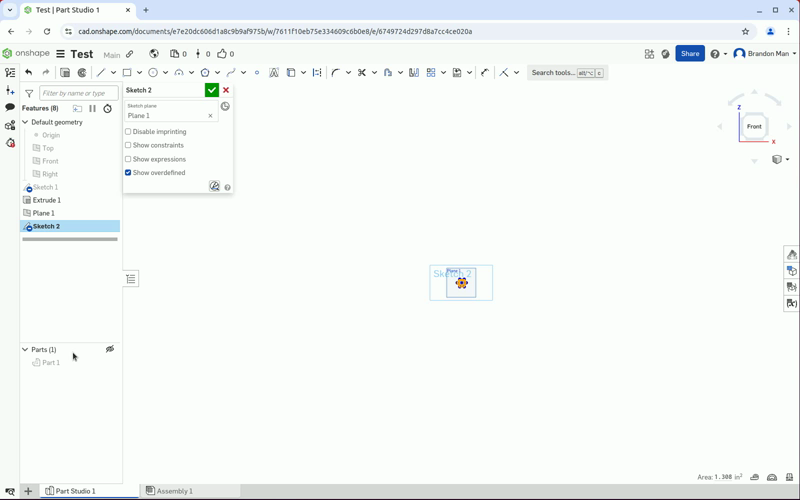
key(shift+e)
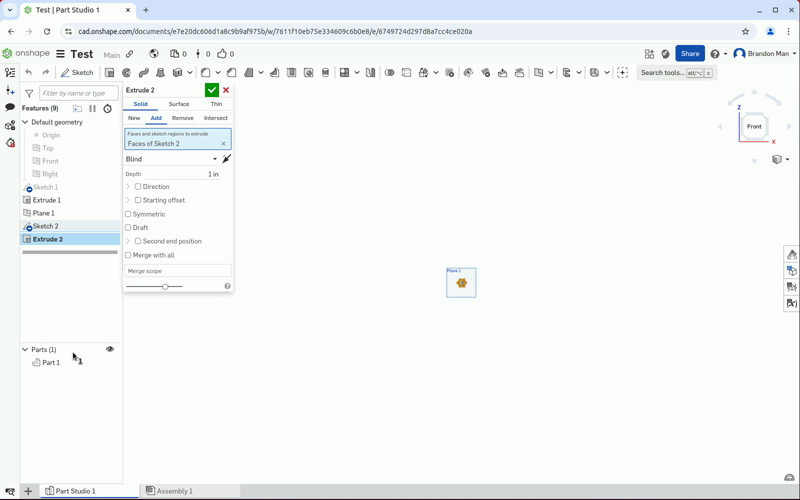
mouse_move(143, 106)
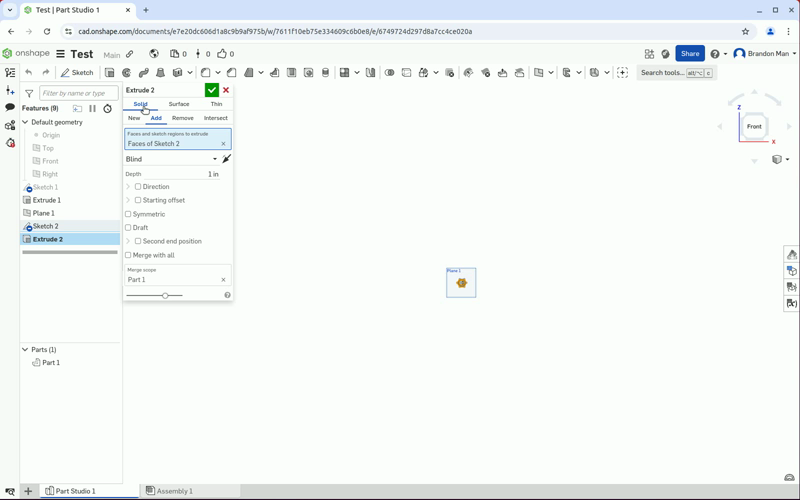
click(143, 106)
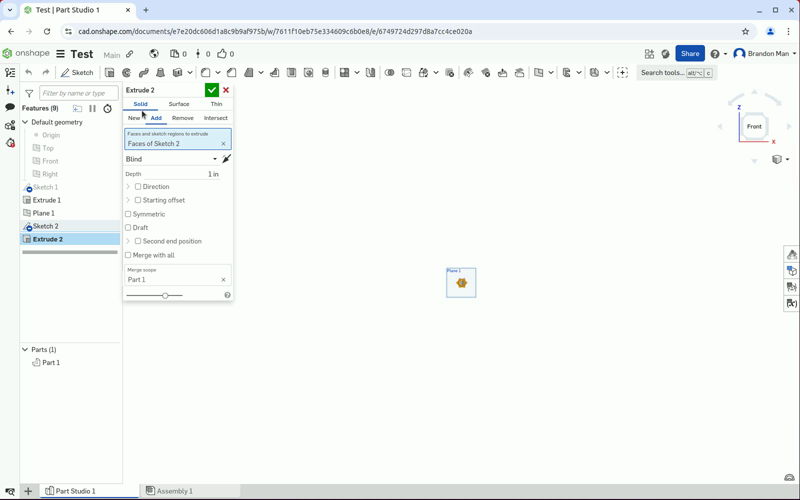
mouse_move(137, 120)
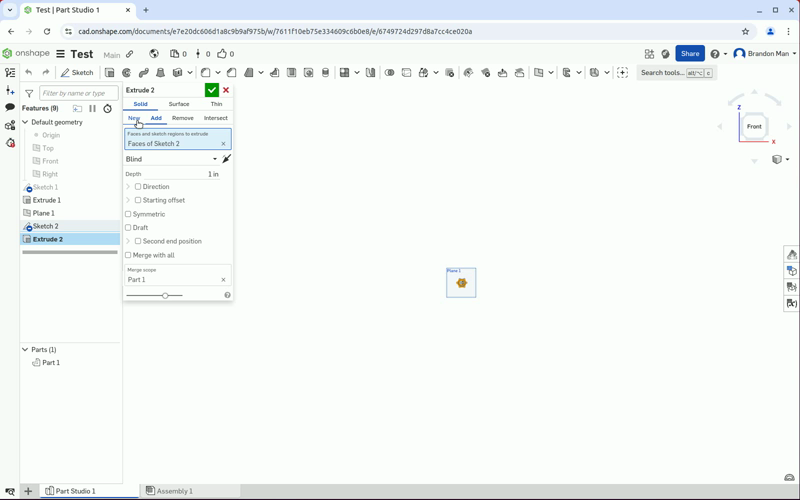
click(137, 120)
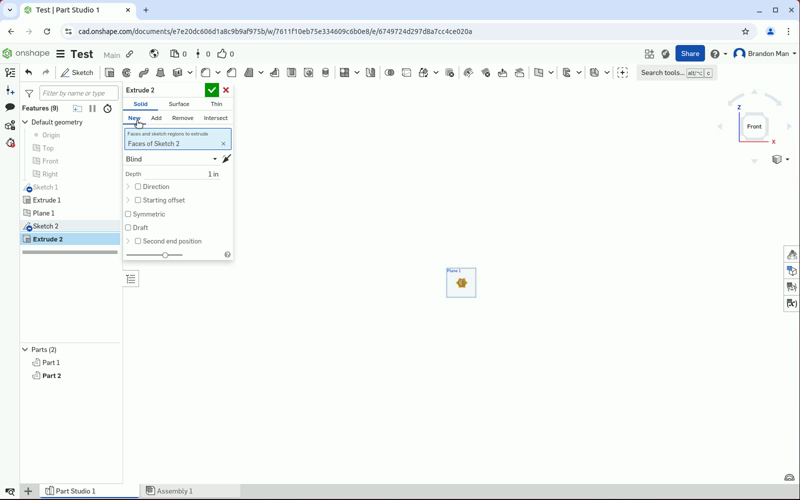
key(tab, 4)
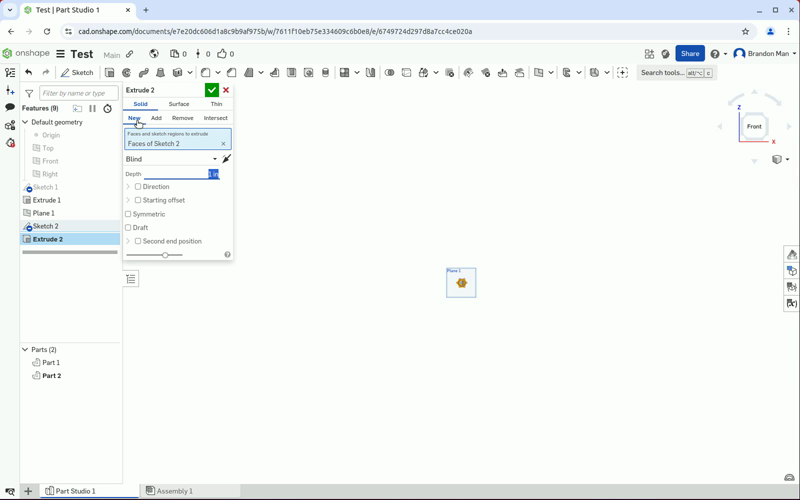
text(-0.722)
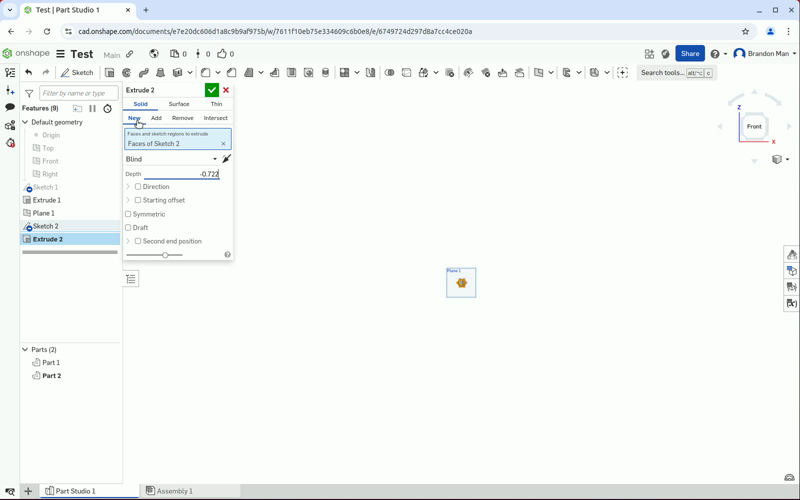
key(enter)
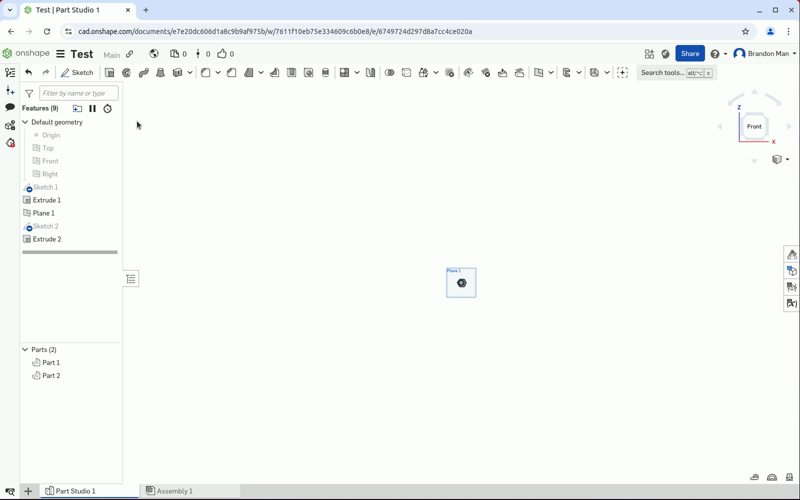
key(shift+h)
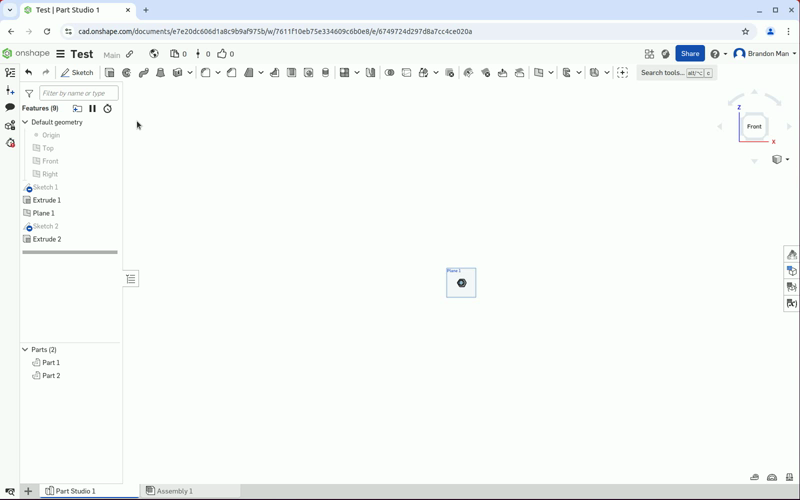
key(shift+h)
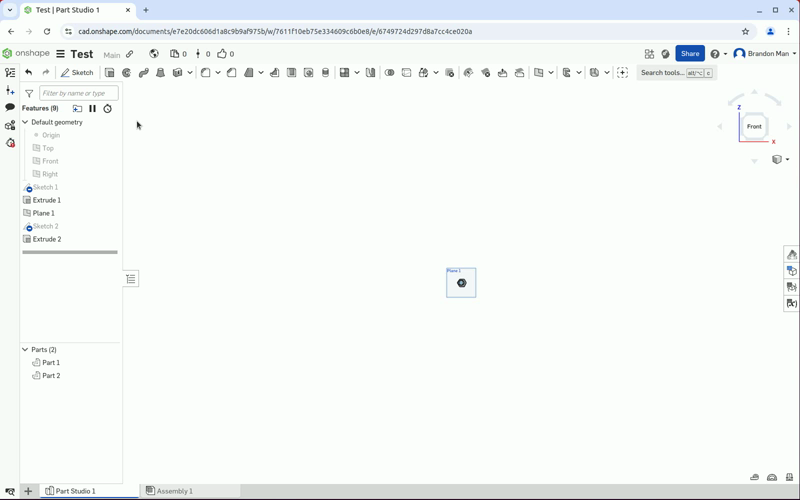
mouse_move(73, 189)
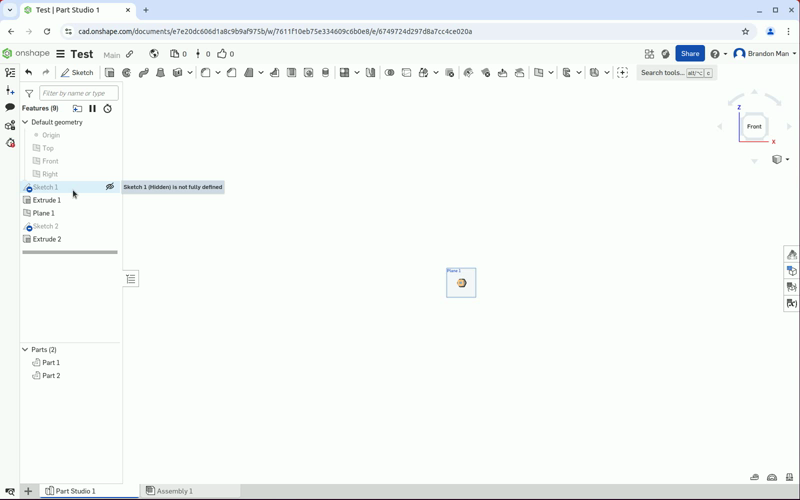
click(73, 189)
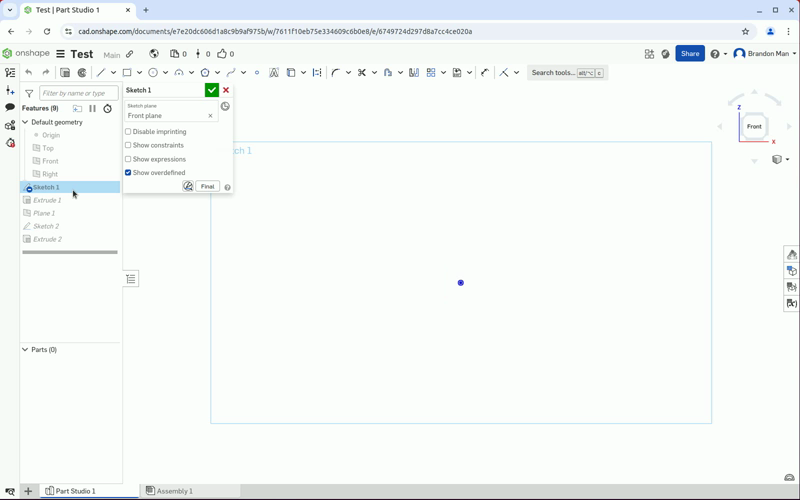
mouse_move(229, 92)
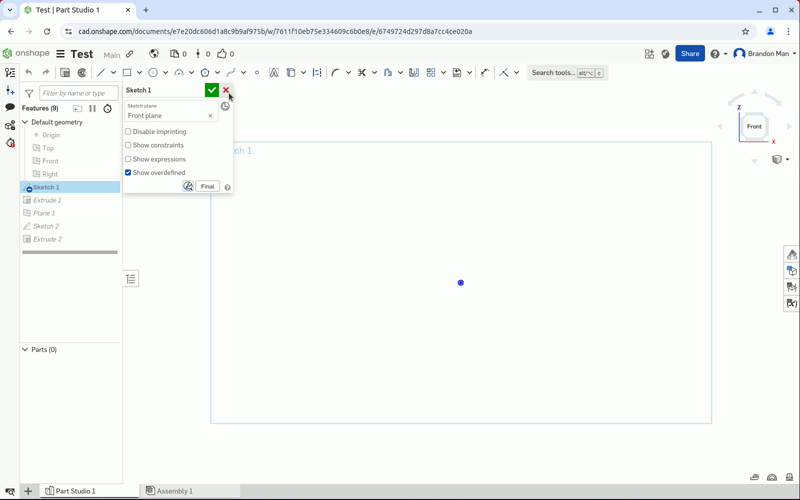
click(229, 92)
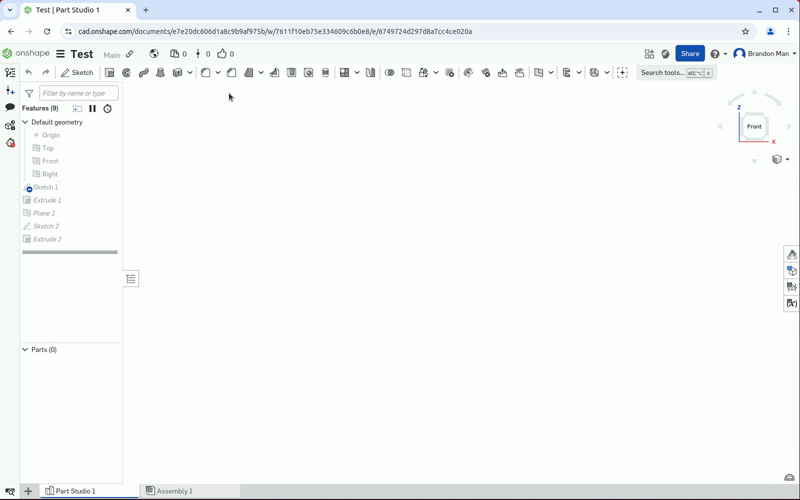
key(shift+s)
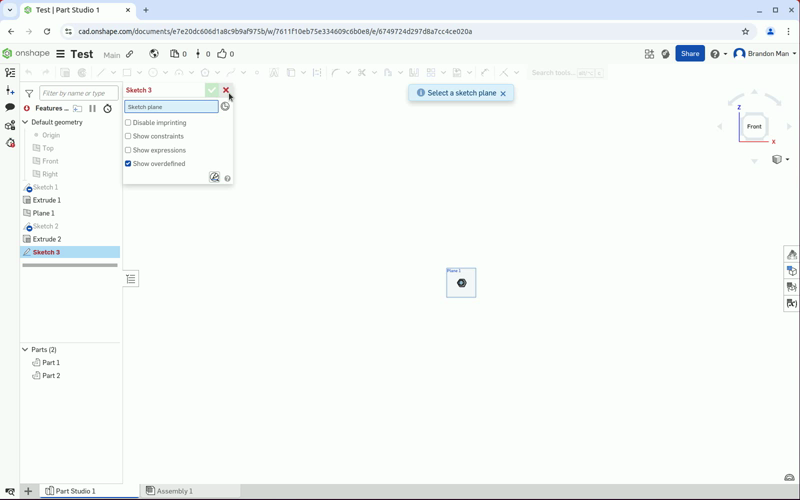
mouse_move(73, 215)
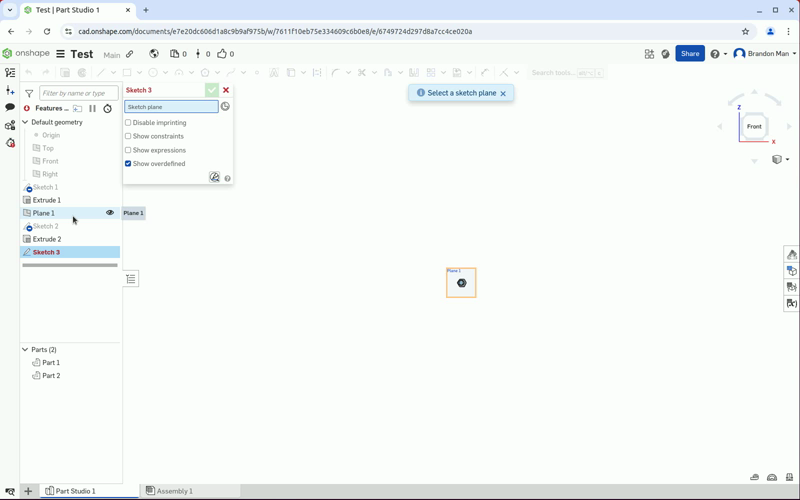
click(73, 215)
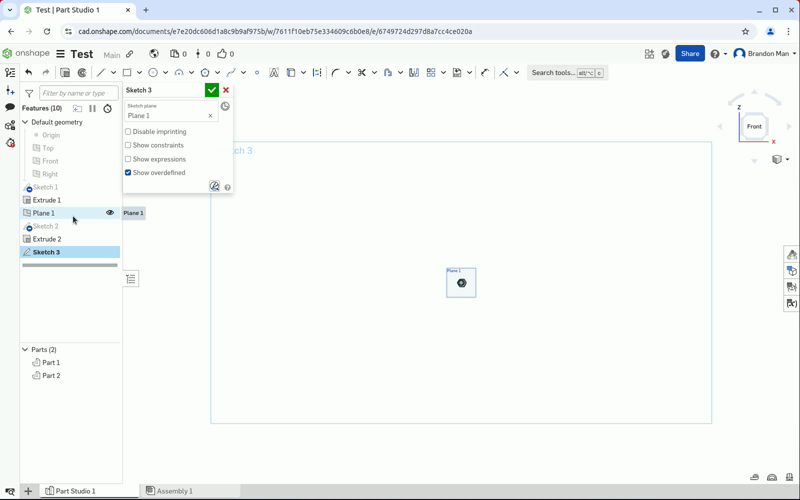
mouse_move(73, 352)
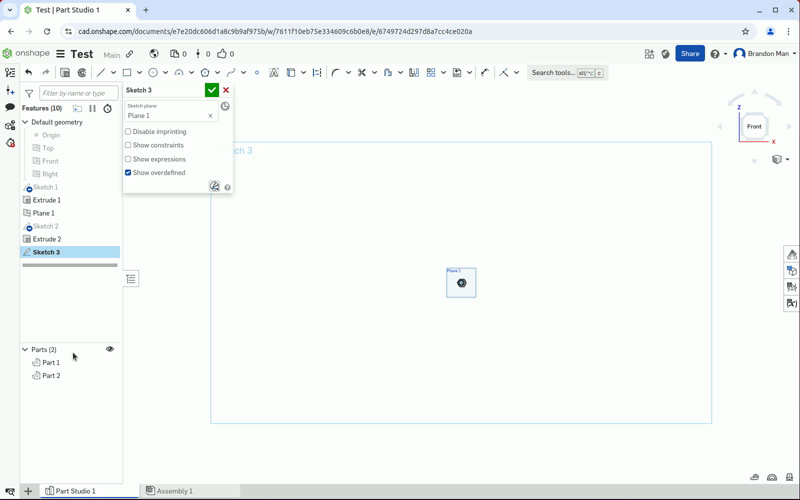
key(y)
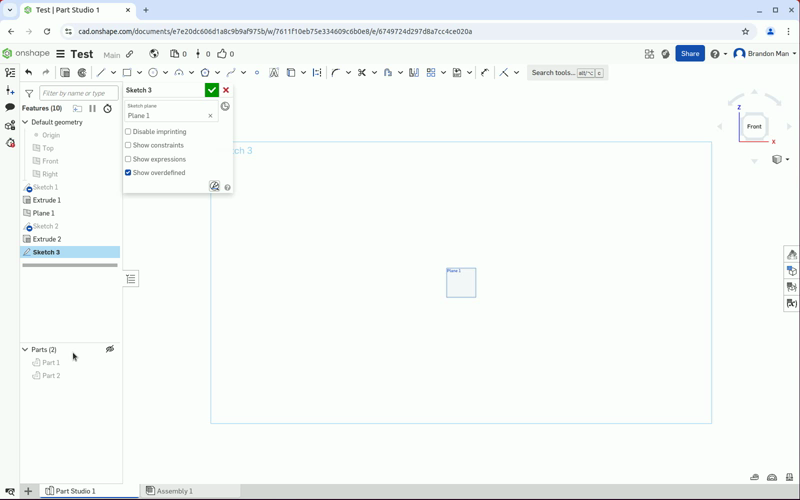
key(c)
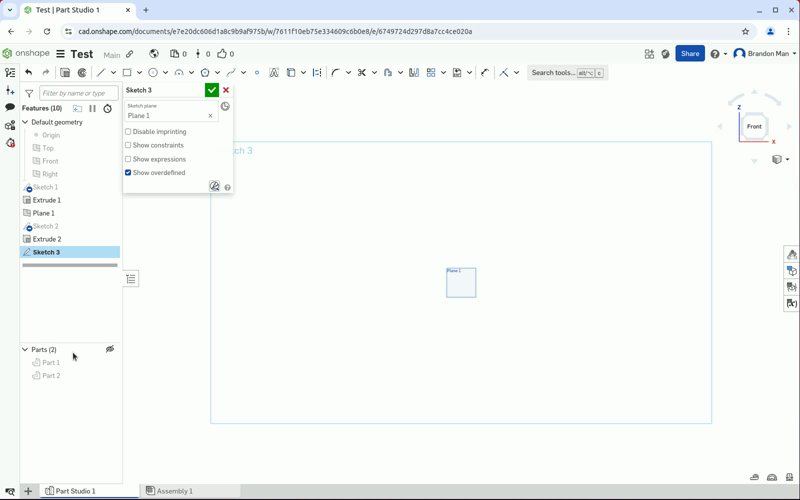
key_down(shift)
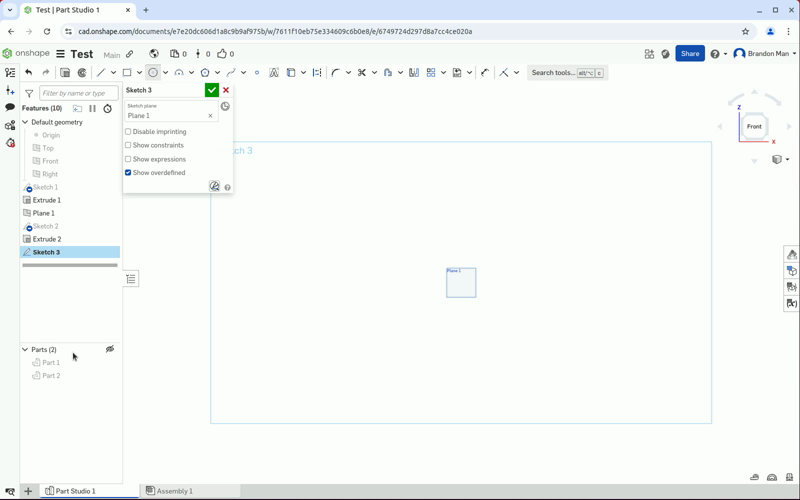
mouse_move(460, 282)
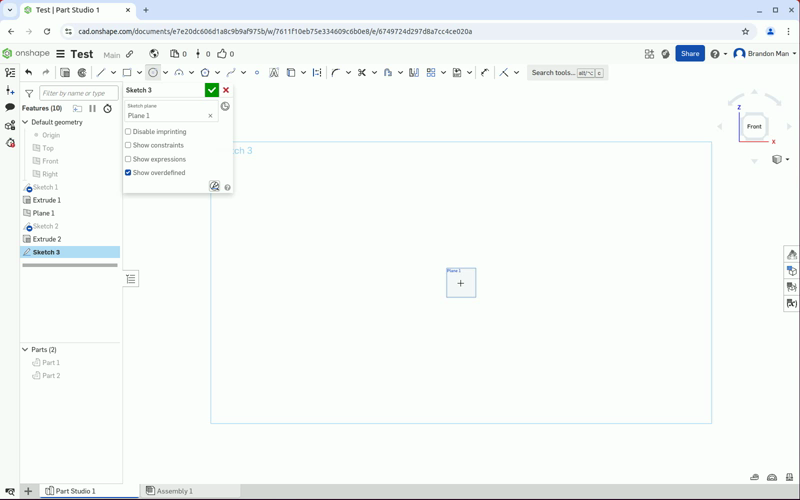
click(460, 282)
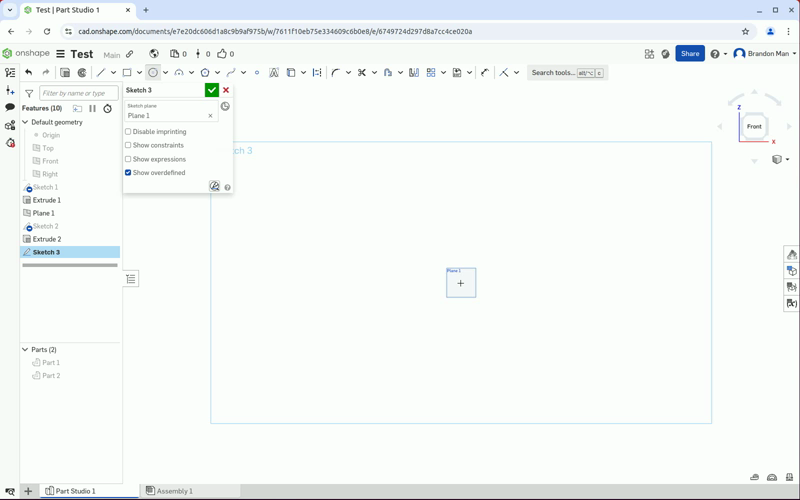
key_up(shift)
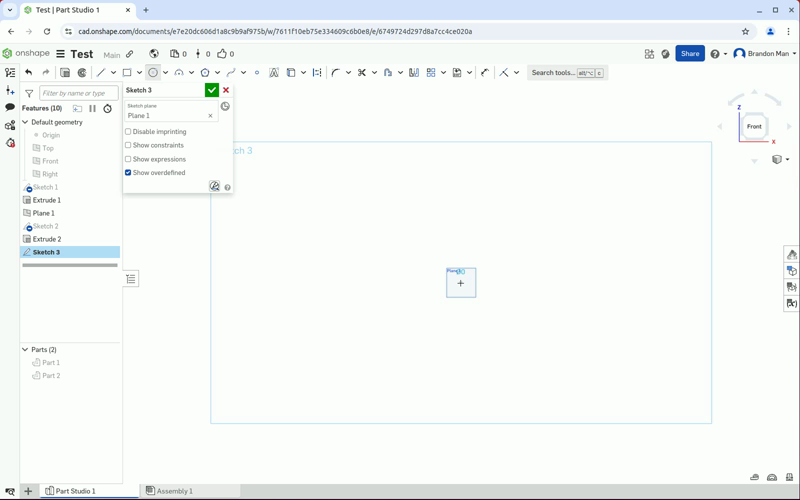
mouse_move(463, 282)
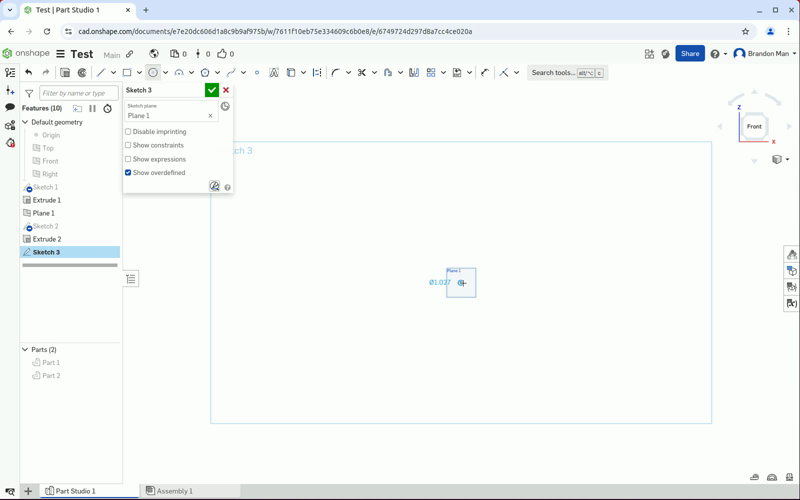
scroll(6)
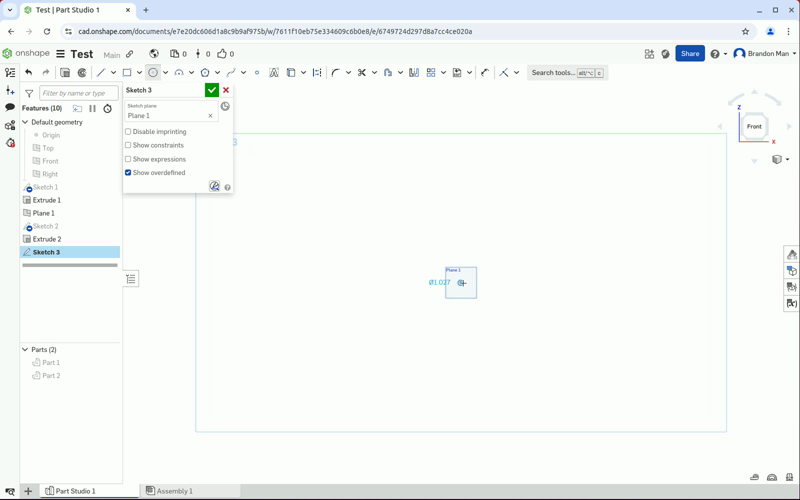
scroll(6)
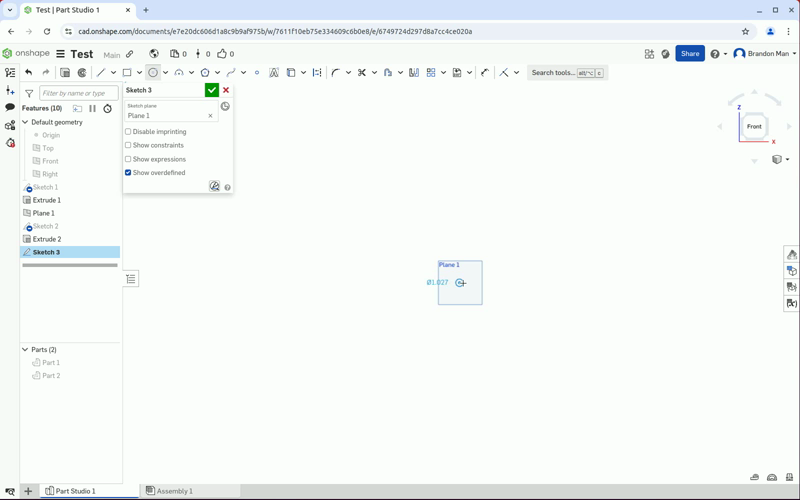
scroll(6)
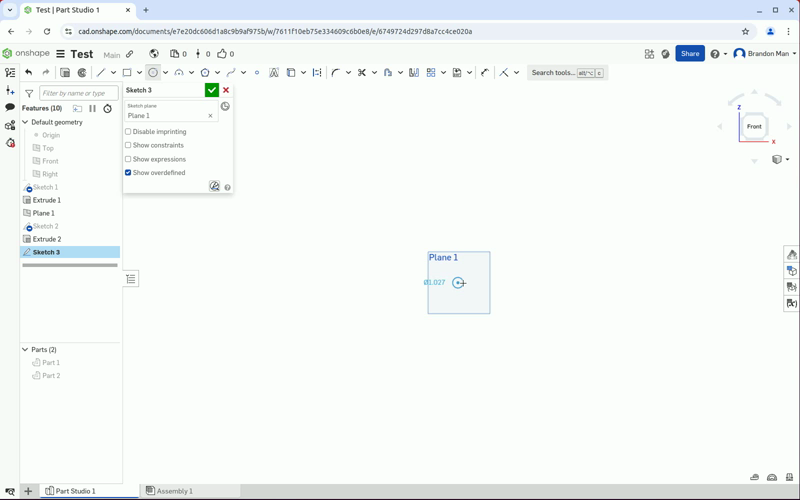
scroll(6)
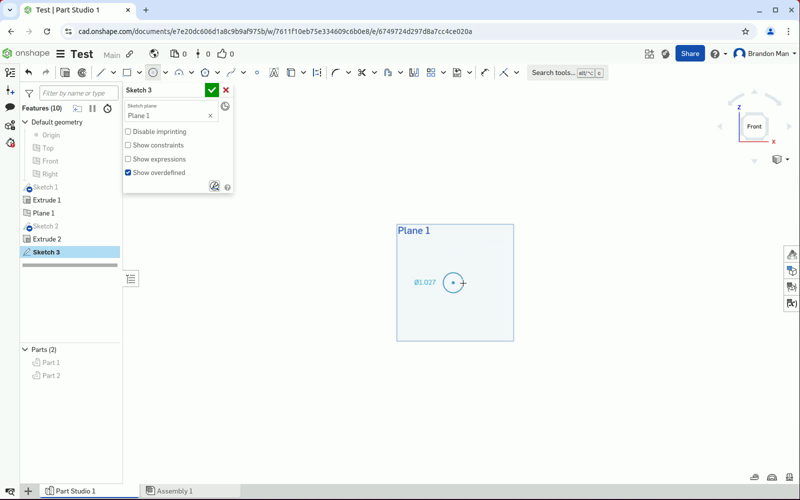
scroll(6)
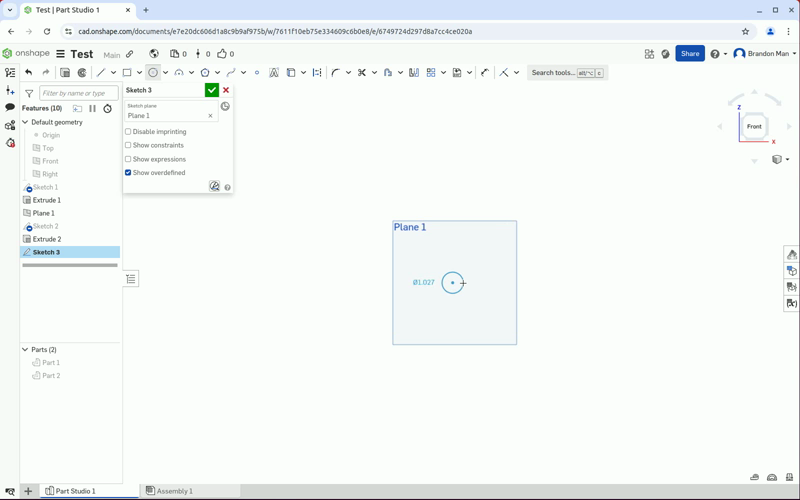
scroll(6)
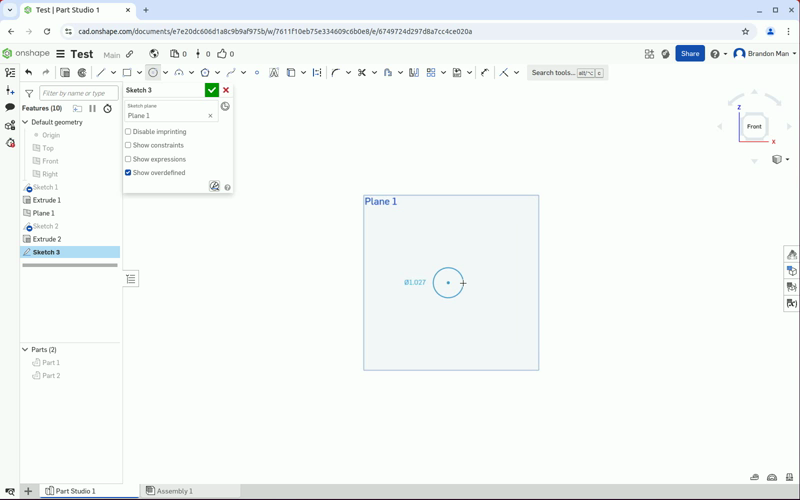
scroll(6)
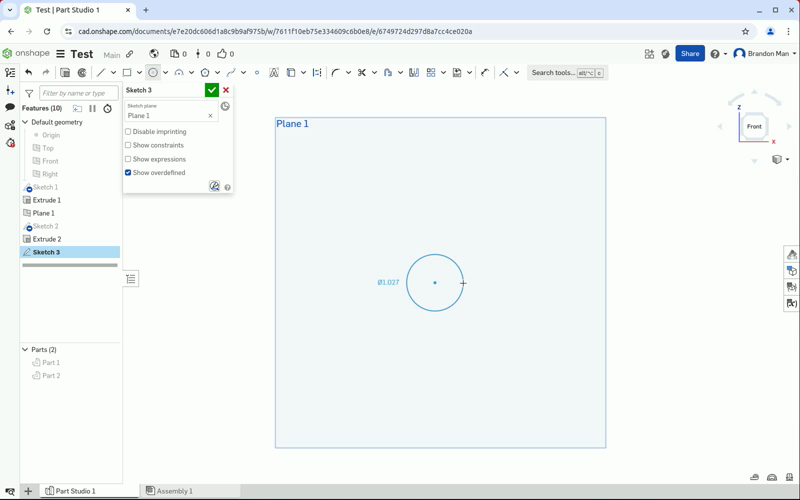
click(463, 282)
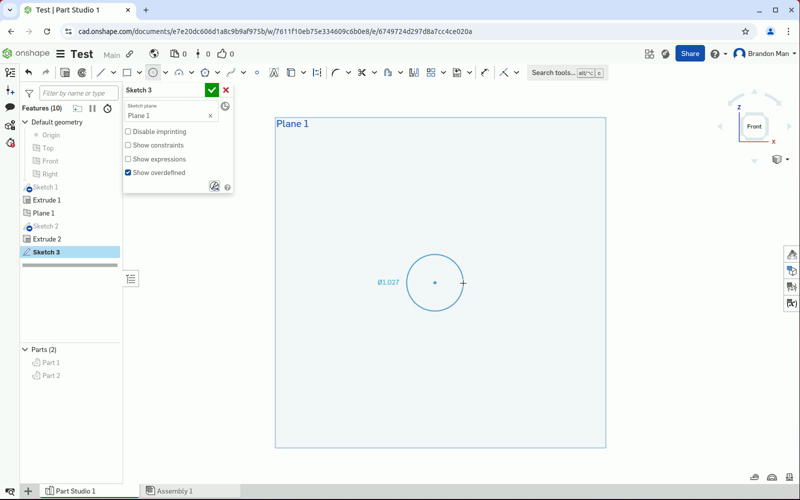
scroll(-6)
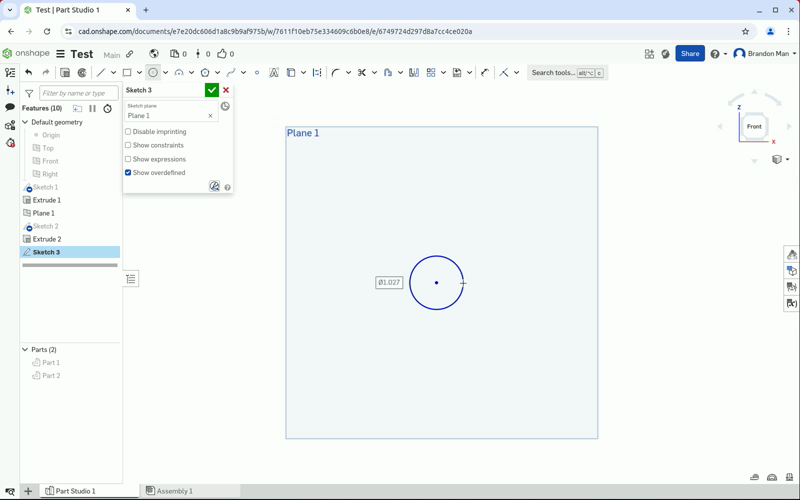
scroll(-6)
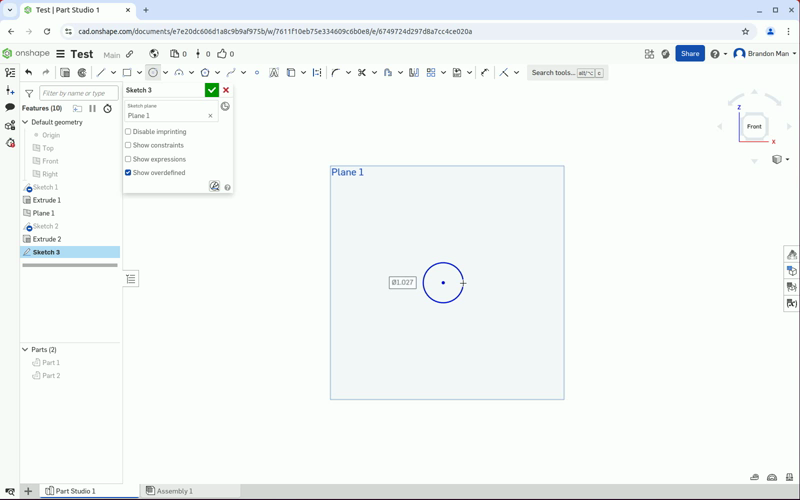
scroll(-6)
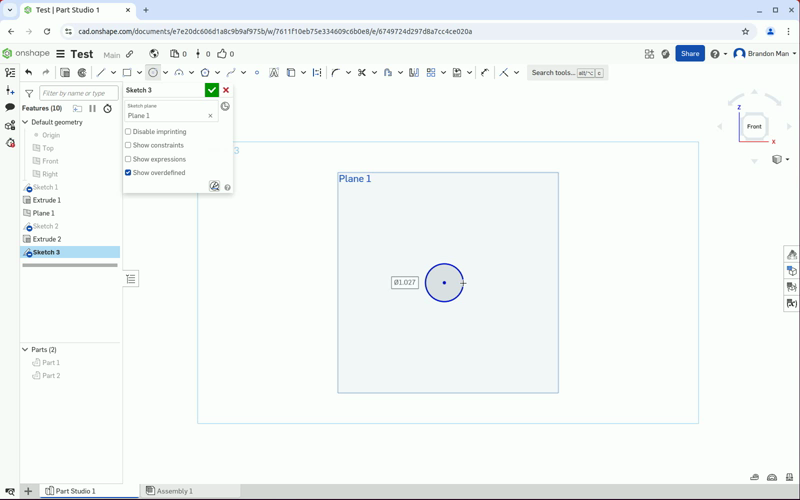
scroll(-6)
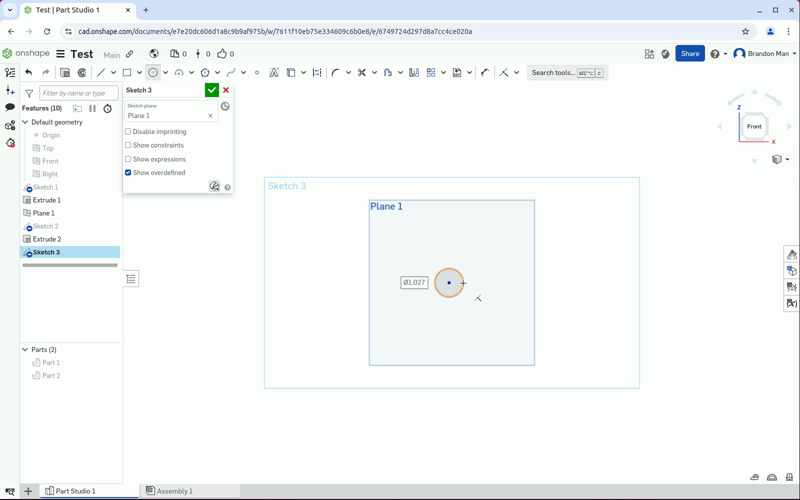
scroll(-6)
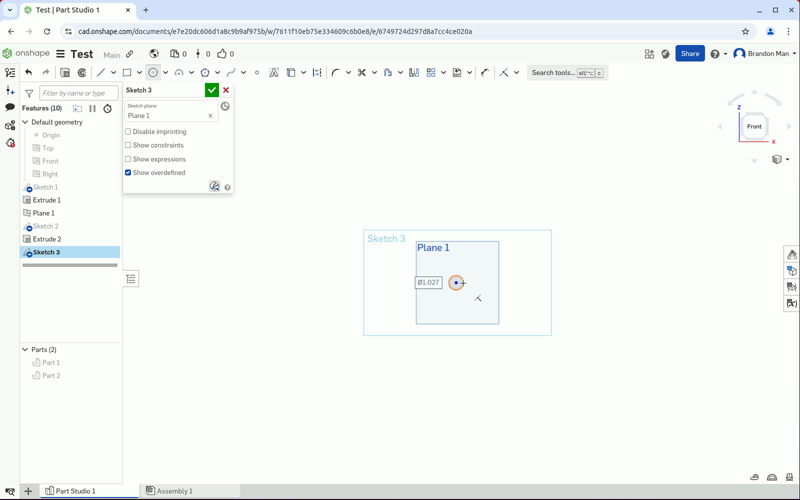
scroll(-6)
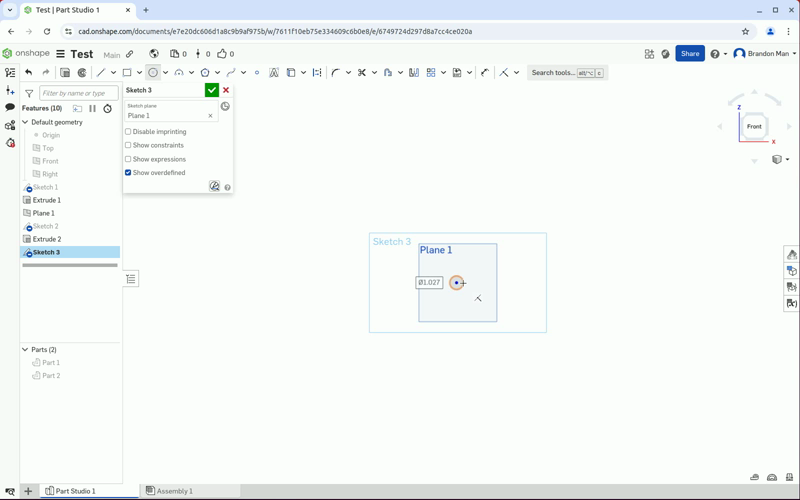
scroll(-6)
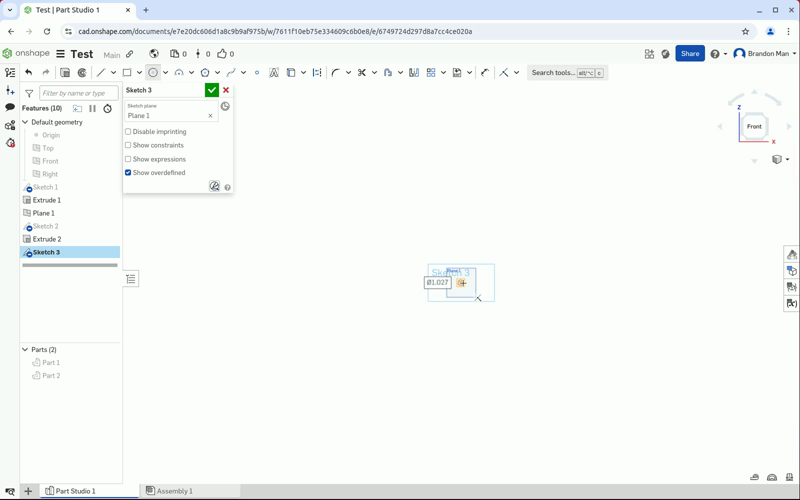
key(esc)
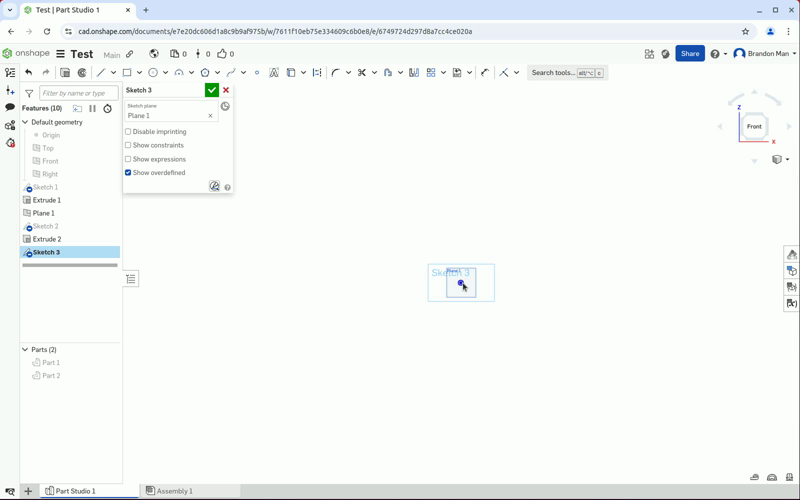
mouse_move(461, 284)
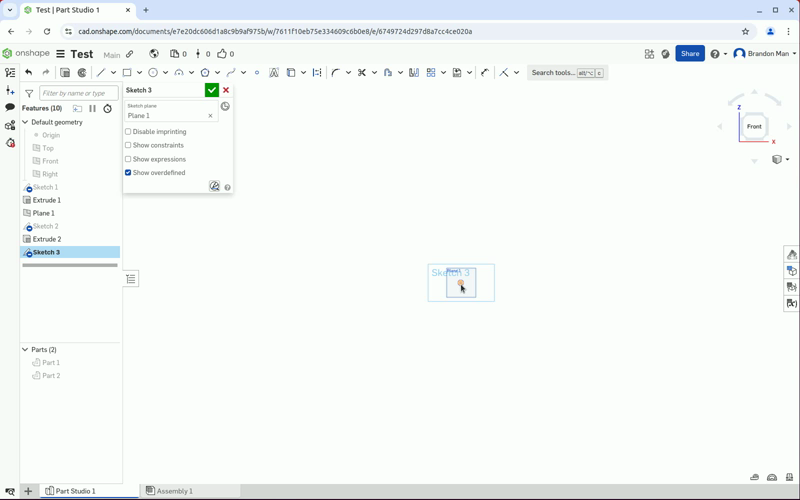
scroll(6)
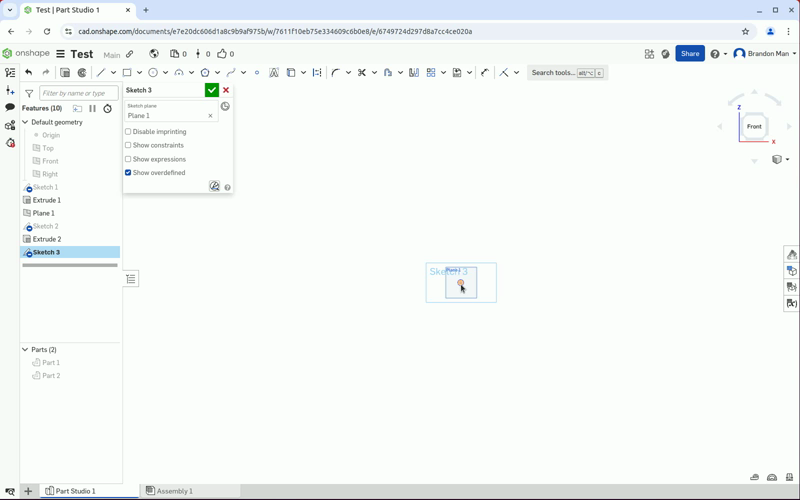
scroll(6)
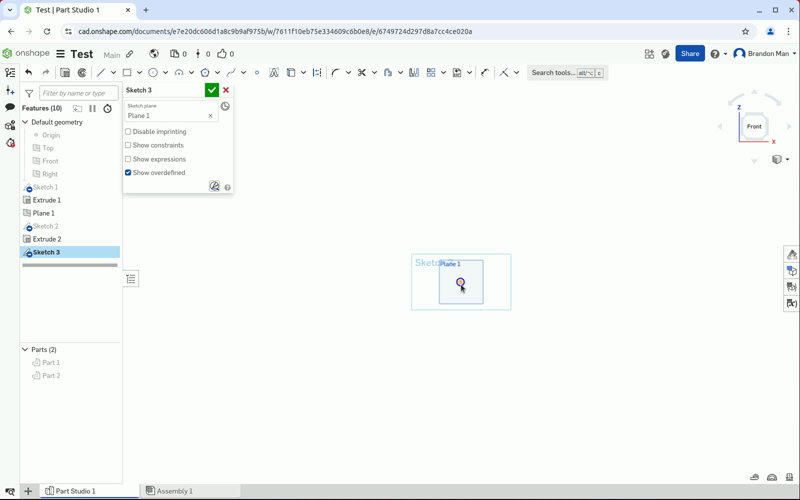
scroll(6)
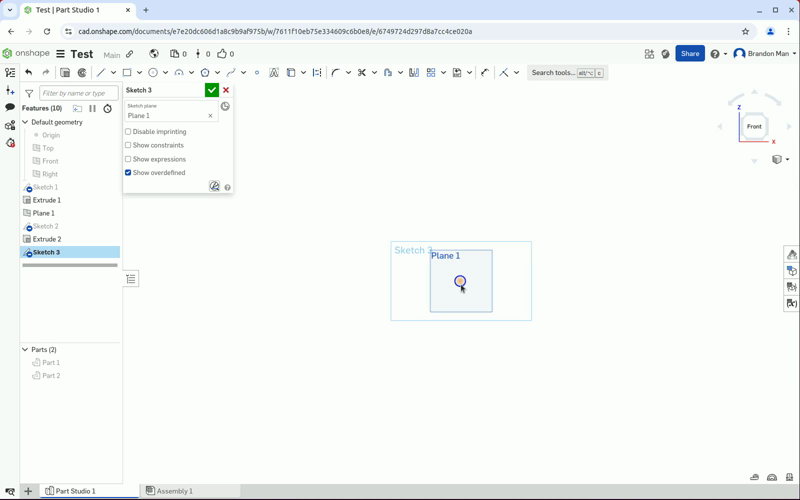
scroll(6)
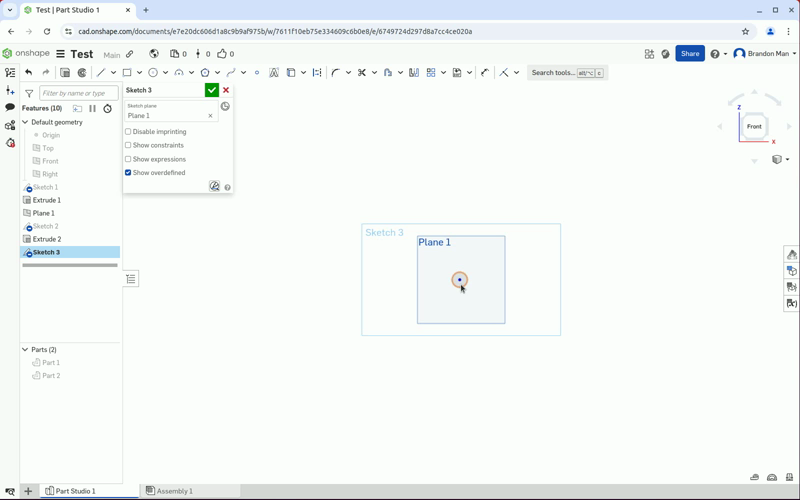
scroll(6)
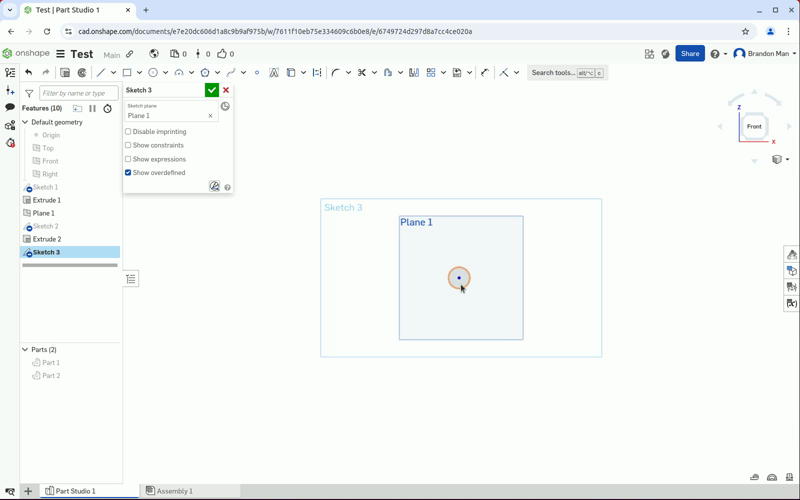
scroll(6)
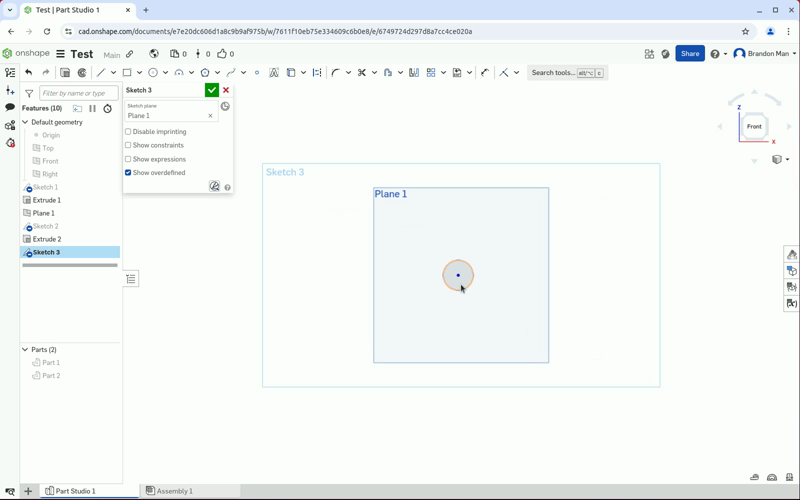
scroll(6)
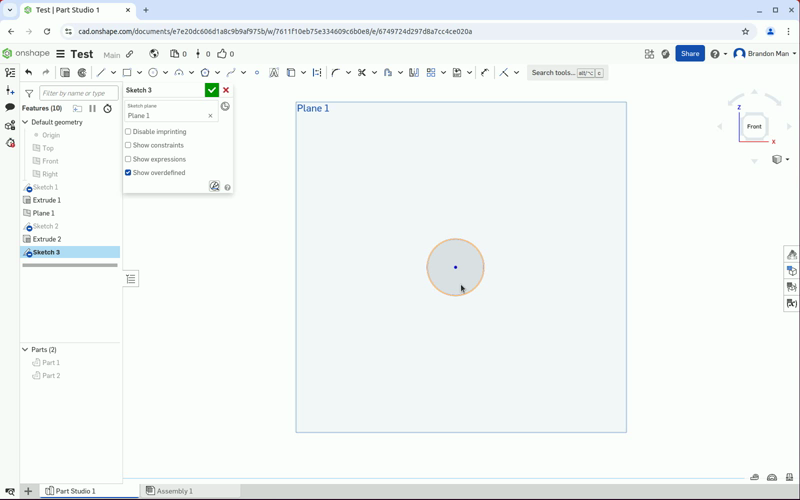
click(461, 284)
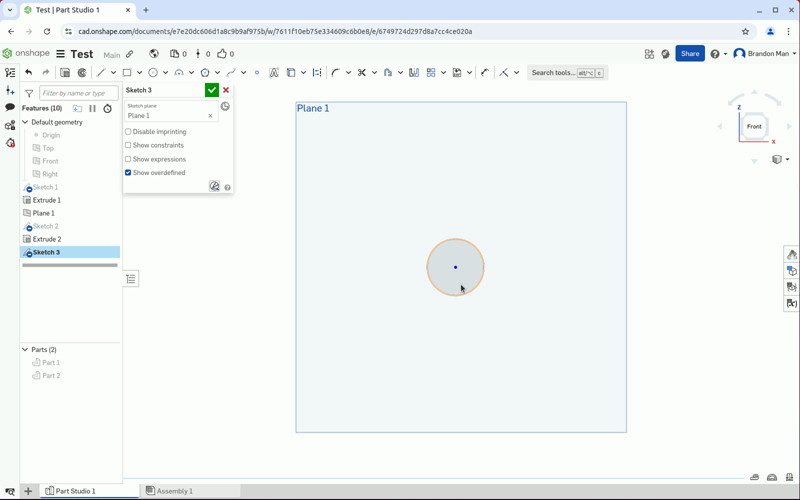
scroll(-6)
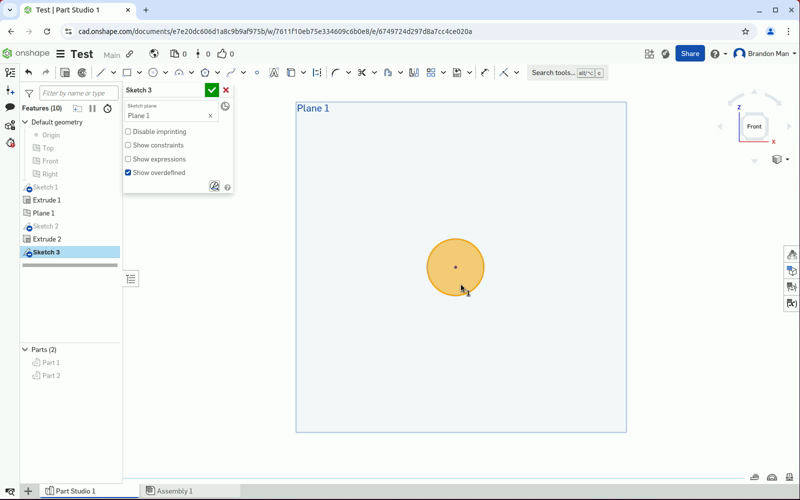
scroll(-6)
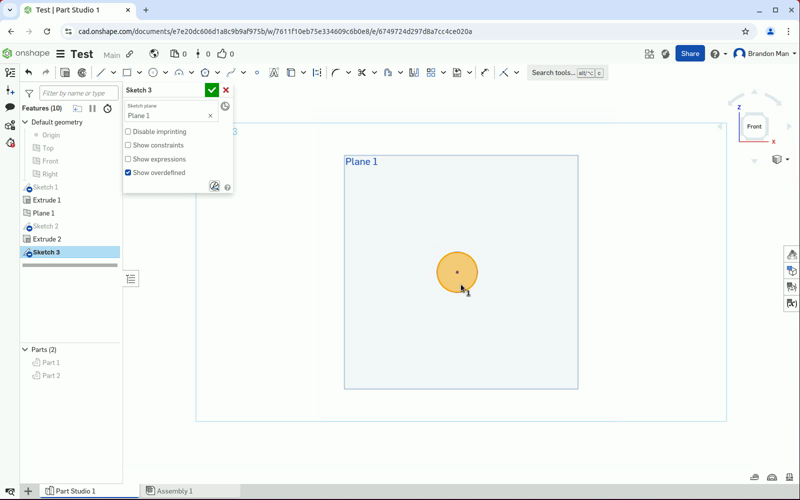
scroll(-6)
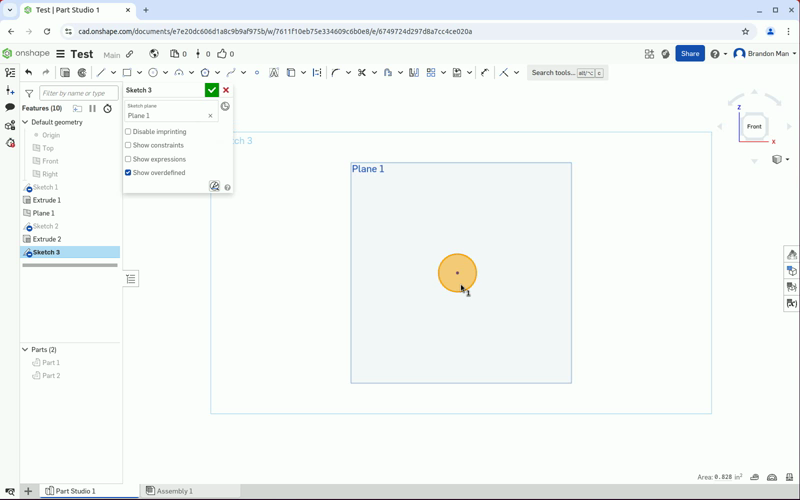
scroll(-6)
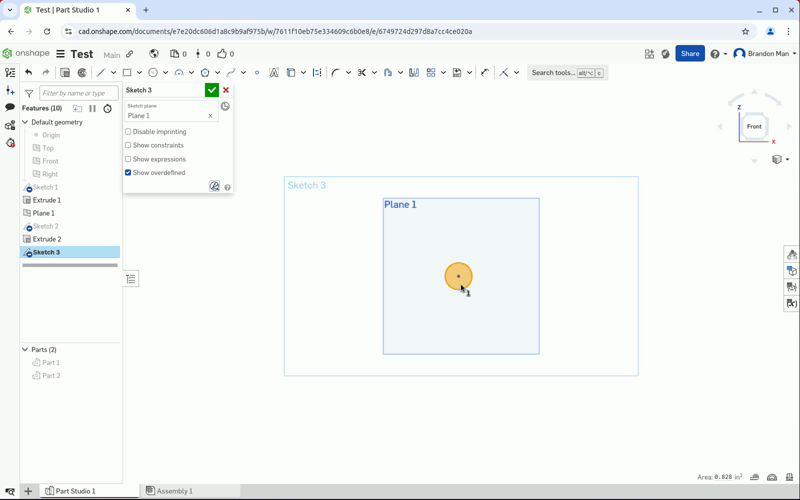
scroll(-6)
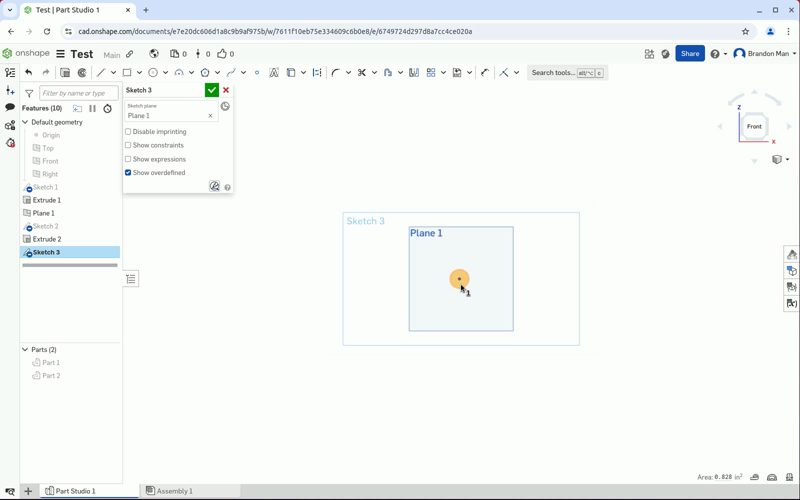
scroll(-6)
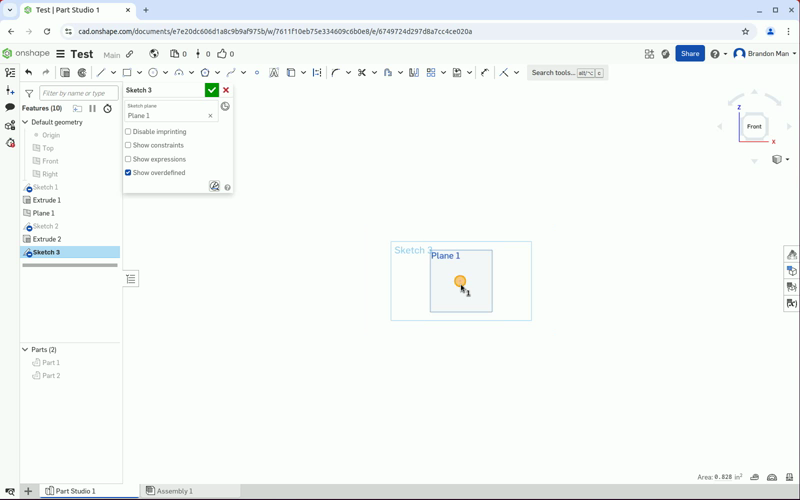
scroll(-6)
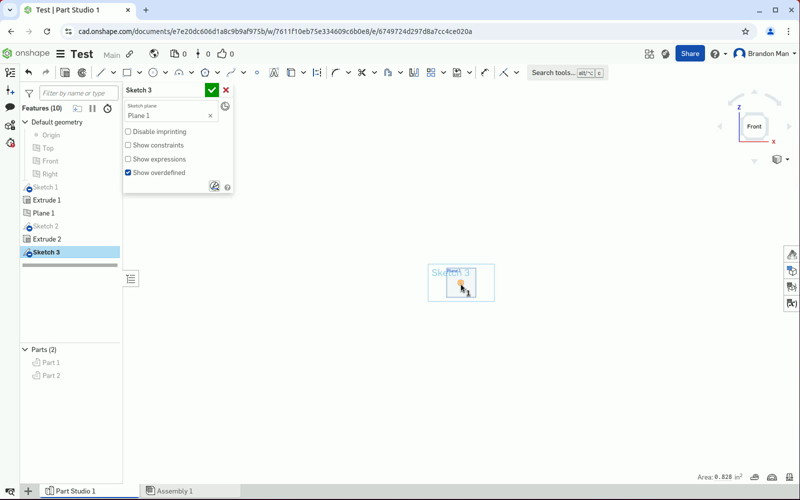
mouse_move(73, 352)
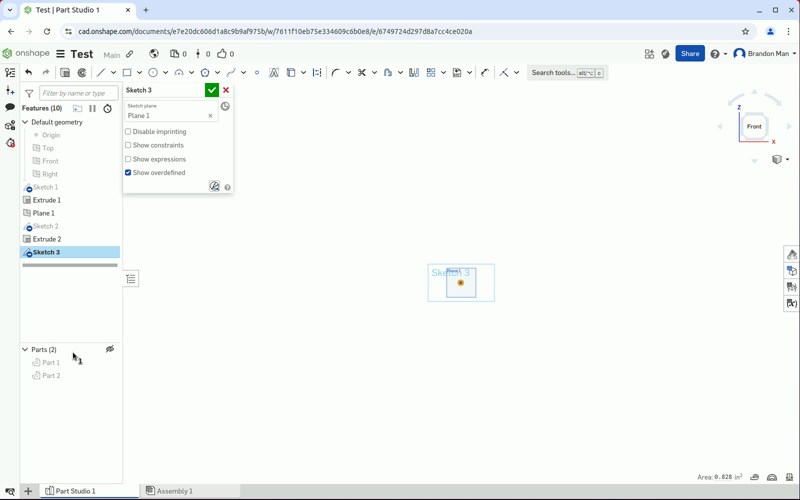
key(shift+y)
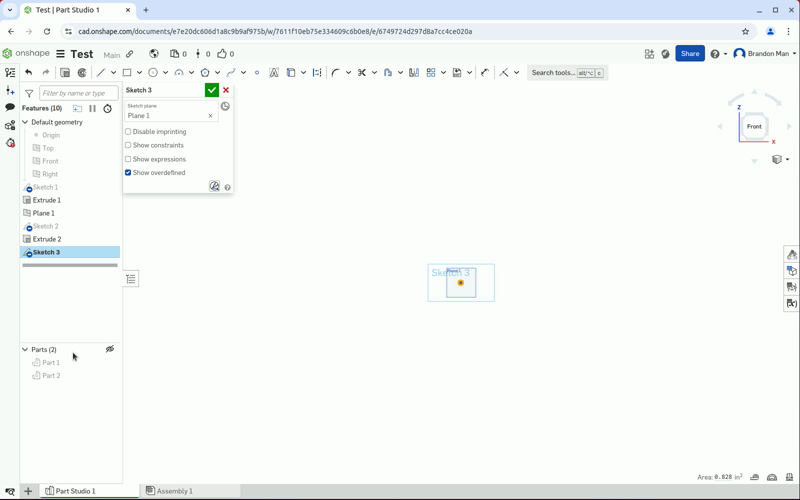
key(shift+e)
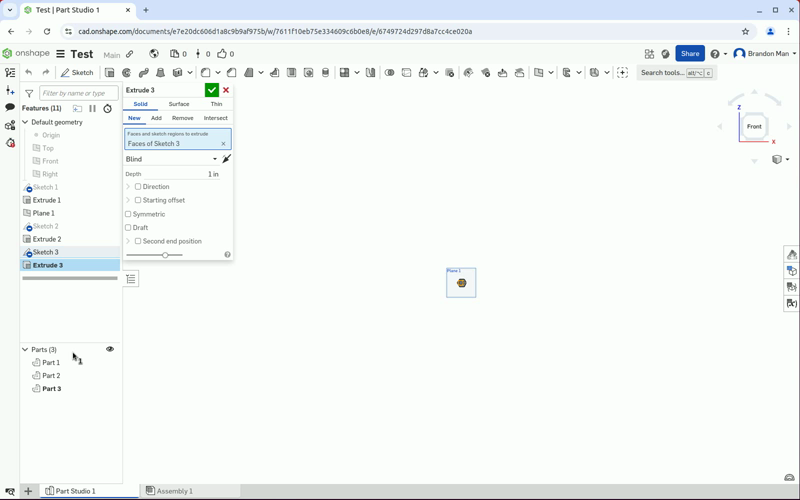
mouse_move(143, 106)
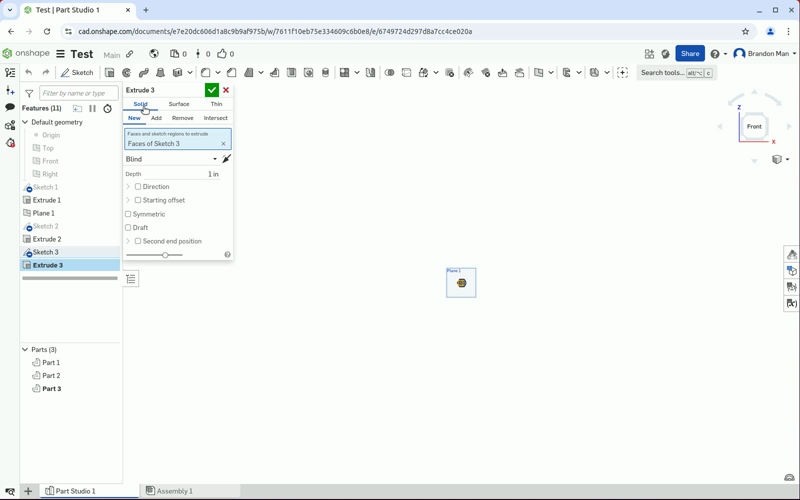
click(143, 106)
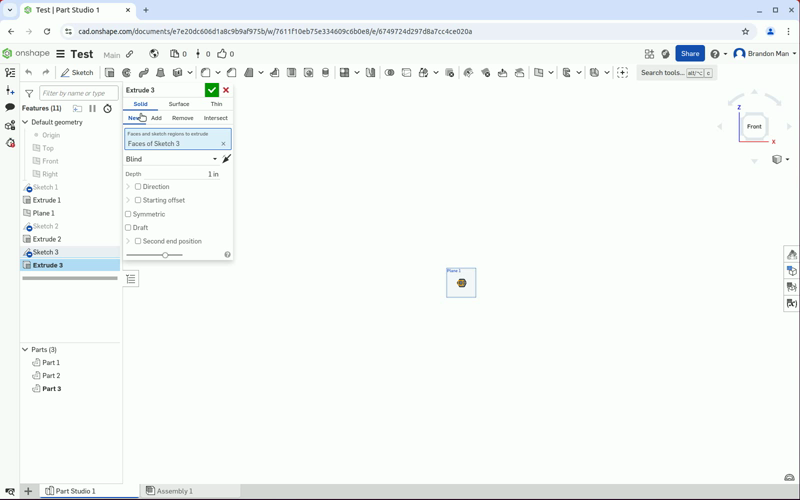
mouse_move(137, 120)
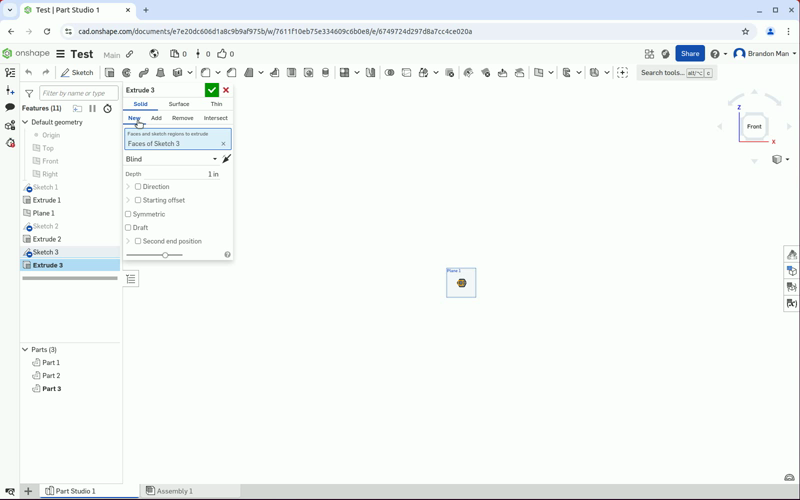
click(137, 120)
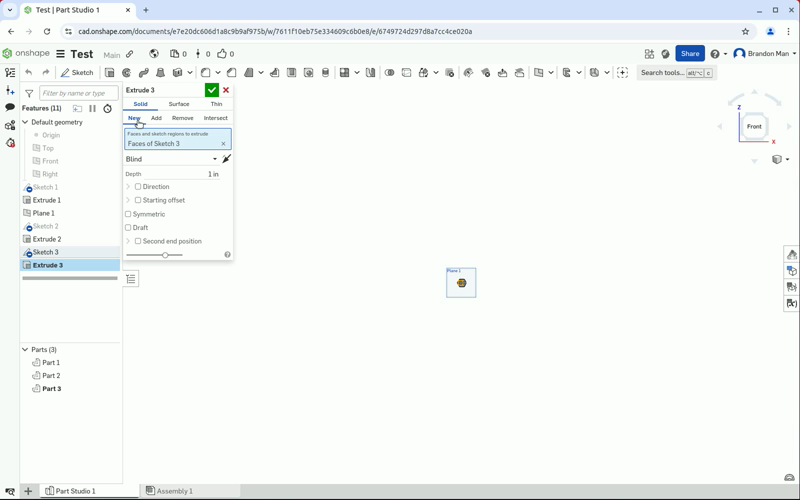
key(tab, 4)
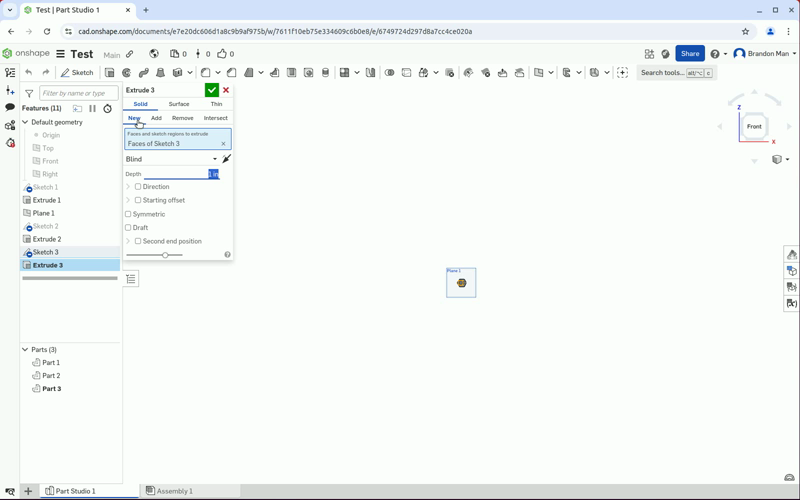
text(-0.722)
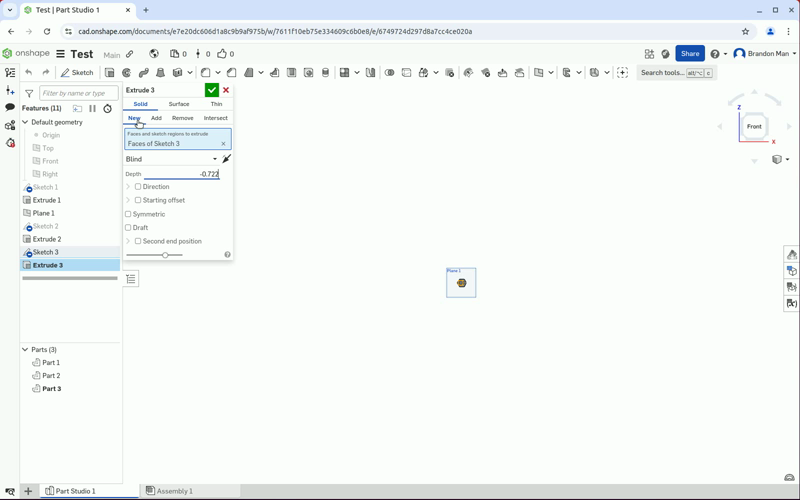
key(enter)
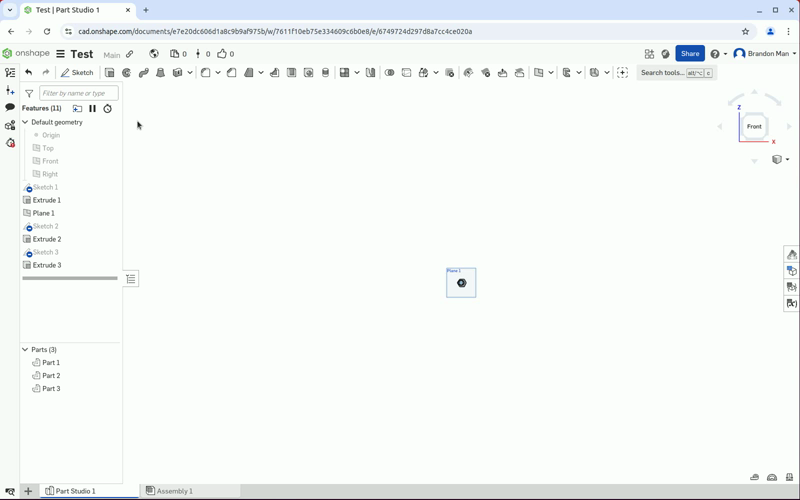
key(shift+h)
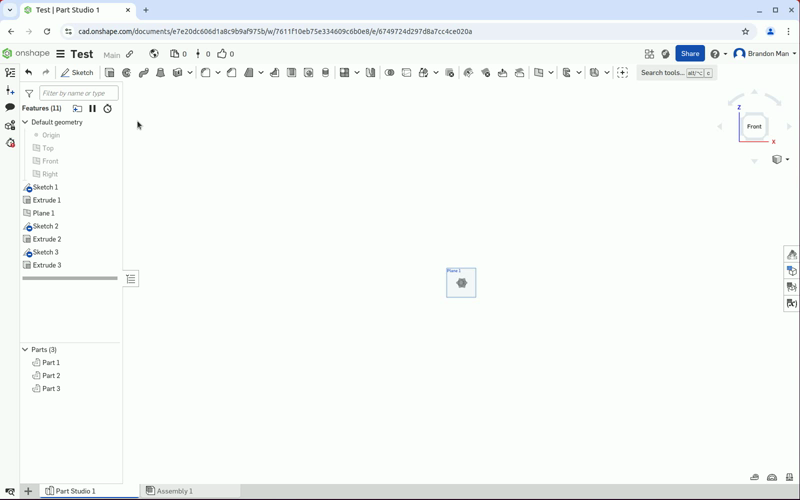
key(shift+h)
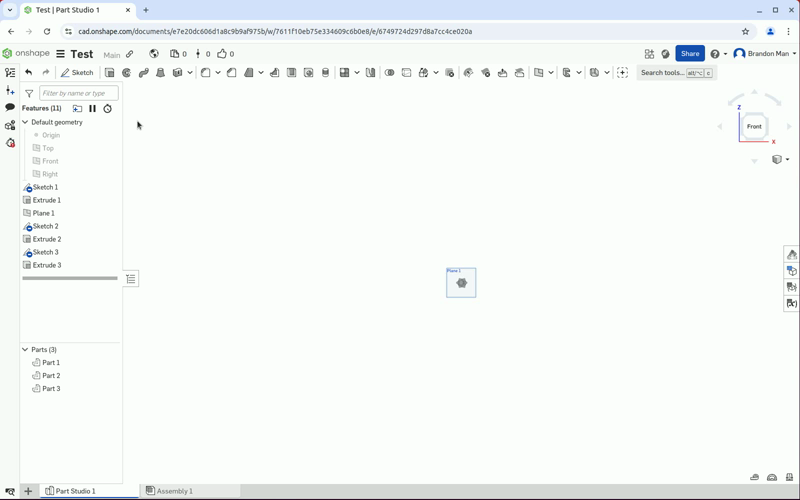
key(shift+7)
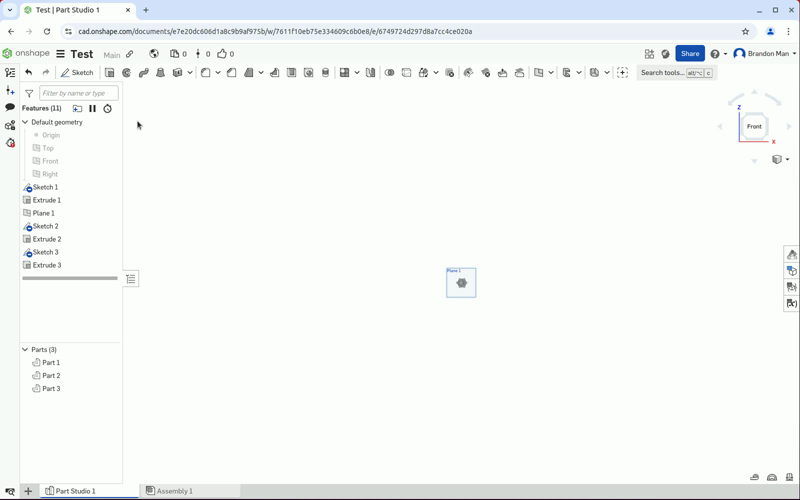
key(left, 2)
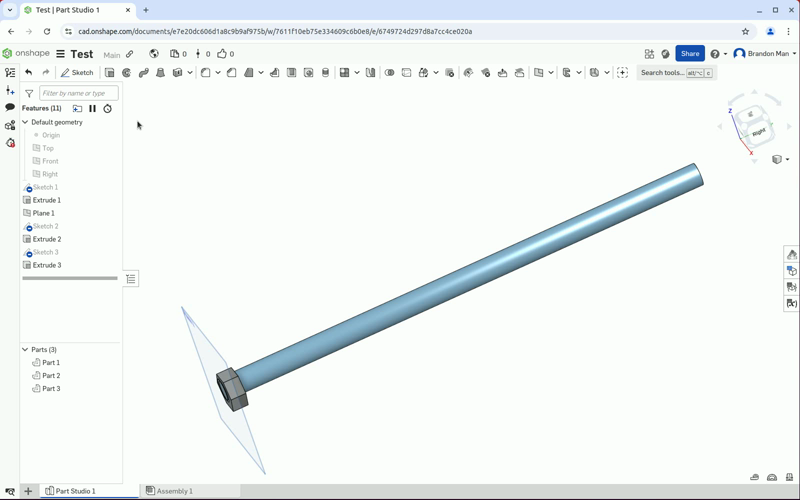
key(down, 2)
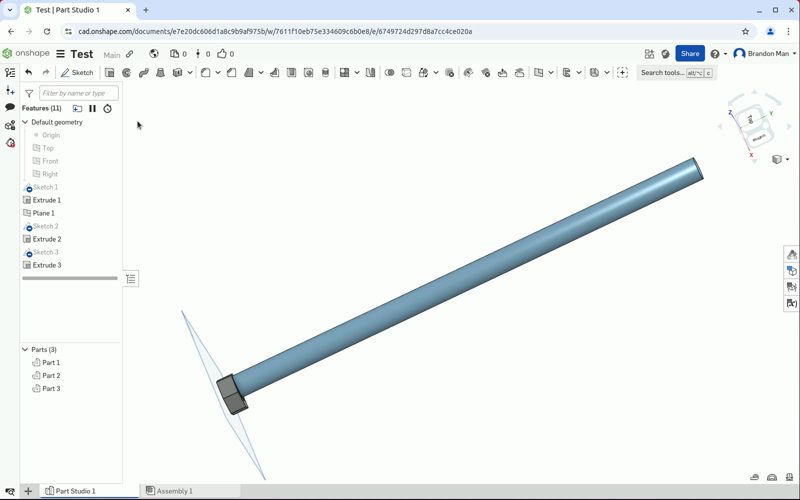
key(up, 2)
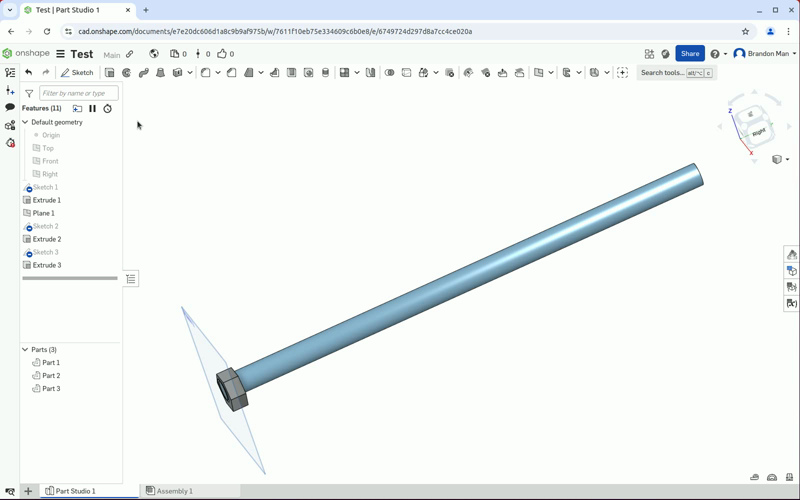
key(right, 2)
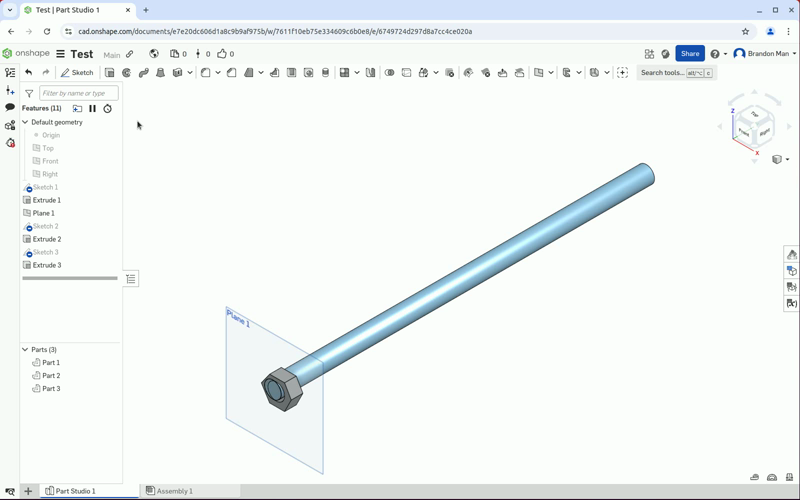
mouse_move(73, 189)
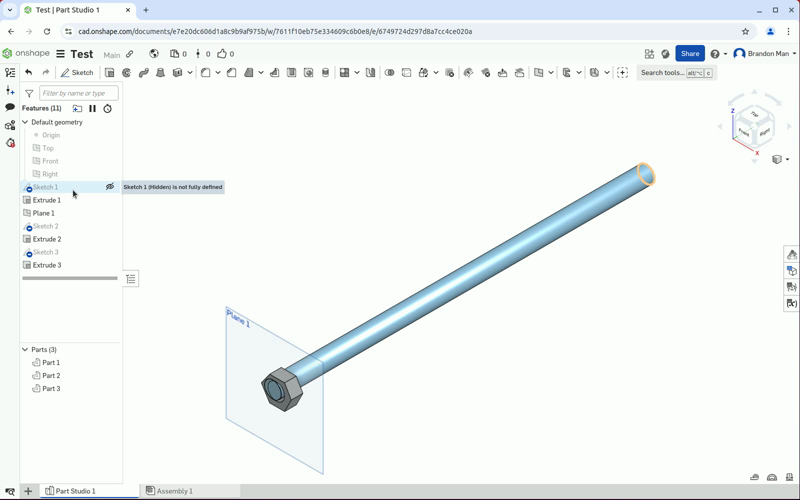
click(73, 189)